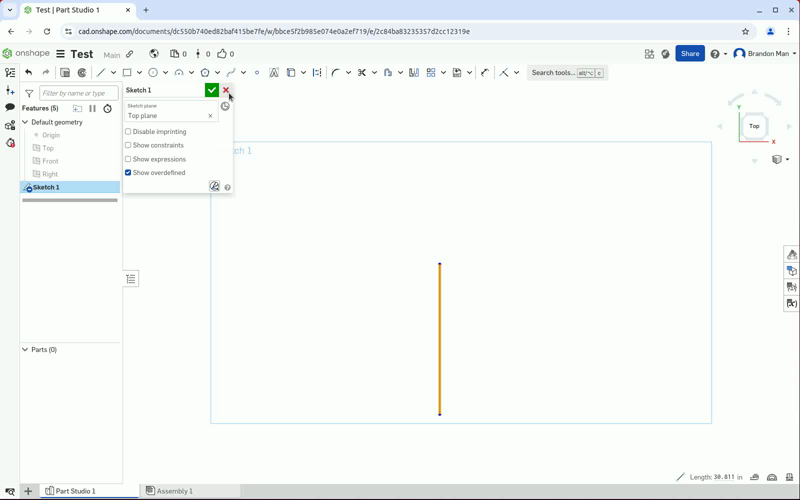
key(shift+h)
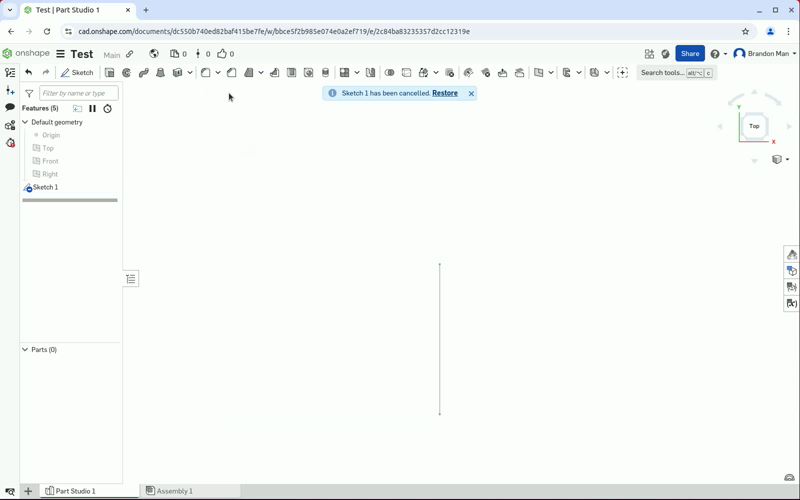
key(shift+s)
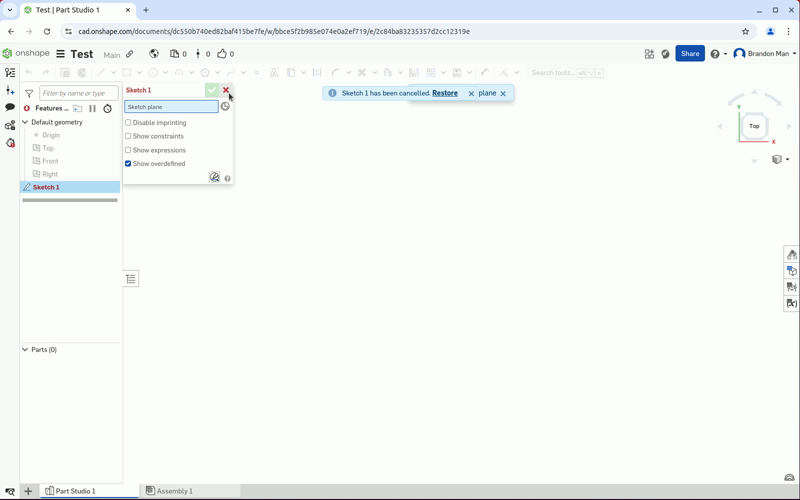
mouse_move(73, 150)
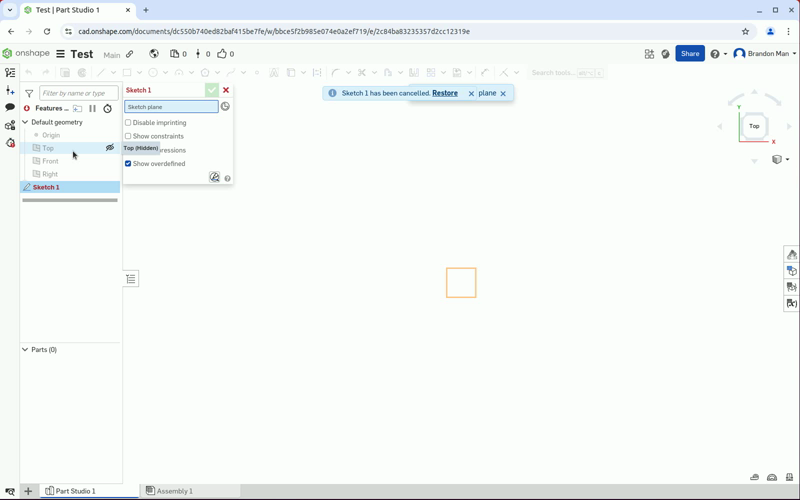
click(73, 150)
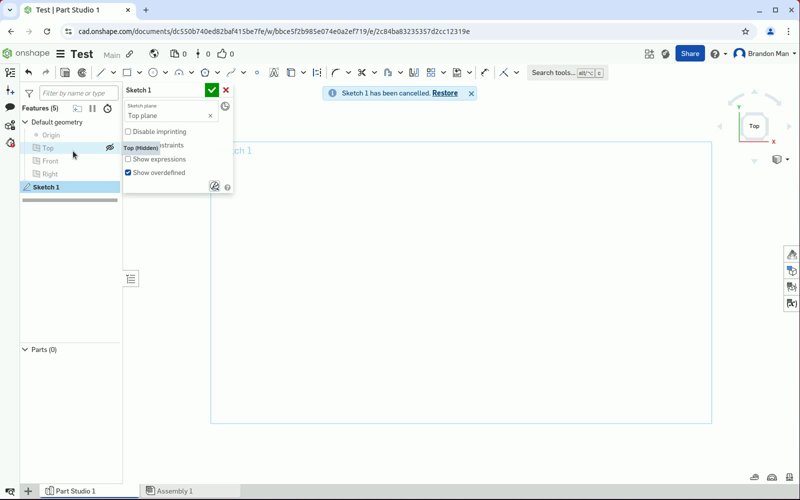
mouse_move(73, 352)
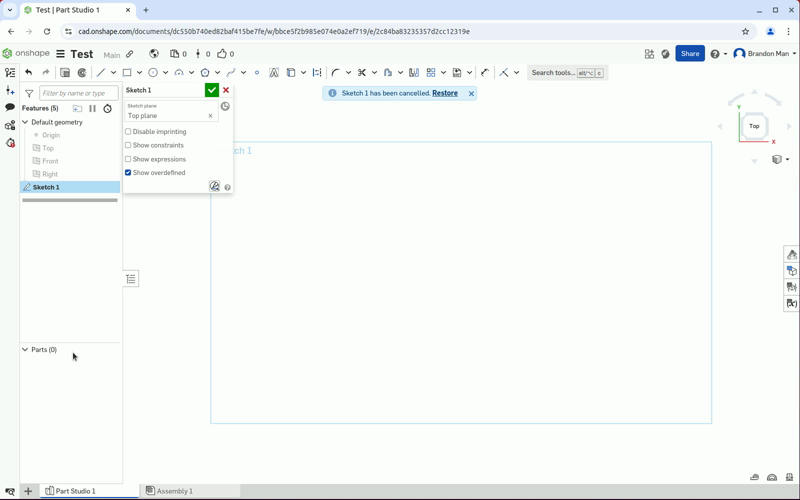
key(y)
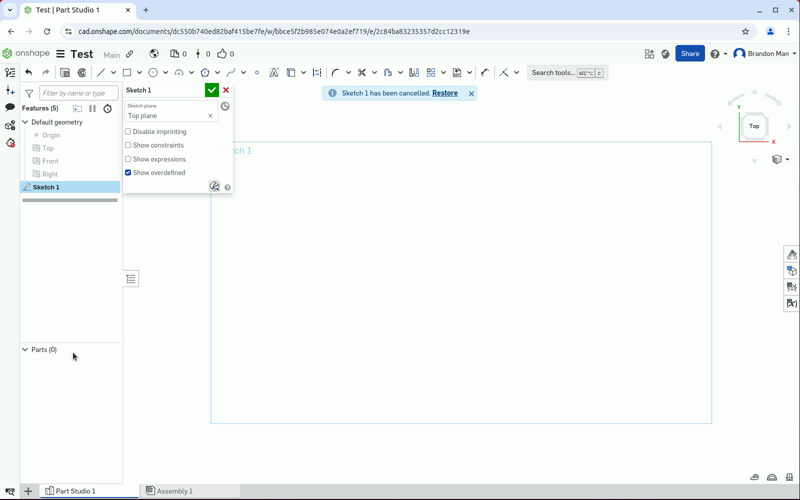
key(l)
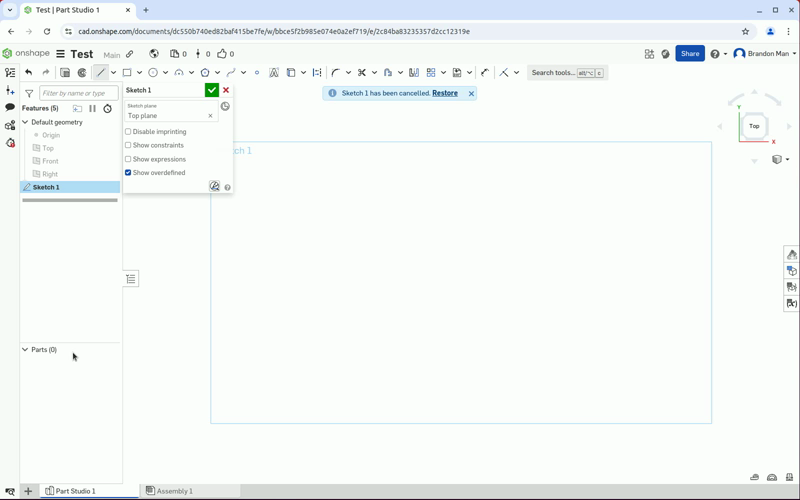
key_down(shift)
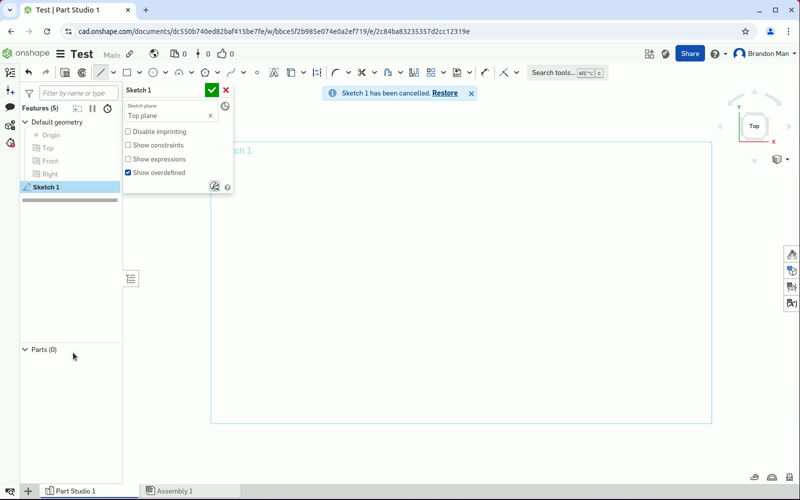
mouse_move(348, 336)
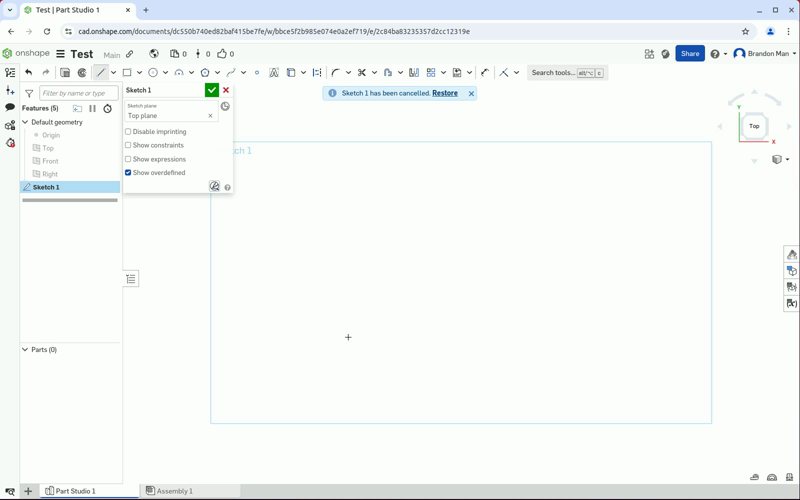
click(348, 336)
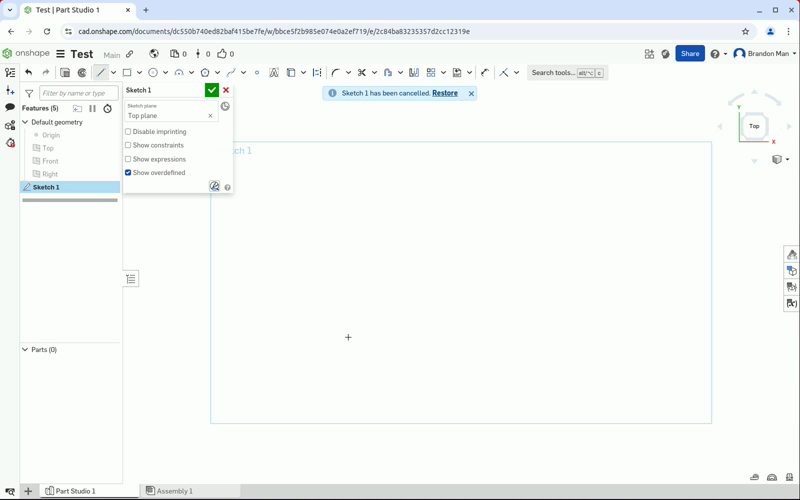
key_up(shift)
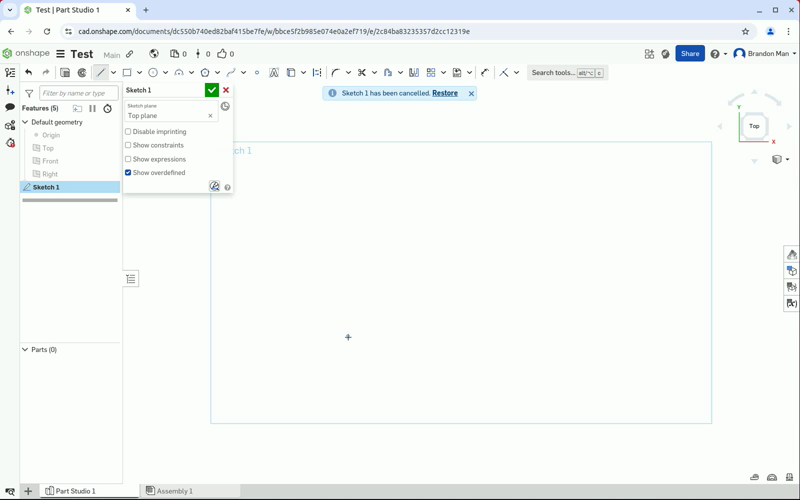
key_down(shift)
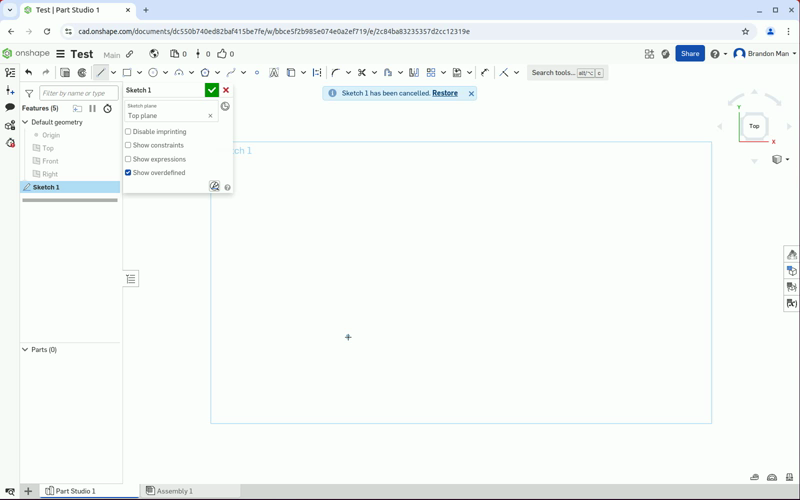
mouse_move(572, 336)
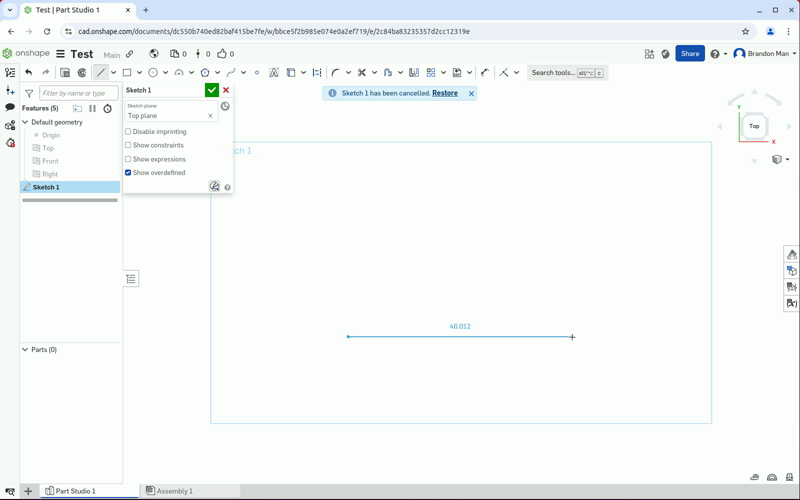
click(572, 336)
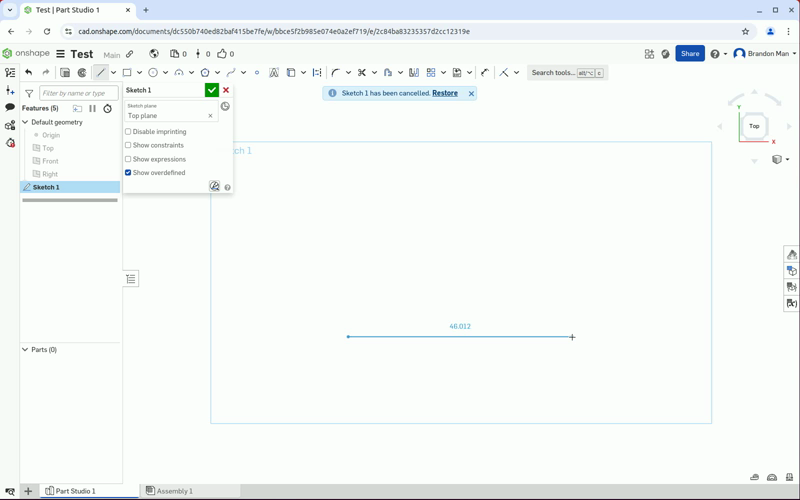
key_up(shift)
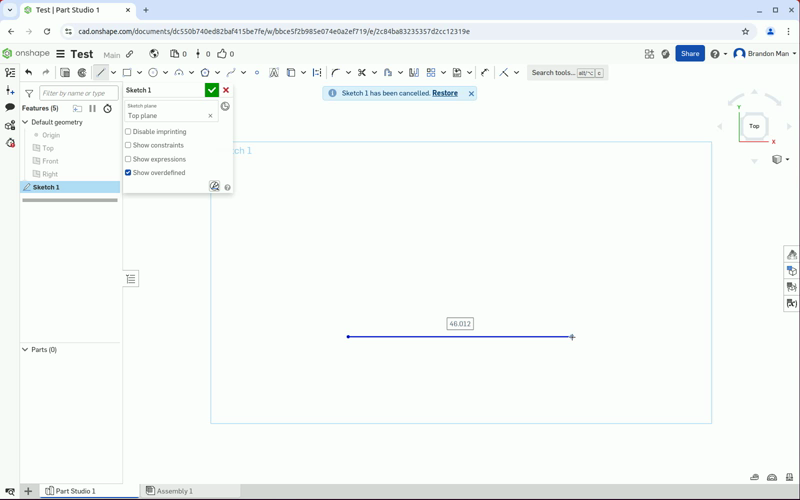
key_down(shift)
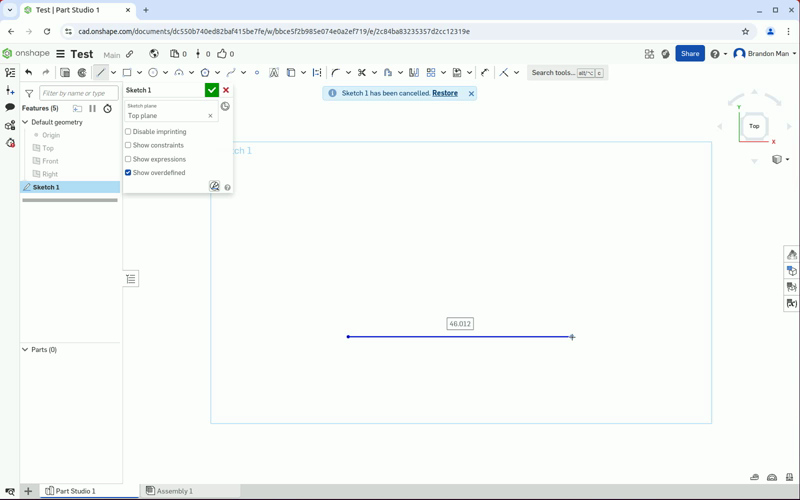
mouse_move(572, 230)
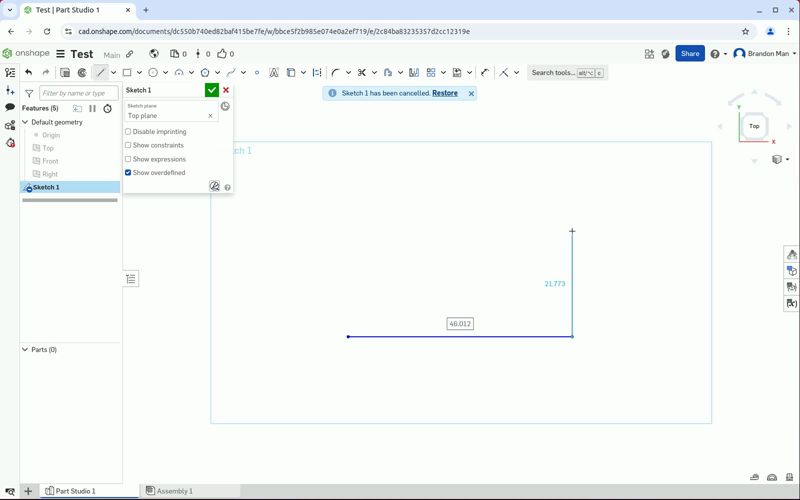
click(572, 230)
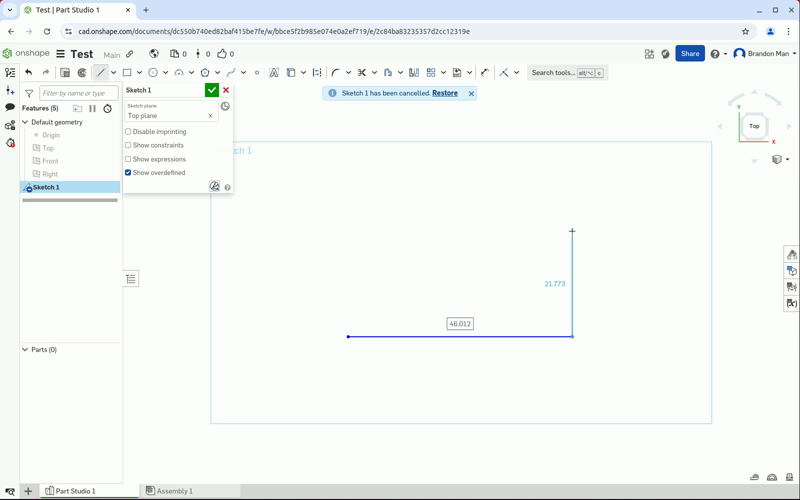
key_up(shift)
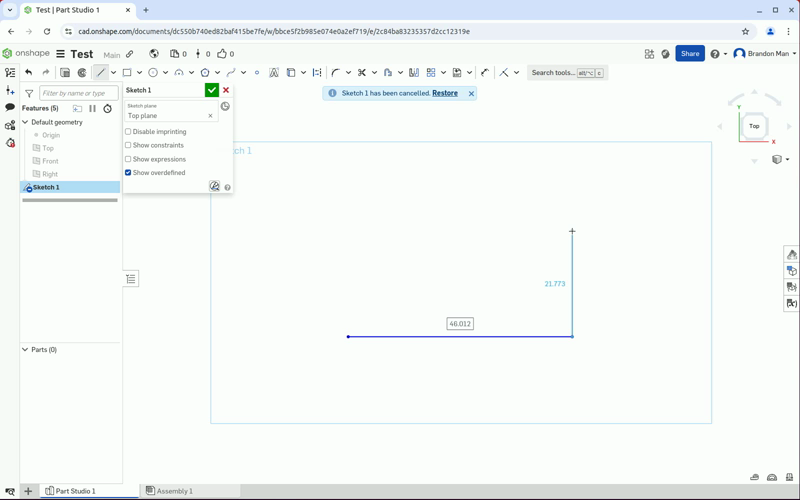
key_down(shift)
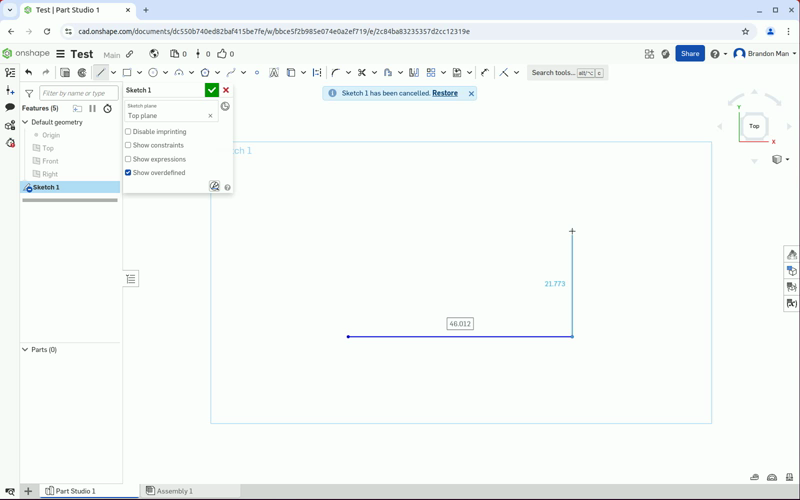
mouse_move(589, 230)
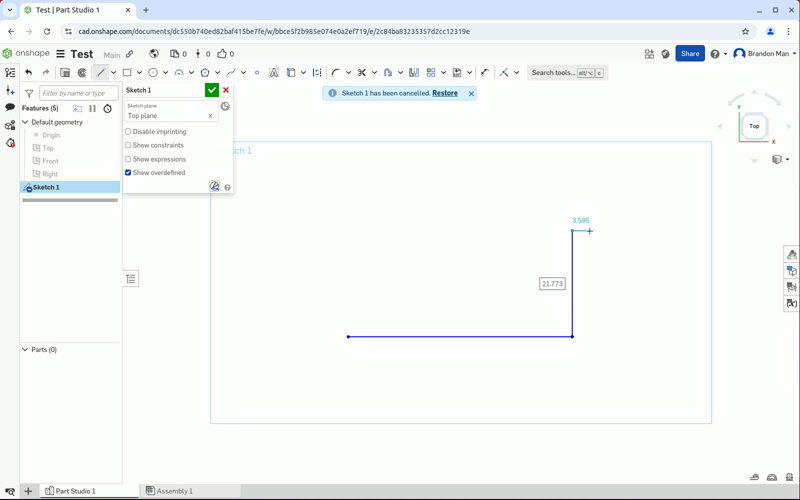
mouse_move(532, 230)
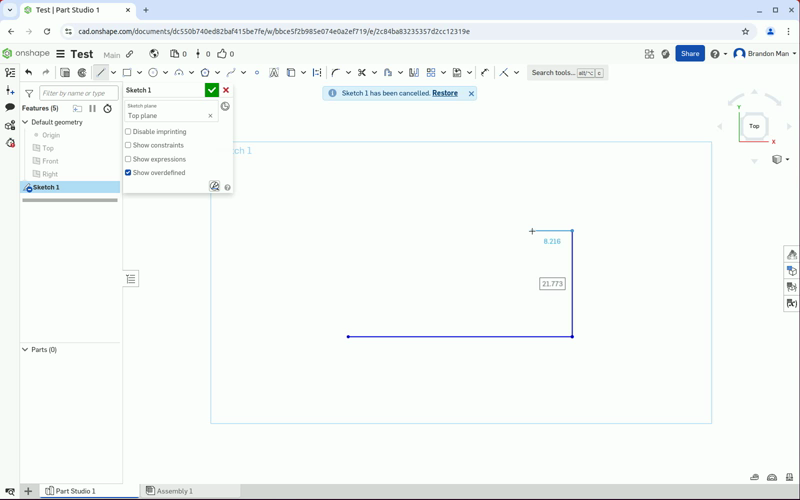
click(532, 230)
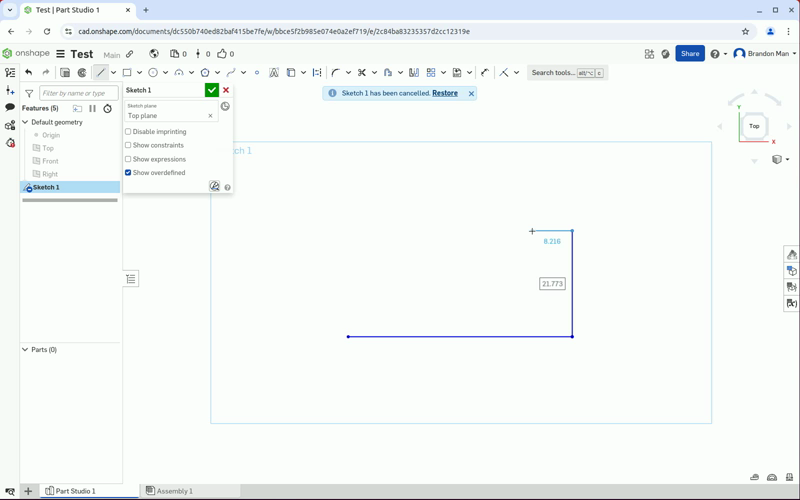
key_up(shift)
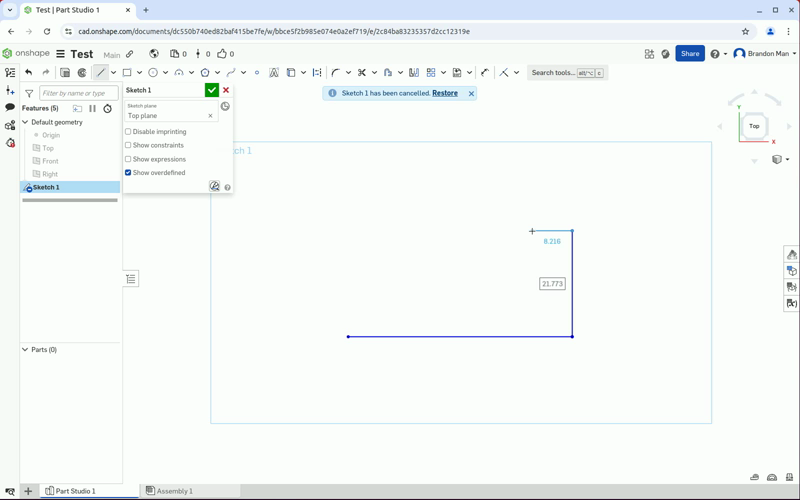
key_down(shift)
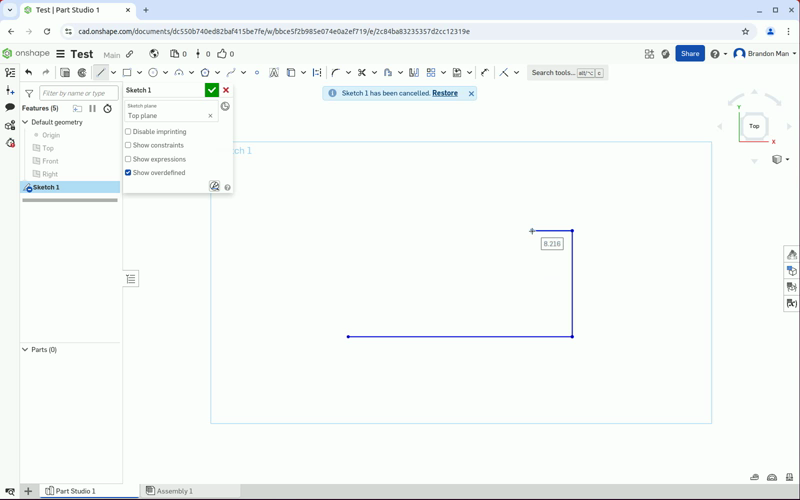
mouse_move(388, 230)
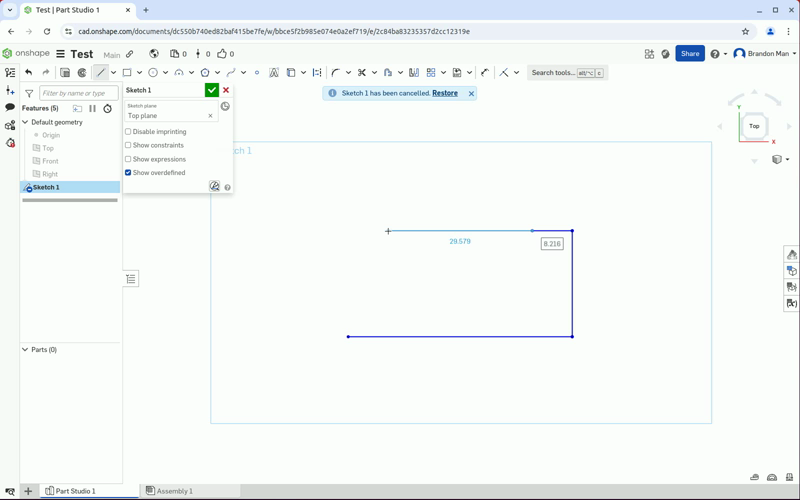
click(388, 230)
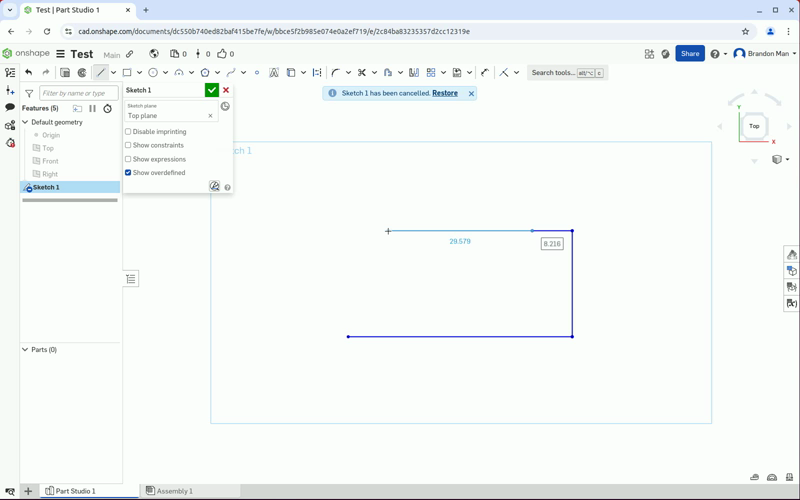
key_up(shift)
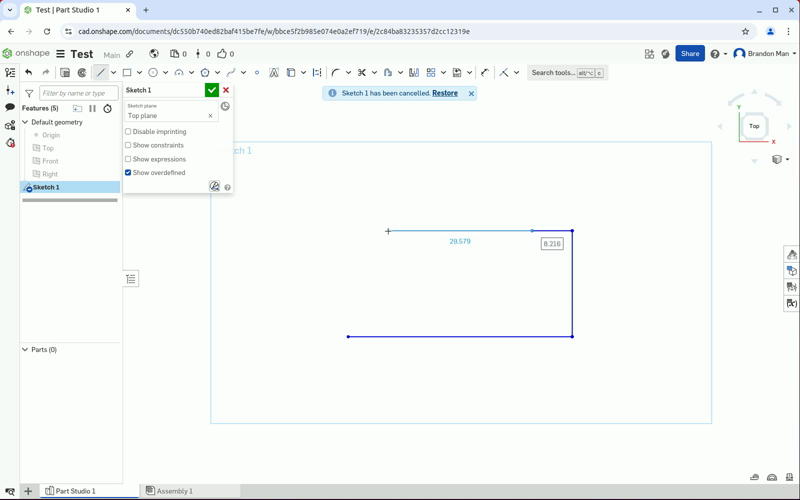
key_down(shift)
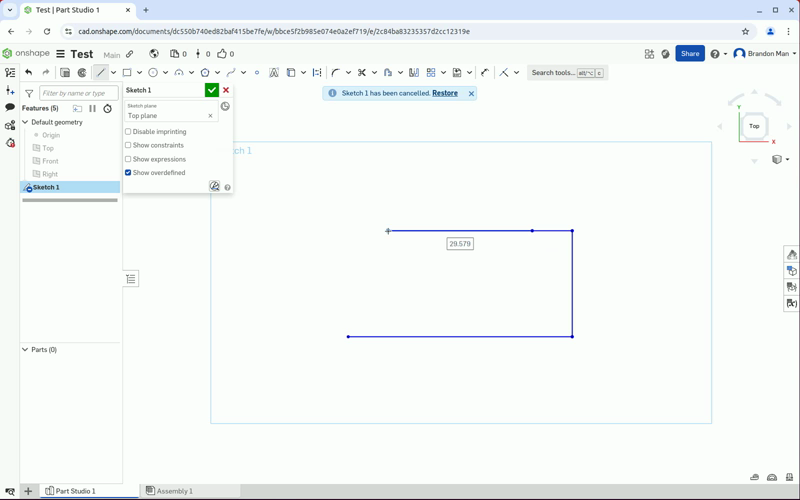
mouse_move(418, 230)
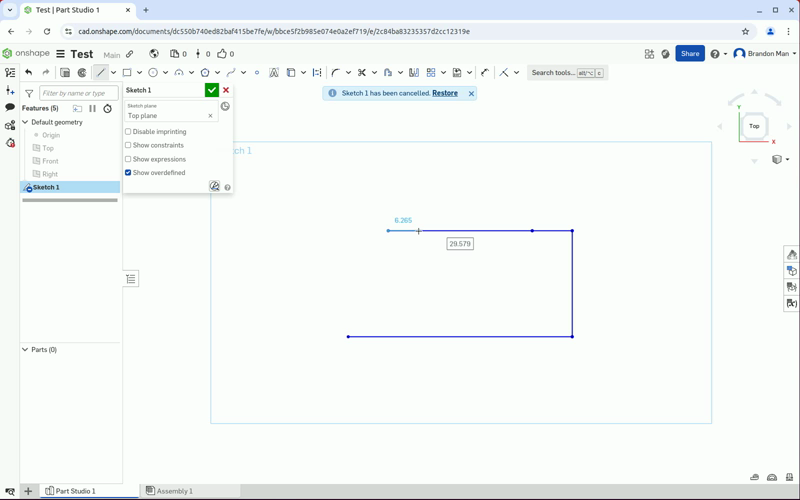
mouse_move(348, 230)
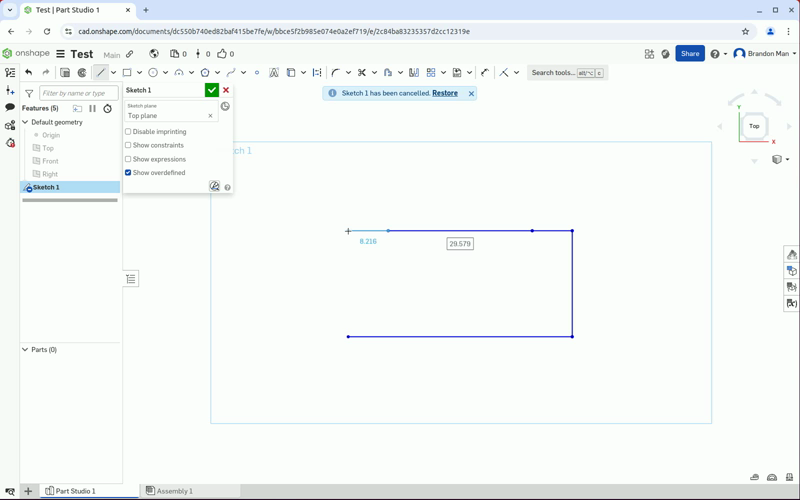
click(348, 230)
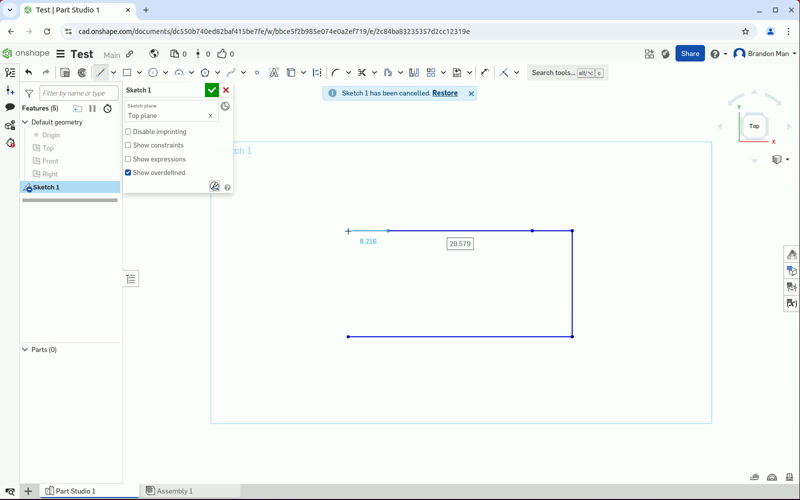
key_up(shift)
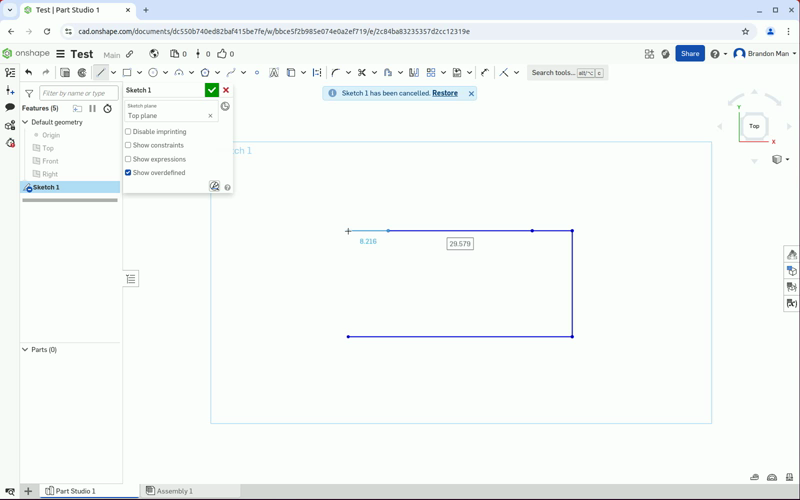
key_down(shift)
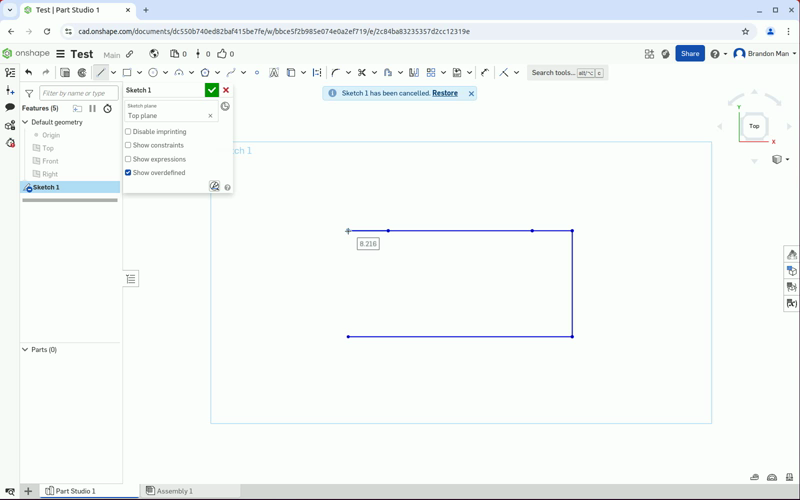
mouse_move(348, 336)
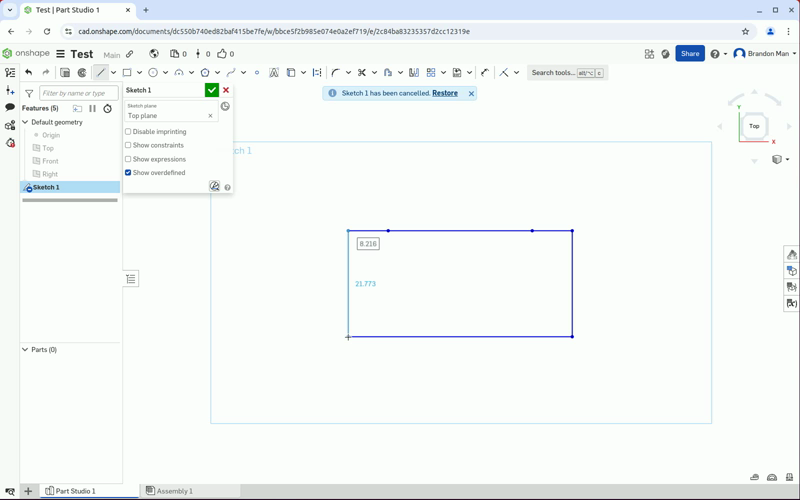
key_up(shift)
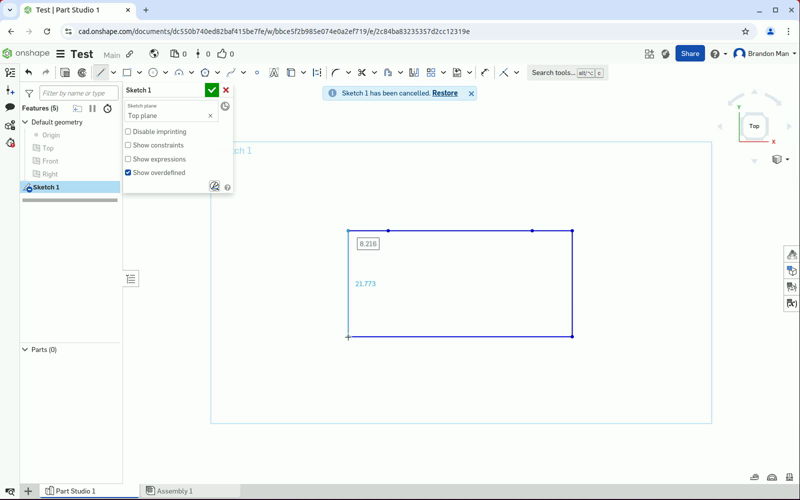
click(348, 336)
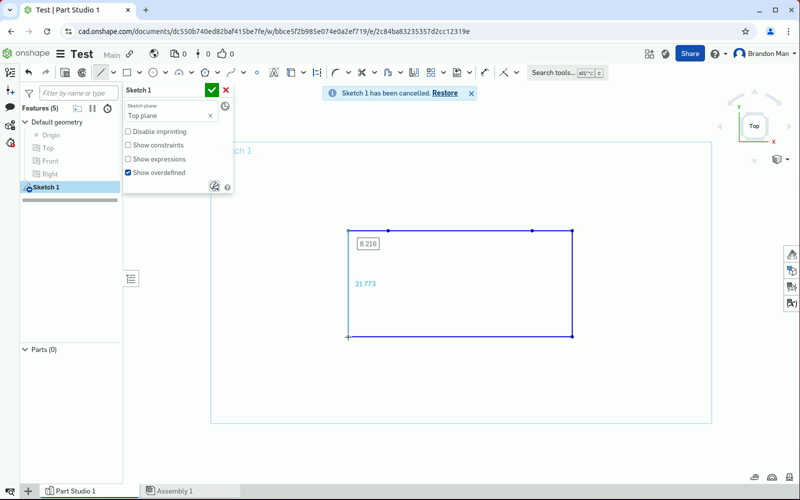
key(esc)
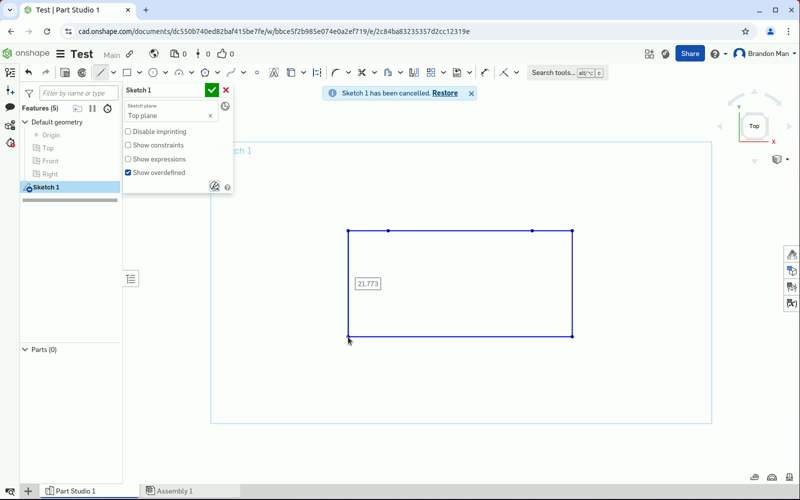
mouse_move(511, 297)
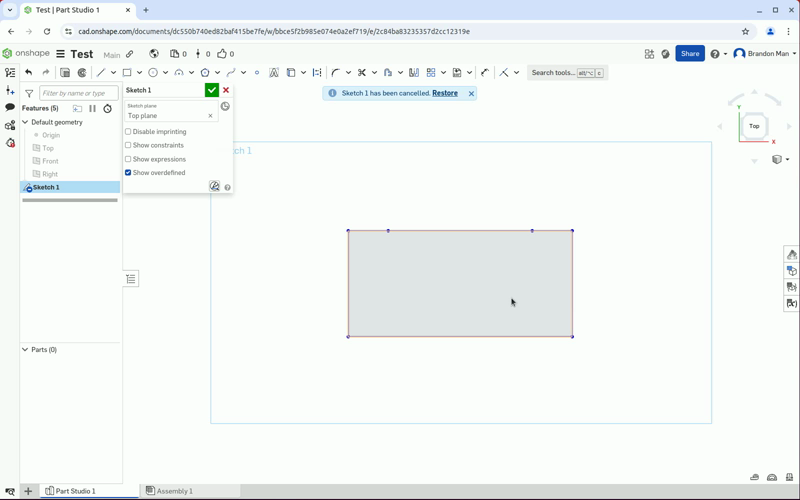
click(511, 297)
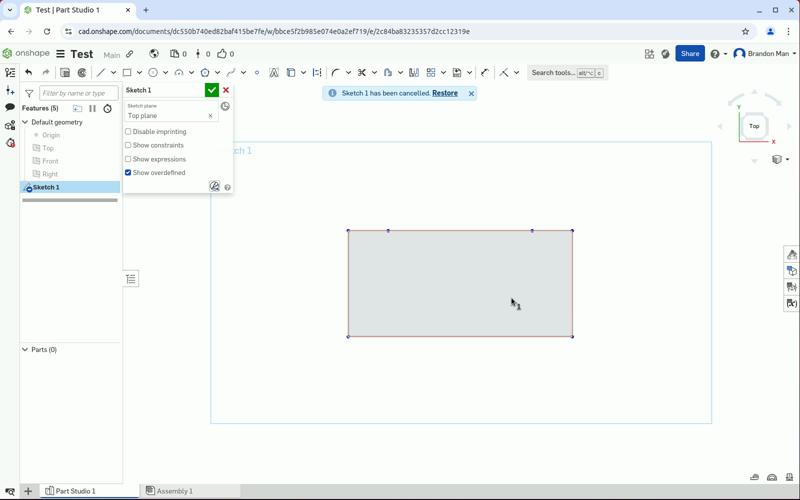
mouse_move(73, 352)
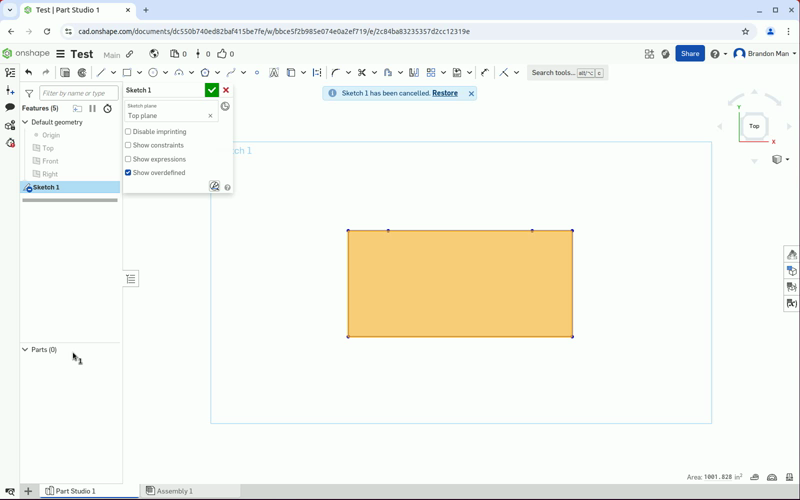
key(shift+y)
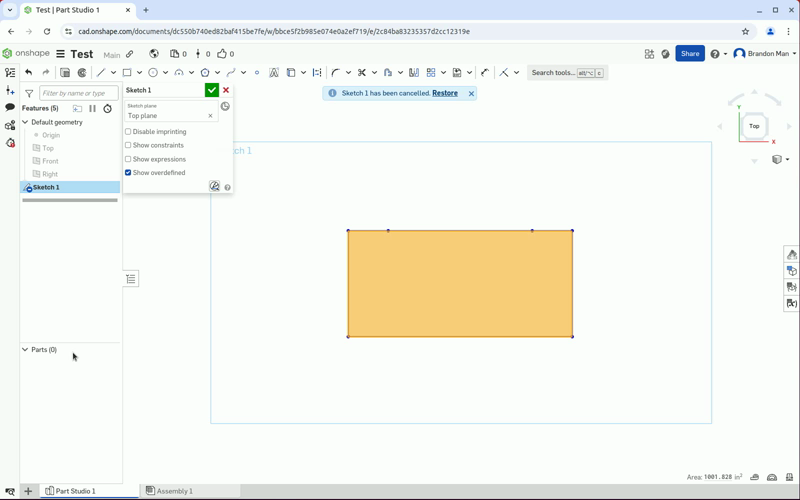
key(shift+e)
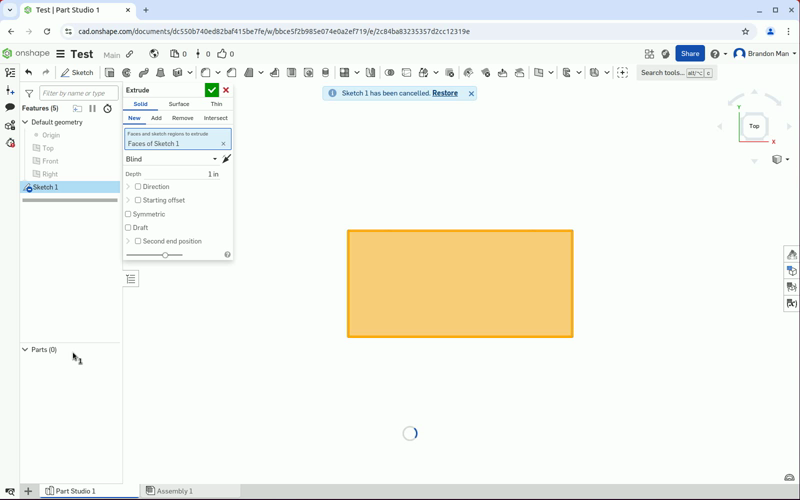
mouse_move(143, 106)
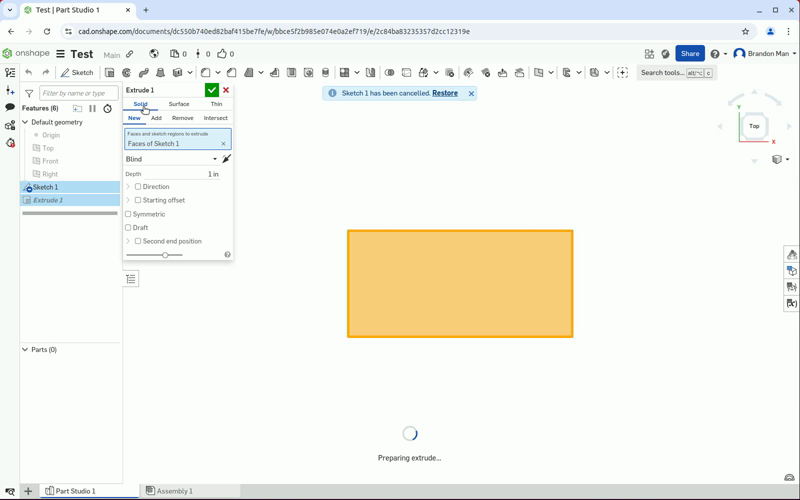
click(143, 106)
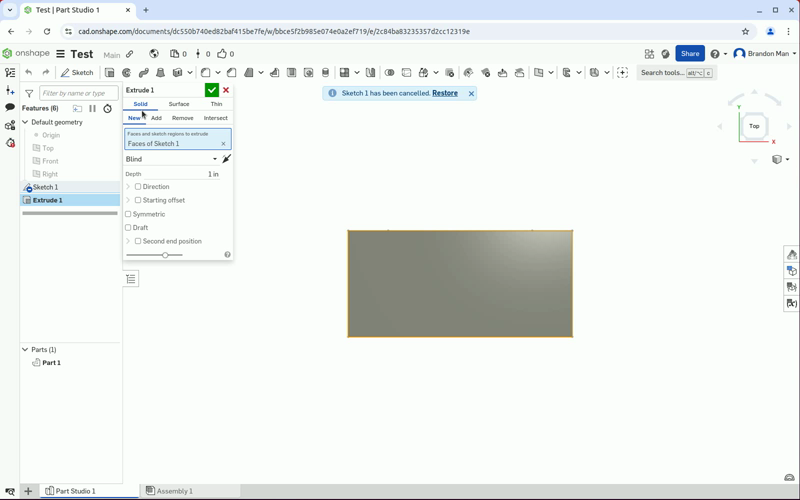
mouse_move(137, 120)
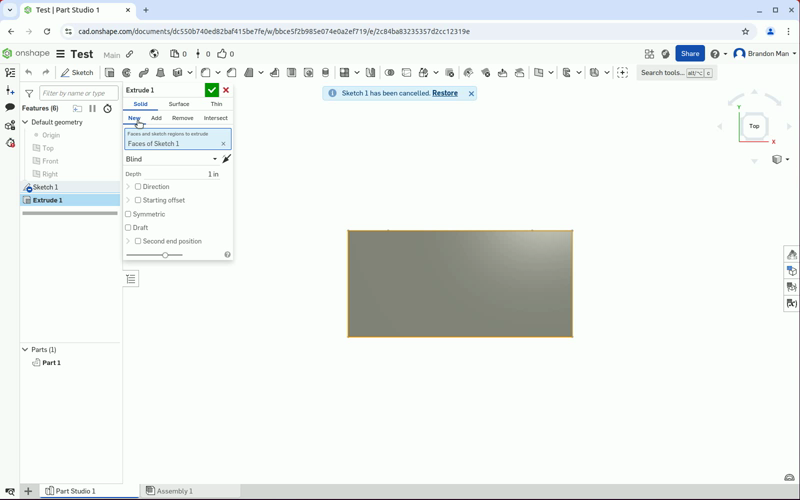
click(137, 120)
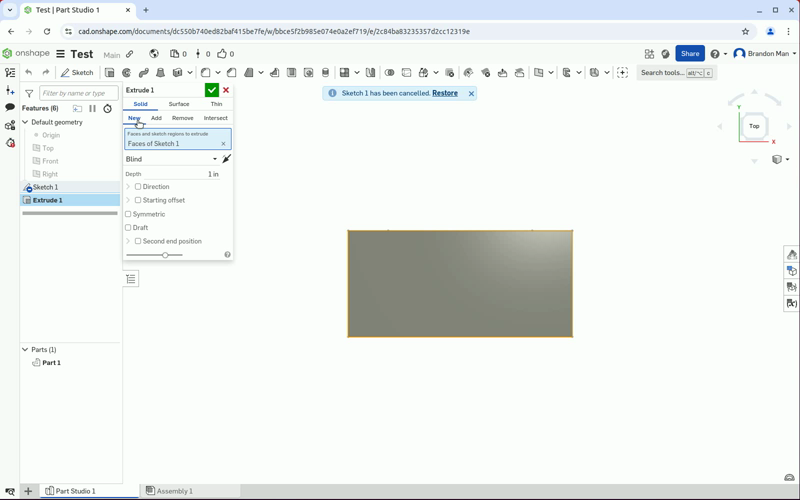
key(tab, 4)
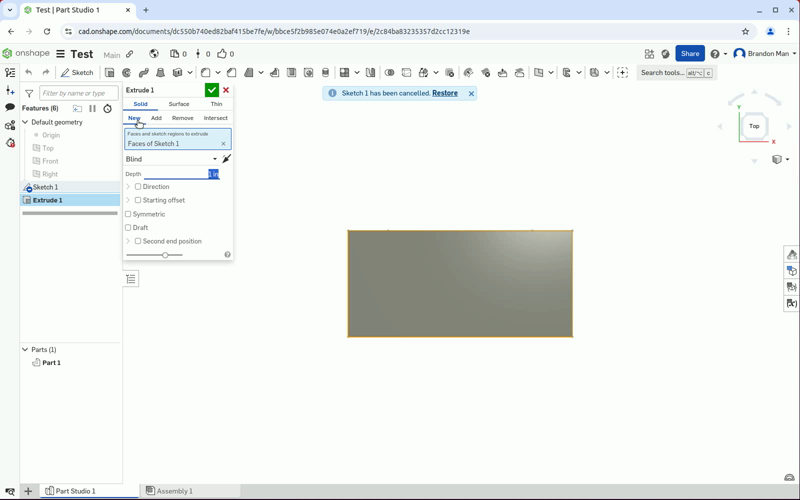
text(0.963)
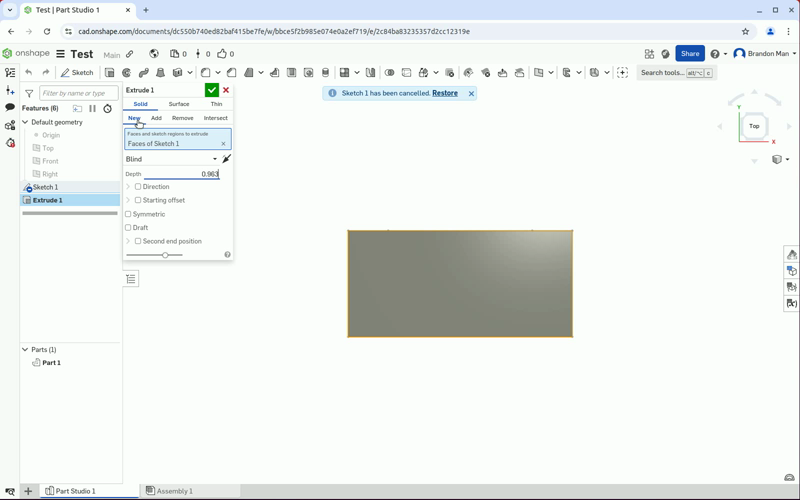
key(enter)
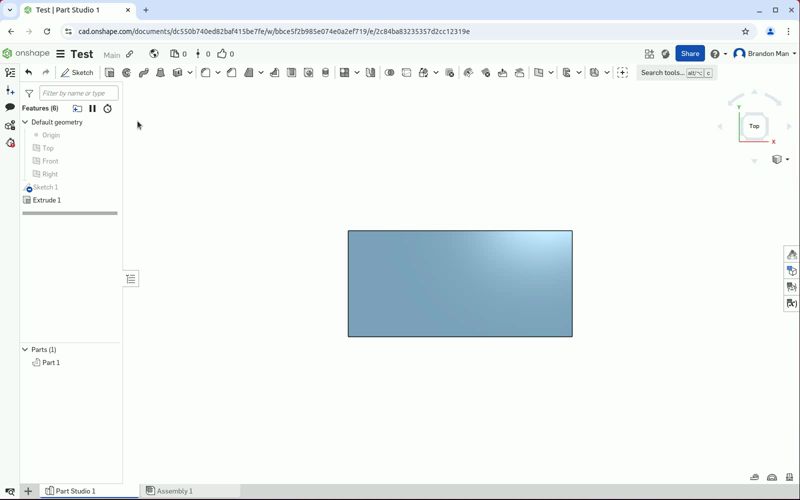
key(shift+h)
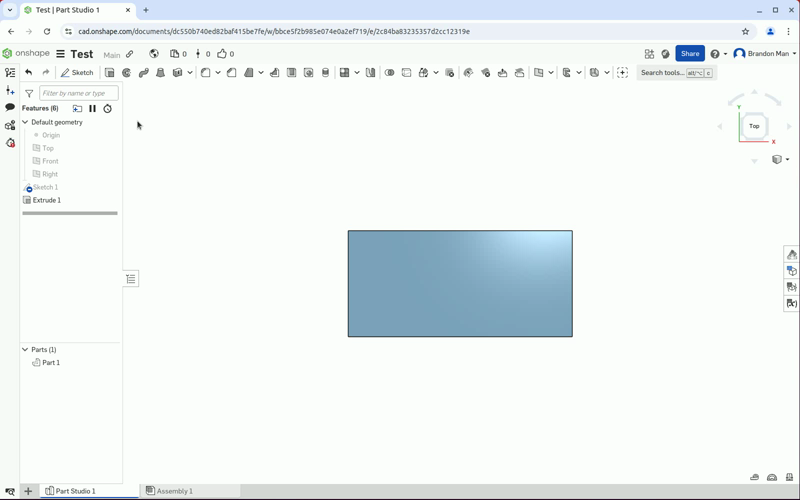
key(shift+h)
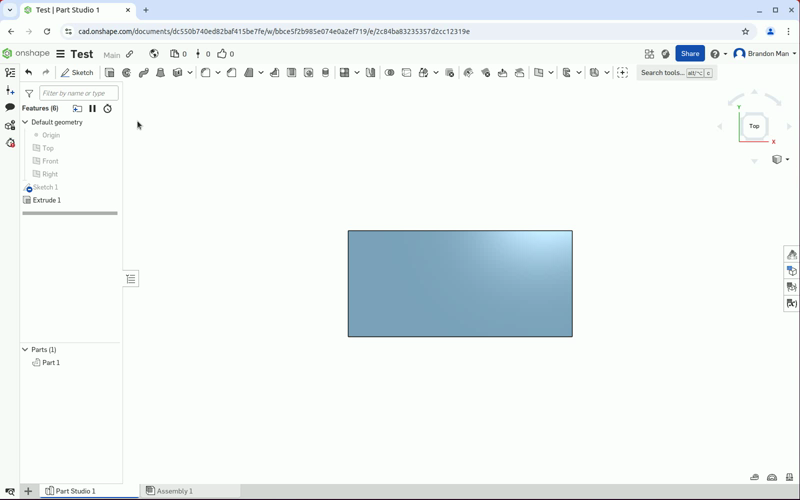
mouse_move(73, 189)
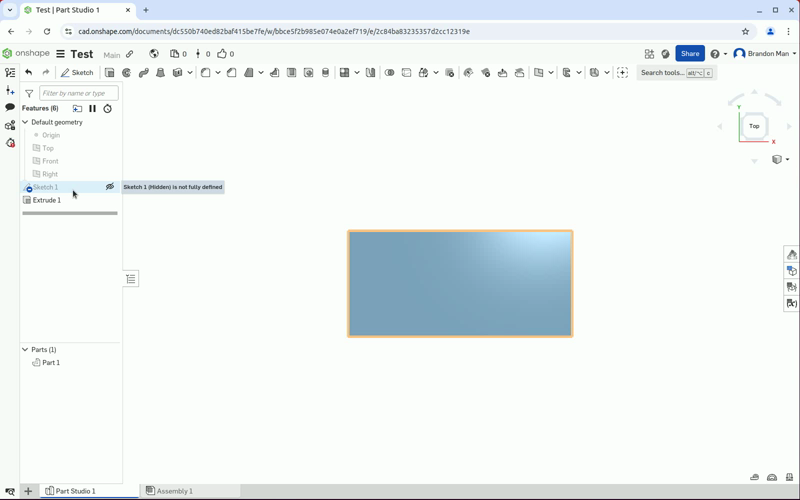
click(73, 189)
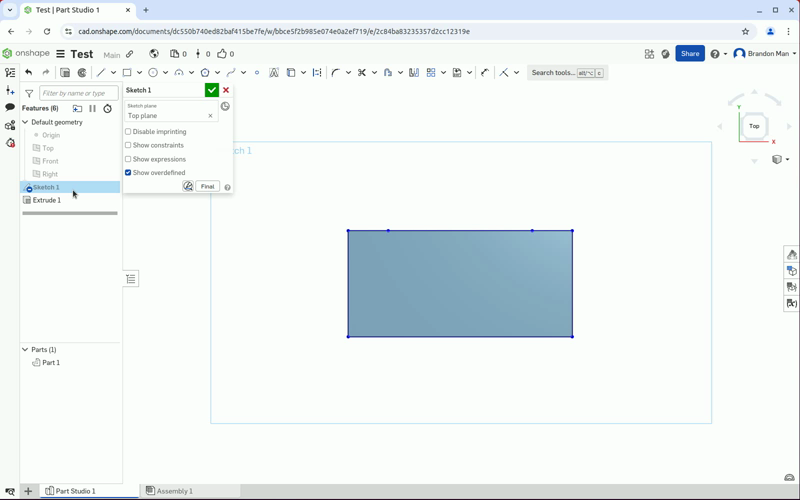
mouse_move(229, 92)
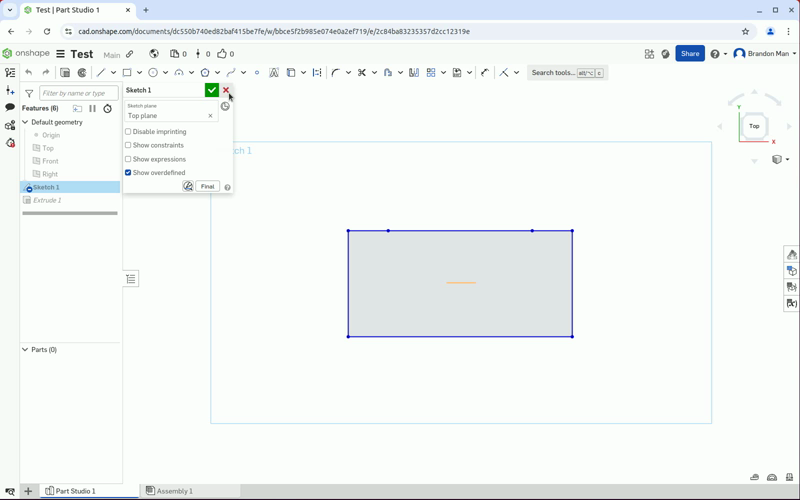
click(229, 92)
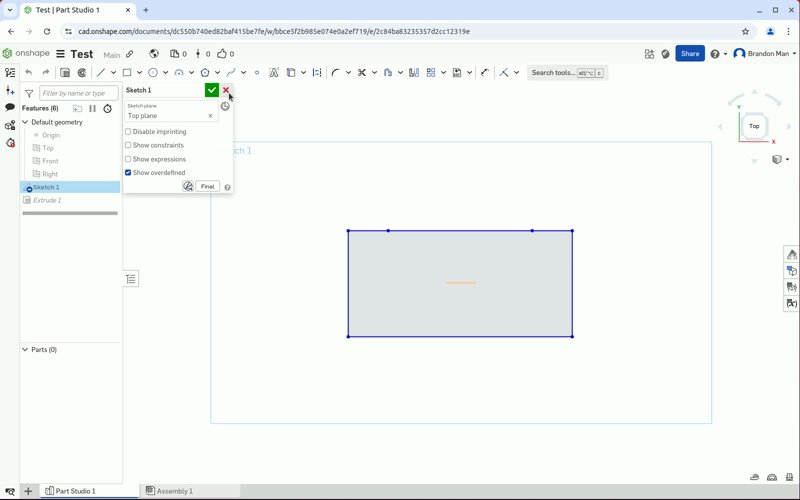
key(shift+s)
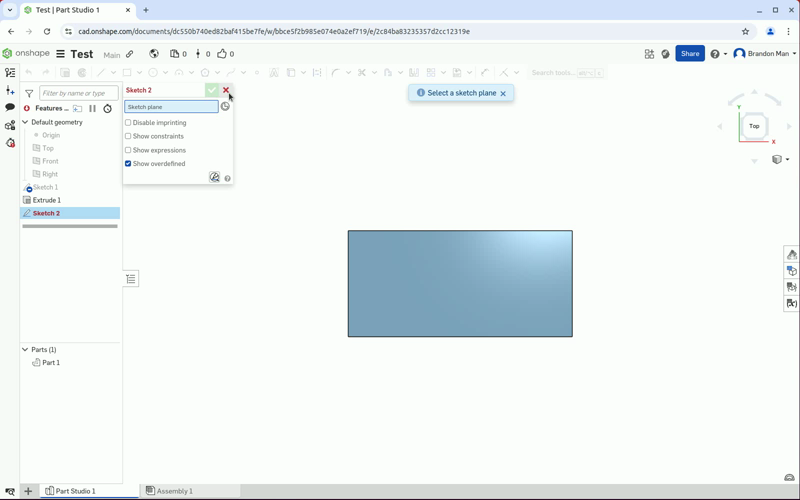
mouse_move(73, 150)
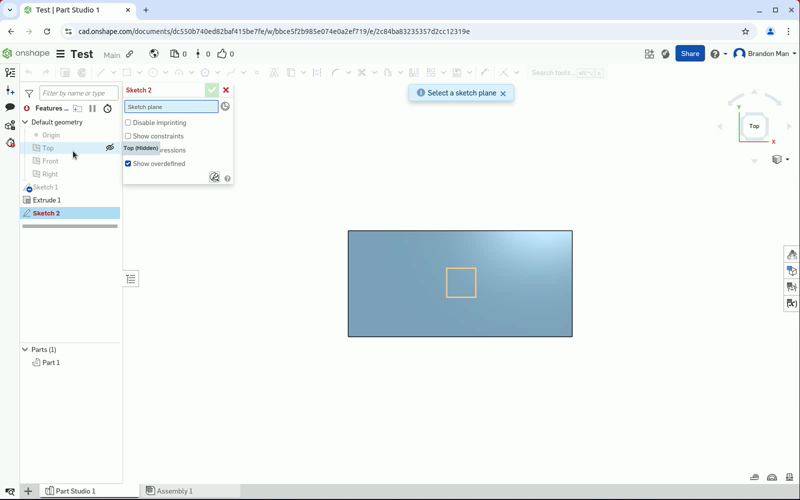
click(73, 150)
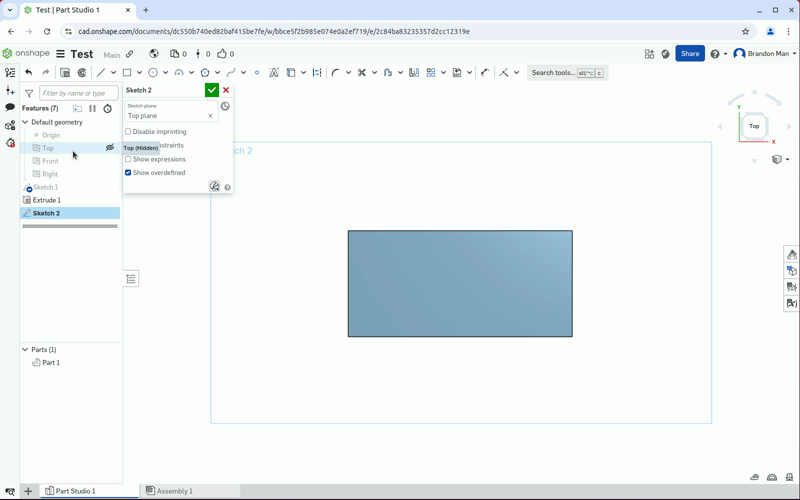
mouse_move(73, 352)
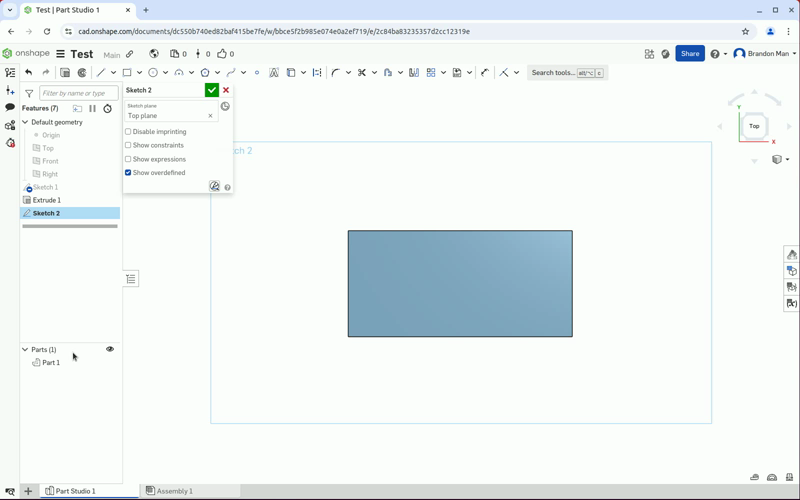
key(y)
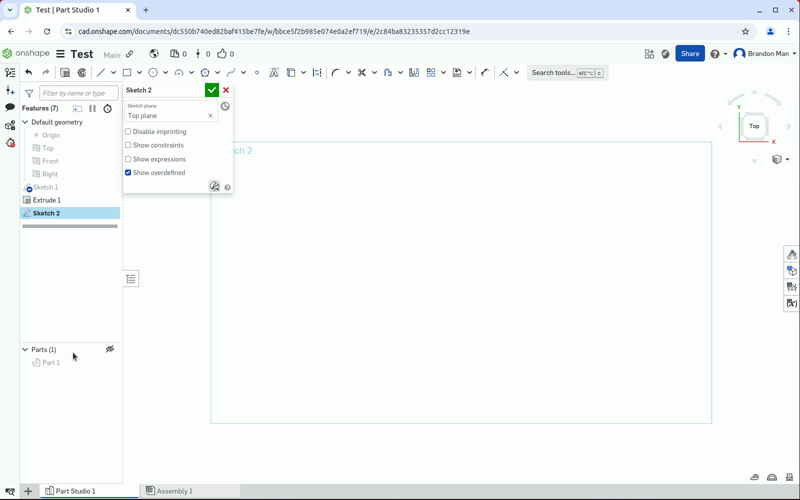
key(l)
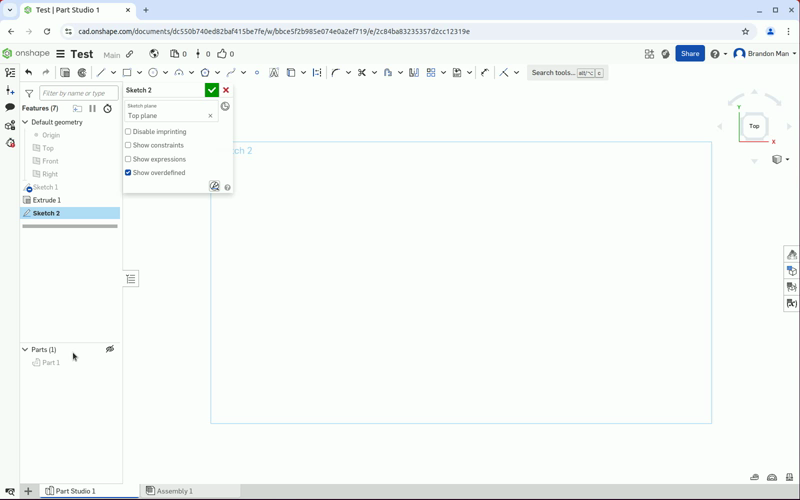
key_down(shift)
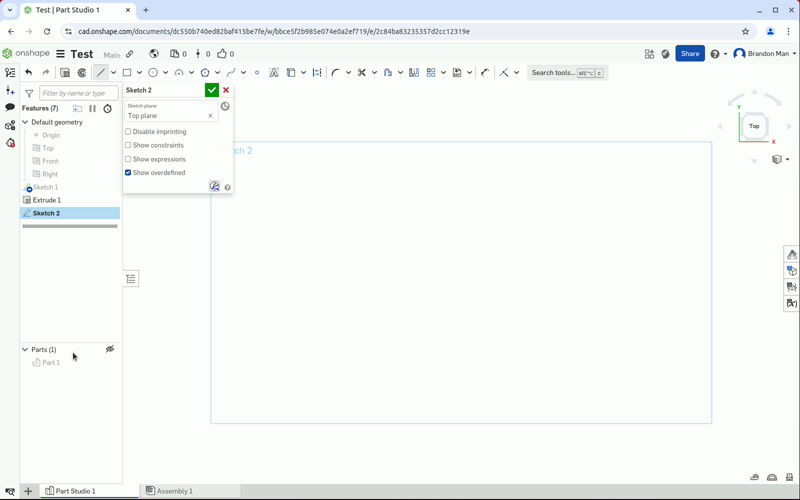
mouse_move(348, 228)
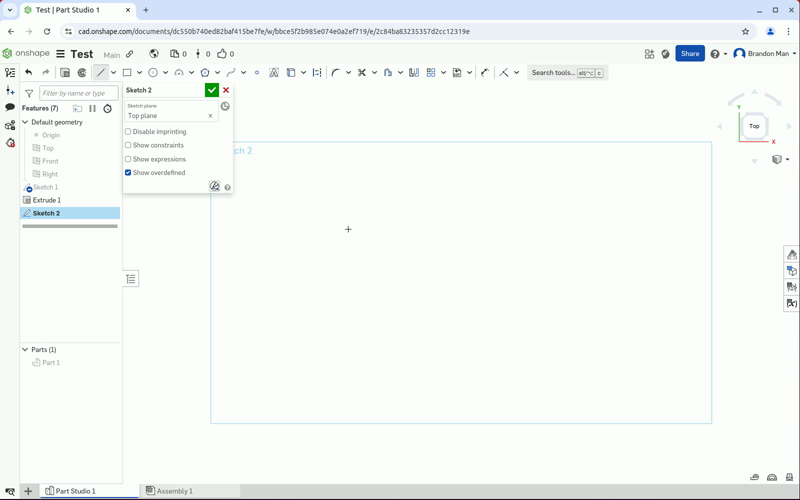
click(348, 228)
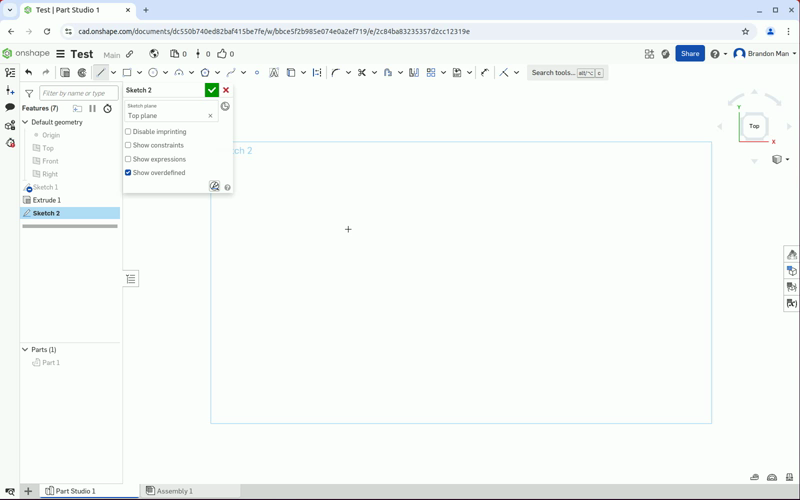
key_up(shift)
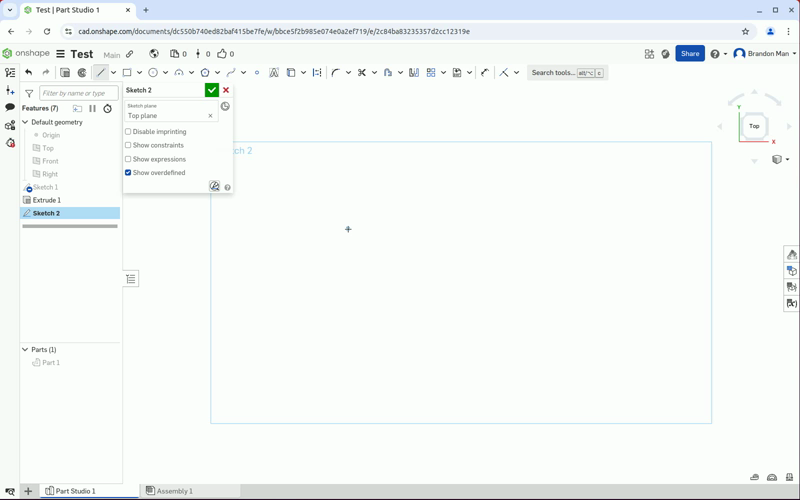
key_down(shift)
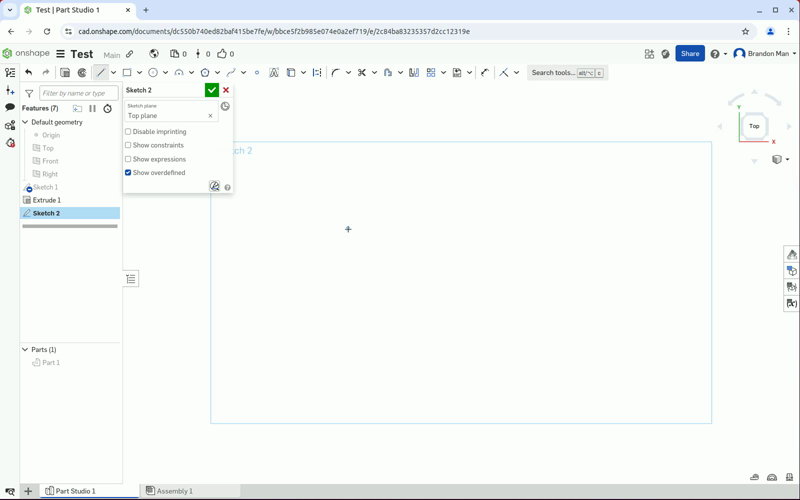
mouse_move(378, 228)
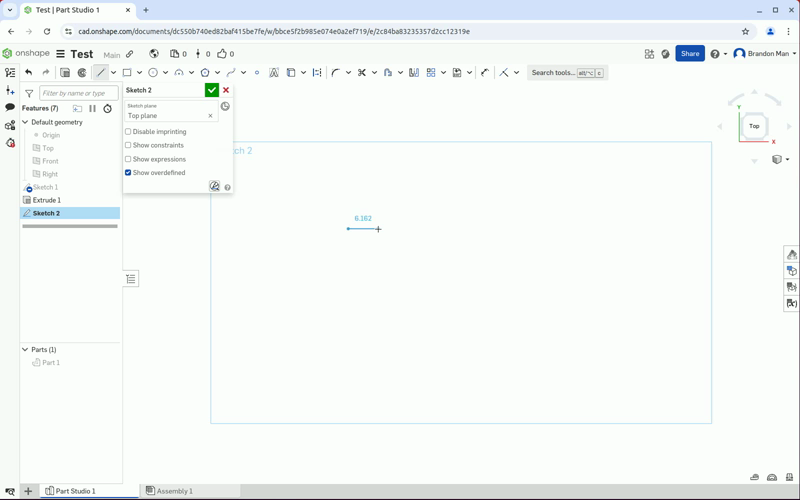
mouse_move(389, 228)
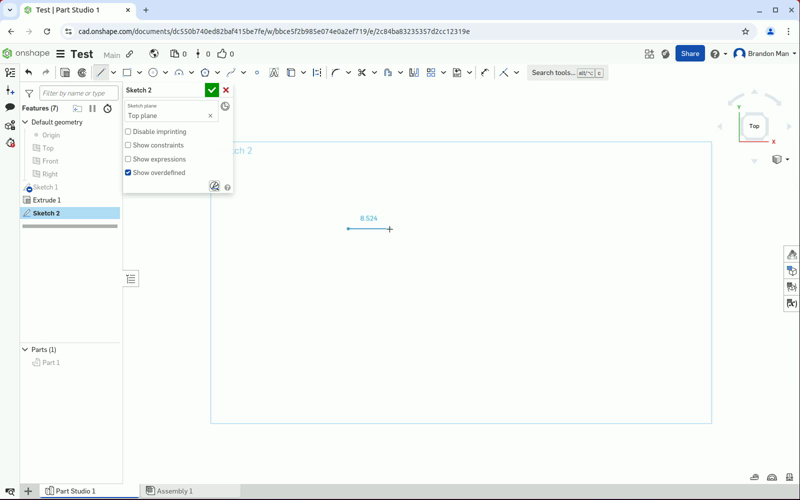
click(389, 228)
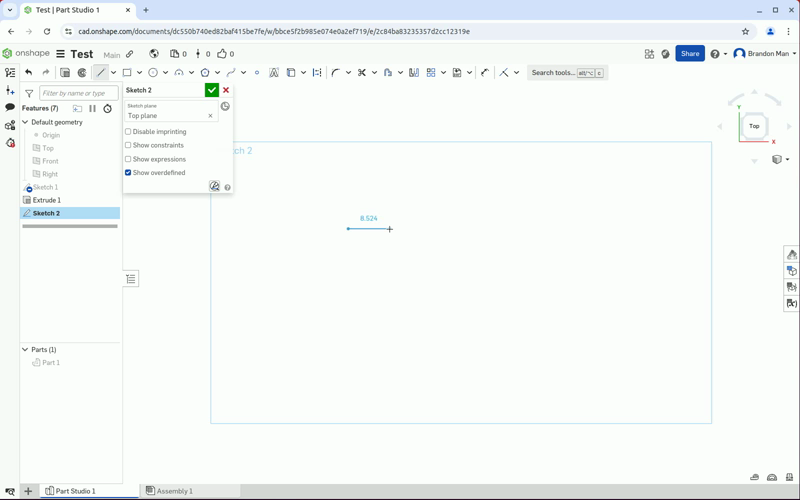
key_up(shift)
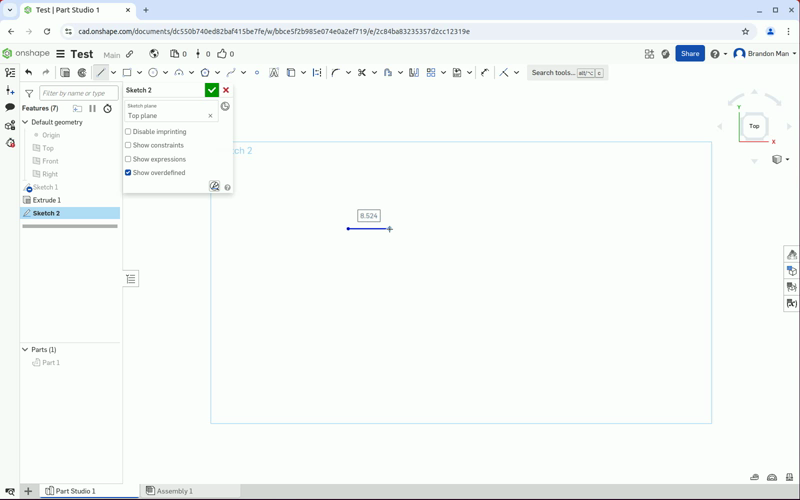
key_down(shift)
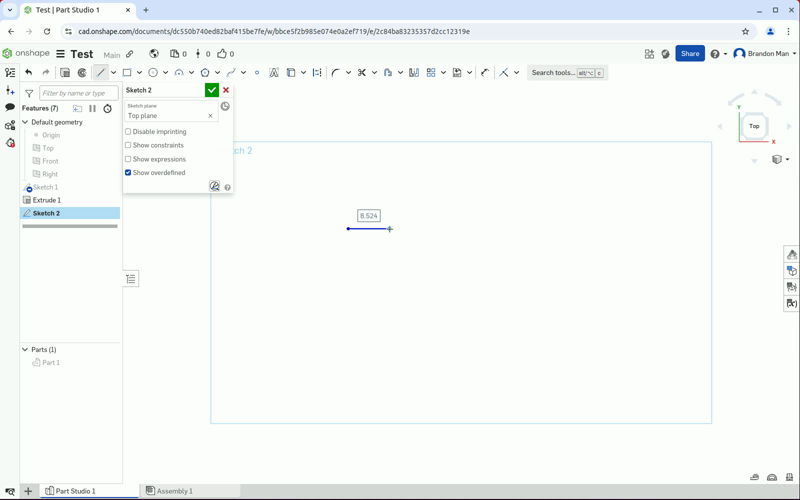
mouse_move(420, 228)
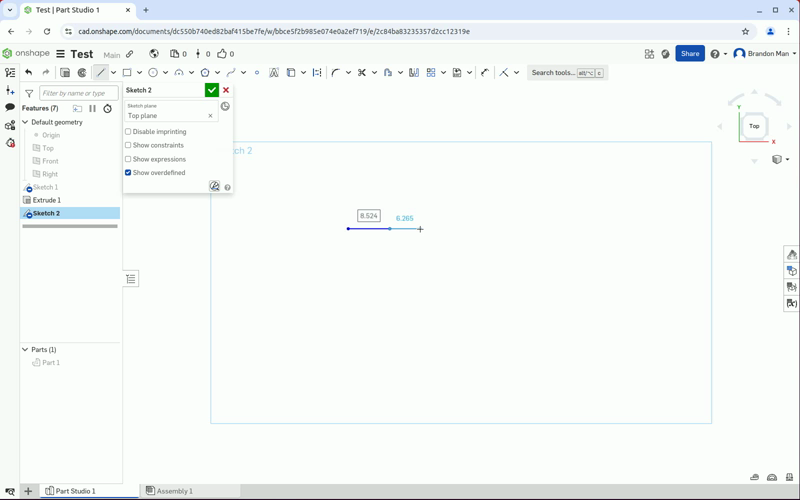
mouse_move(389, 223)
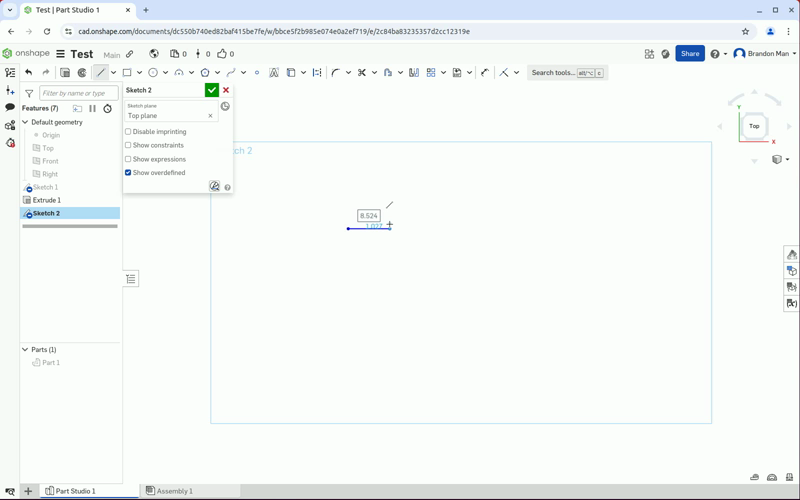
scroll(6)
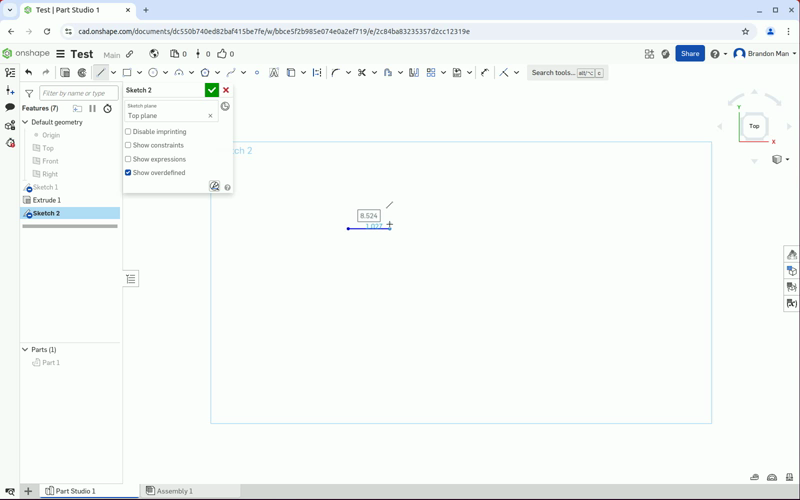
scroll(6)
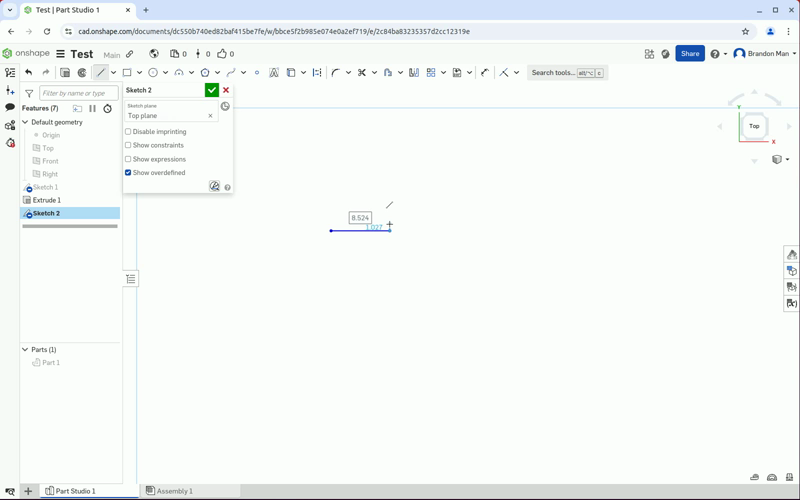
scroll(6)
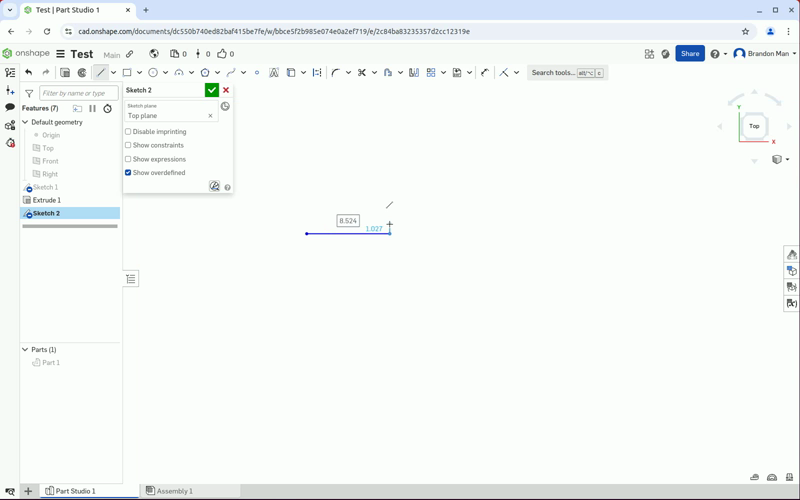
scroll(6)
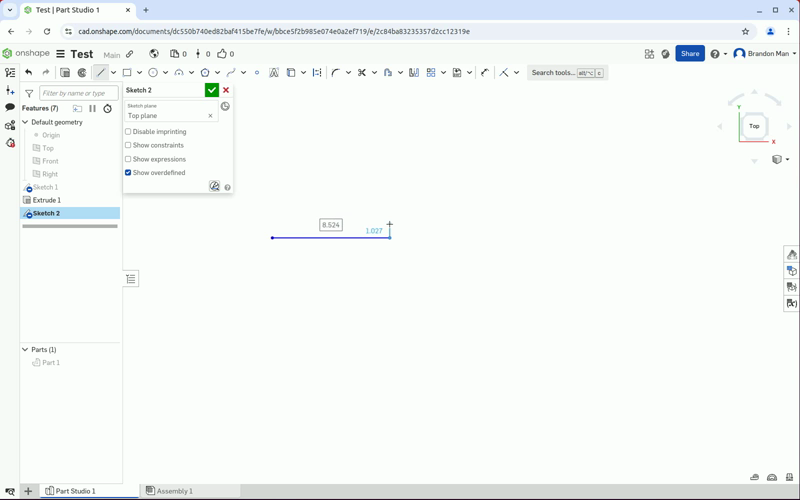
scroll(6)
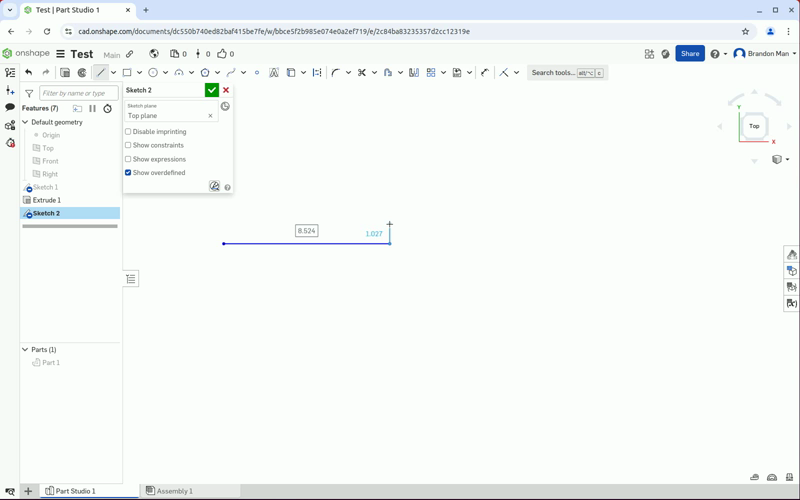
scroll(6)
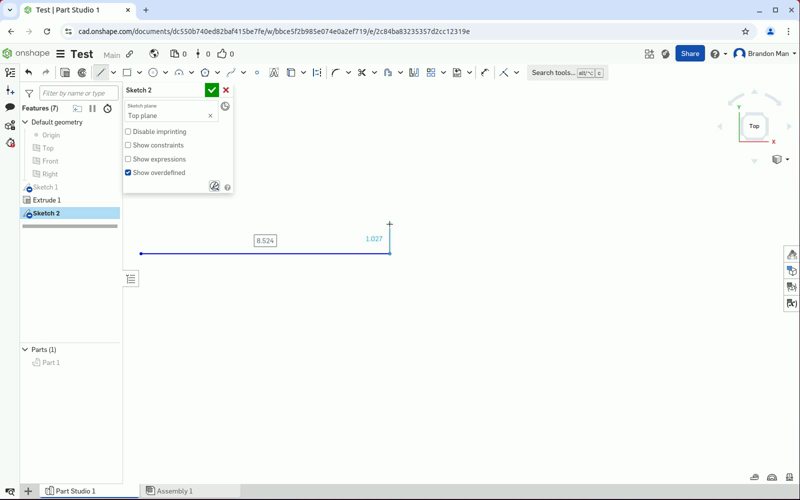
scroll(6)
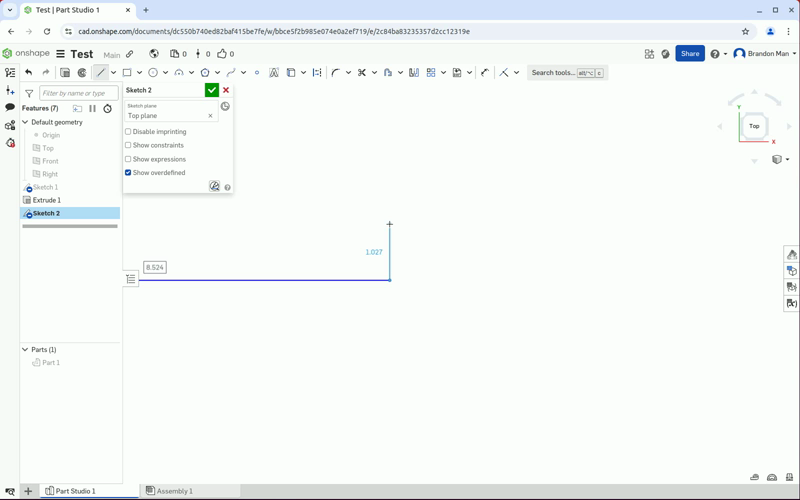
click(389, 223)
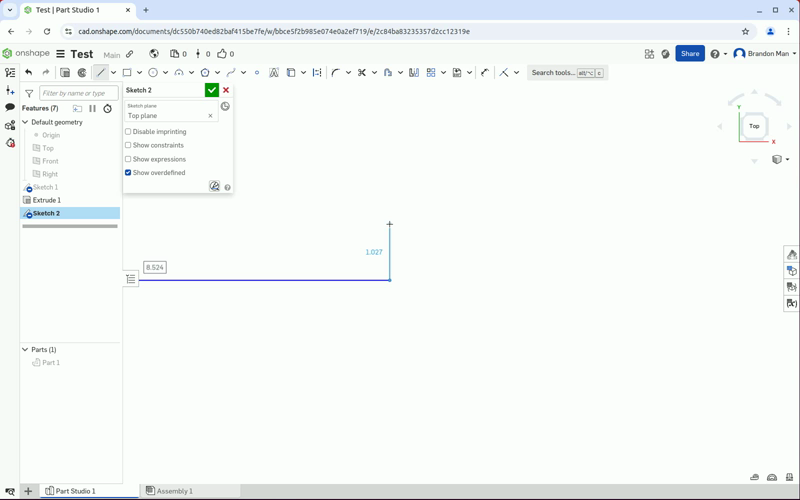
scroll(-6)
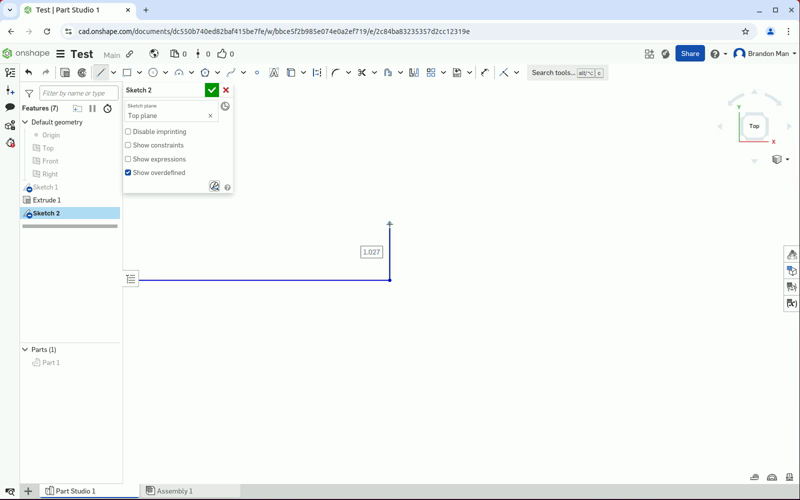
scroll(-6)
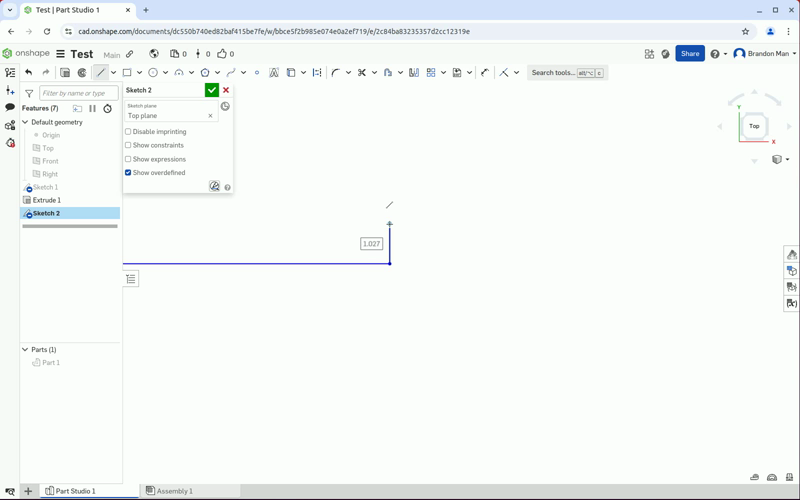
scroll(-6)
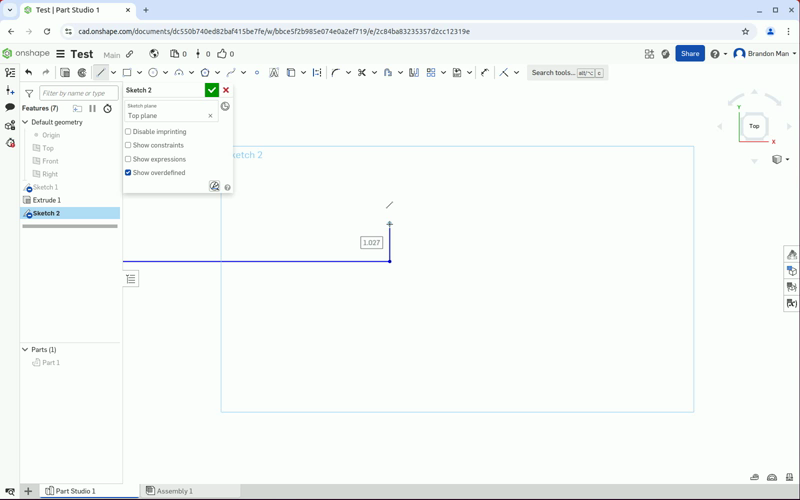
scroll(-6)
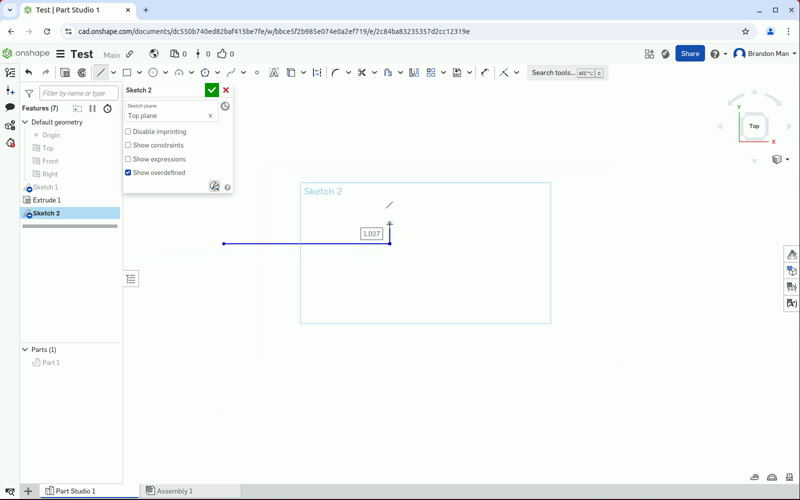
scroll(-6)
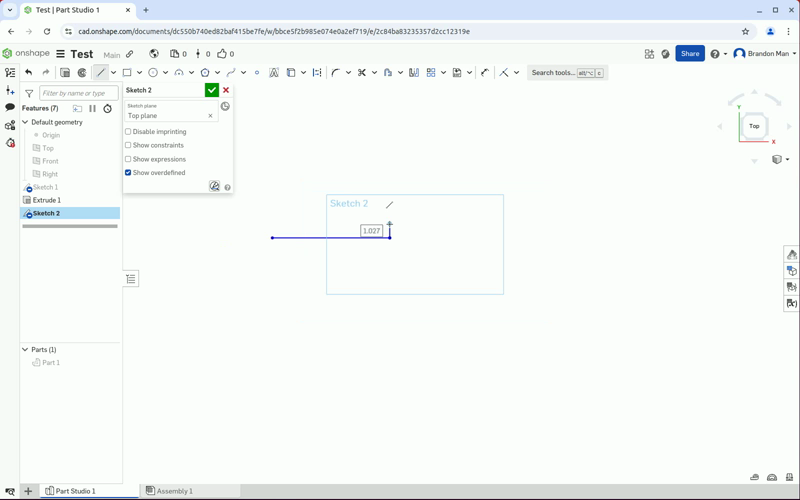
scroll(-6)
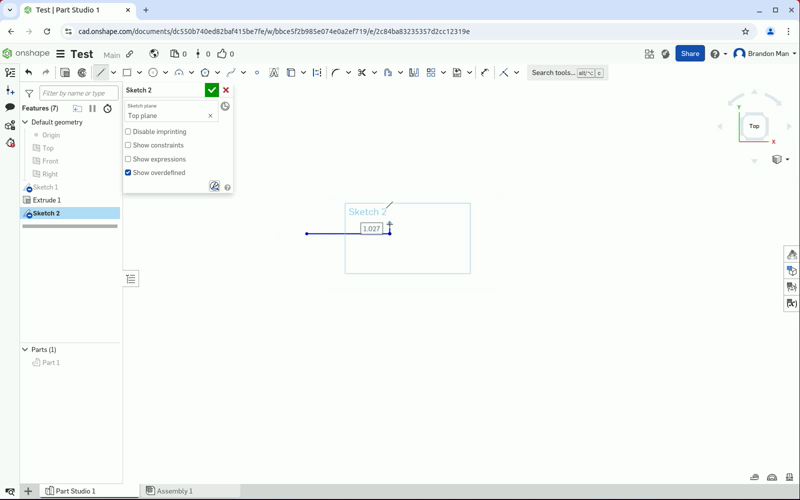
scroll(-6)
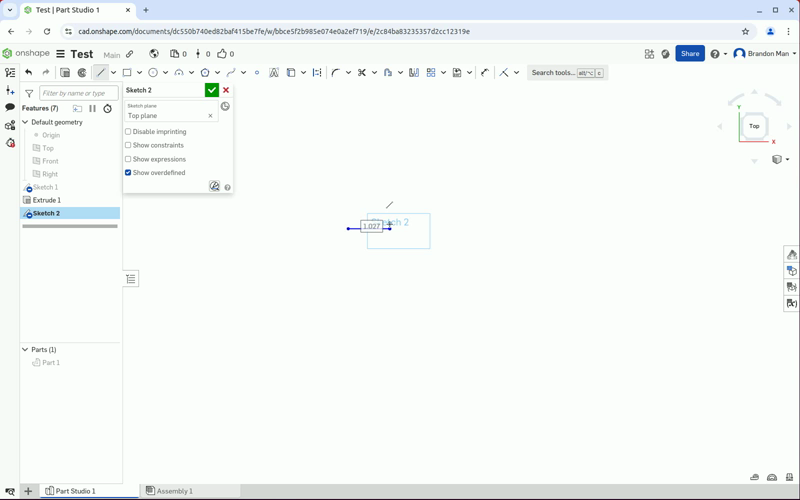
key_up(shift)
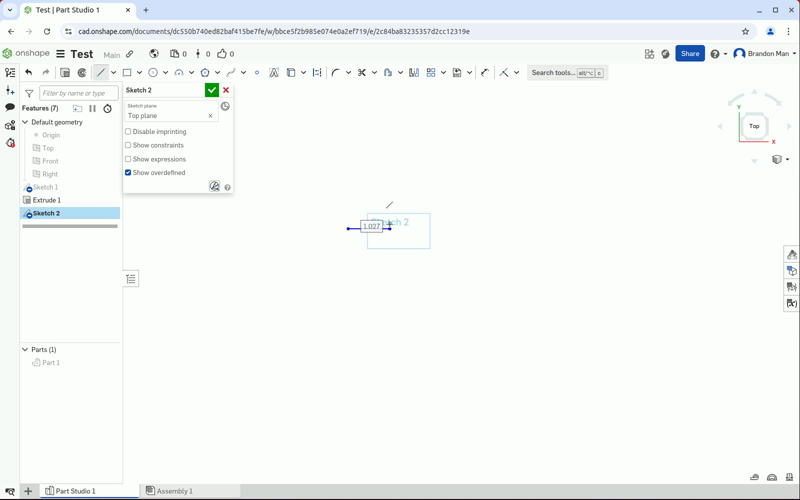
key_down(shift)
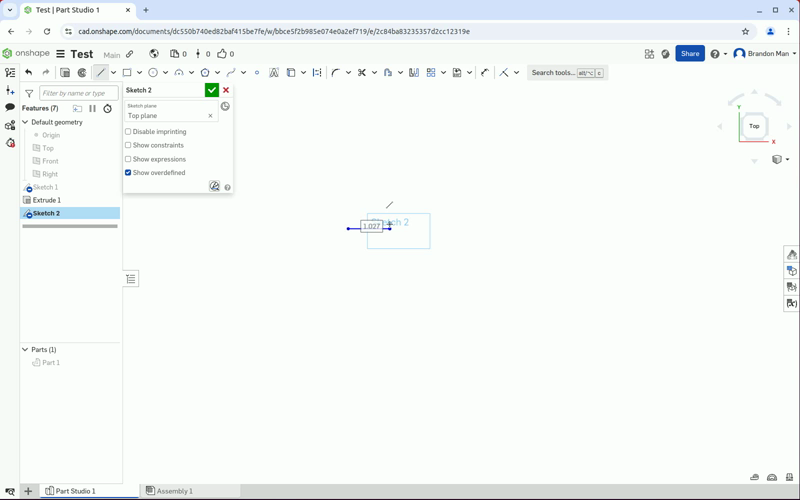
mouse_move(420, 223)
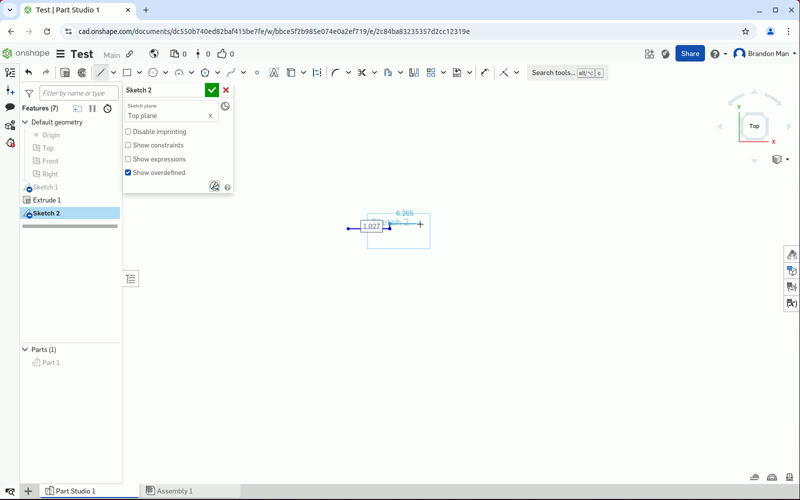
mouse_move(348, 223)
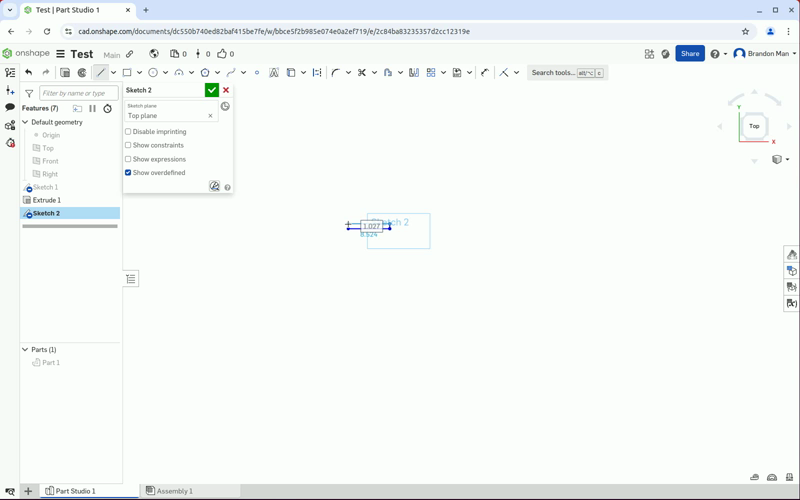
click(348, 223)
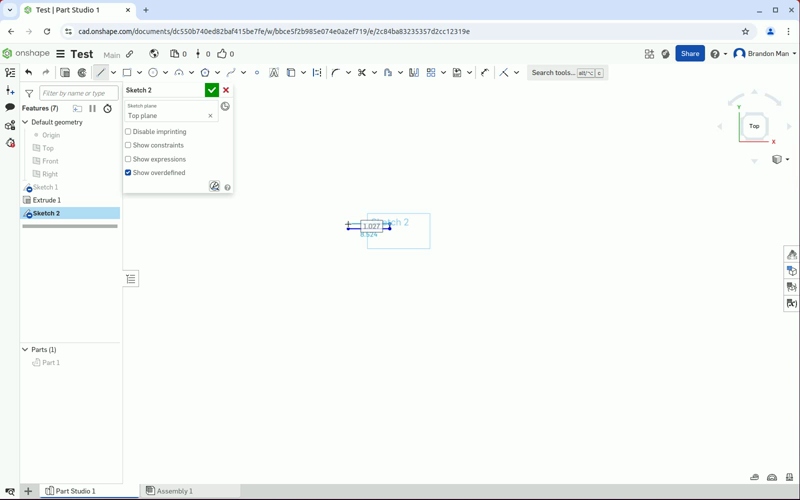
key_up(shift)
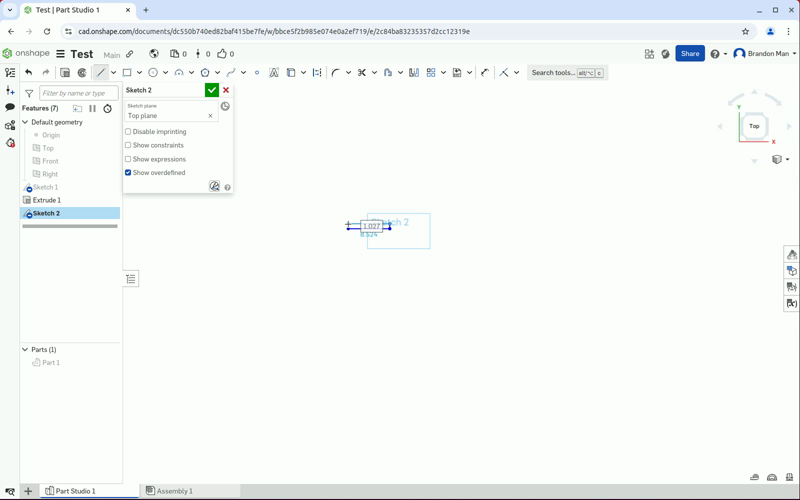
mouse_move(378, 223)
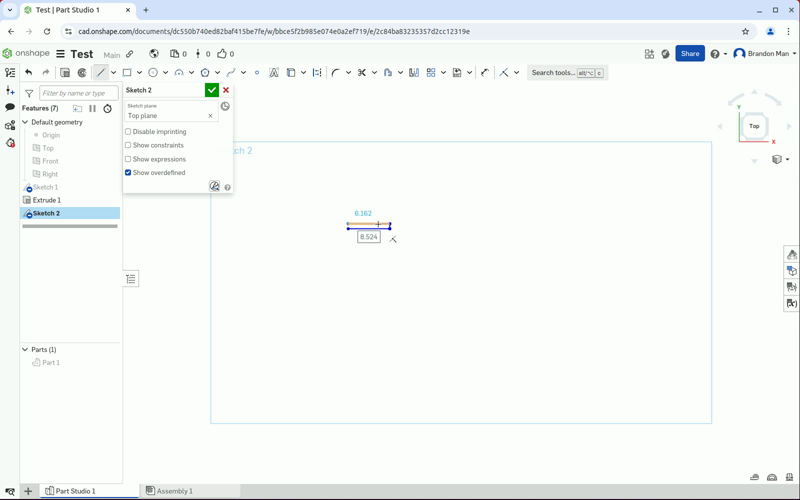
key_down(shift)
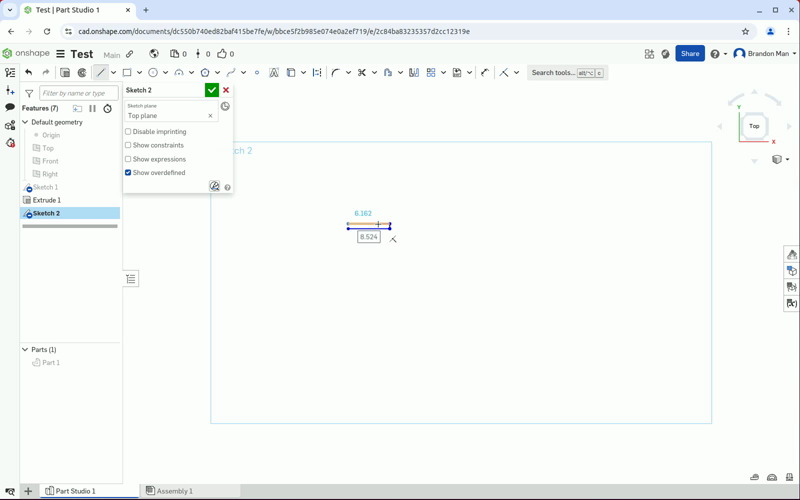
mouse_move(348, 228)
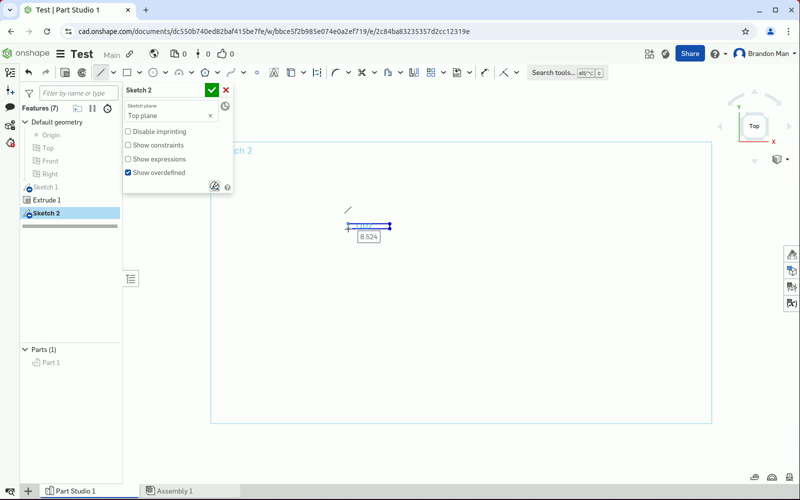
scroll(6)
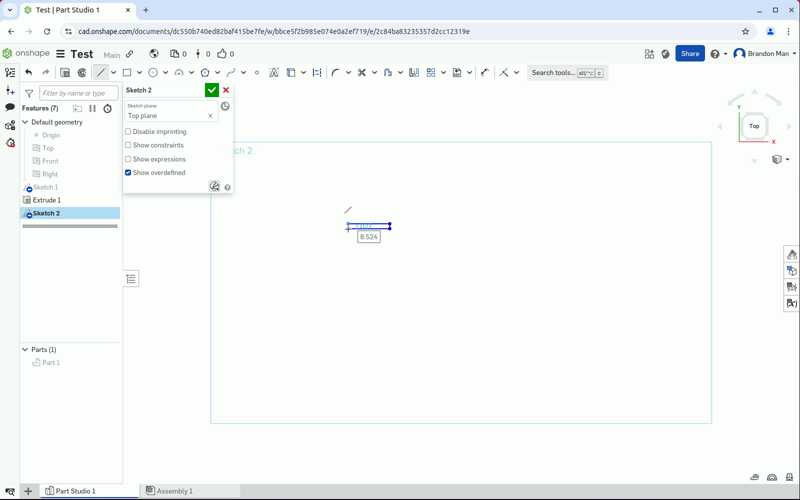
scroll(6)
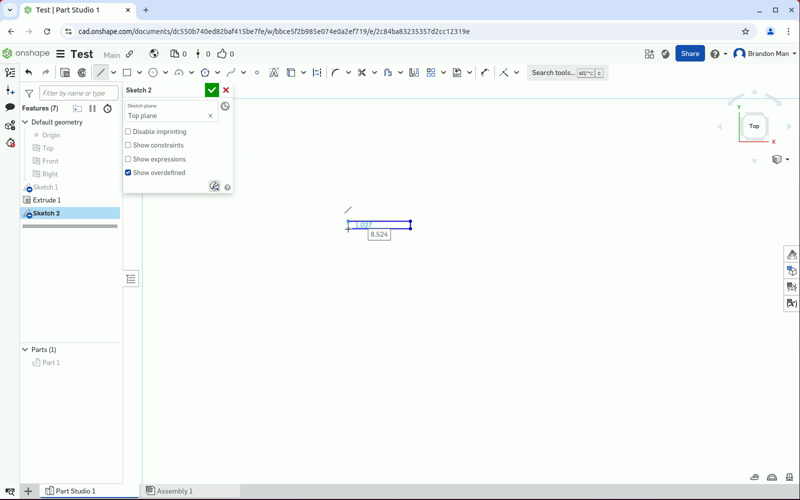
scroll(6)
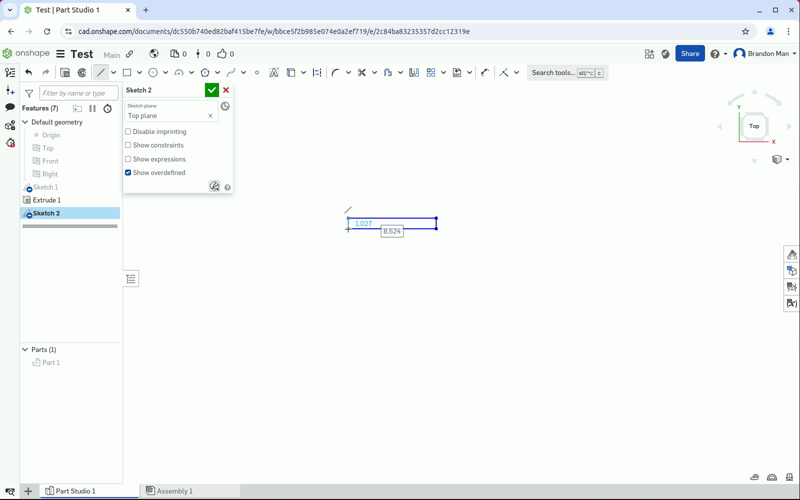
scroll(6)
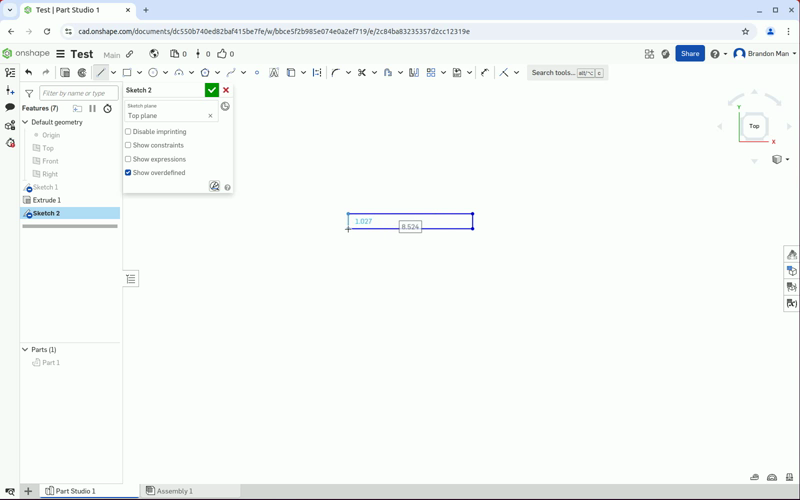
scroll(6)
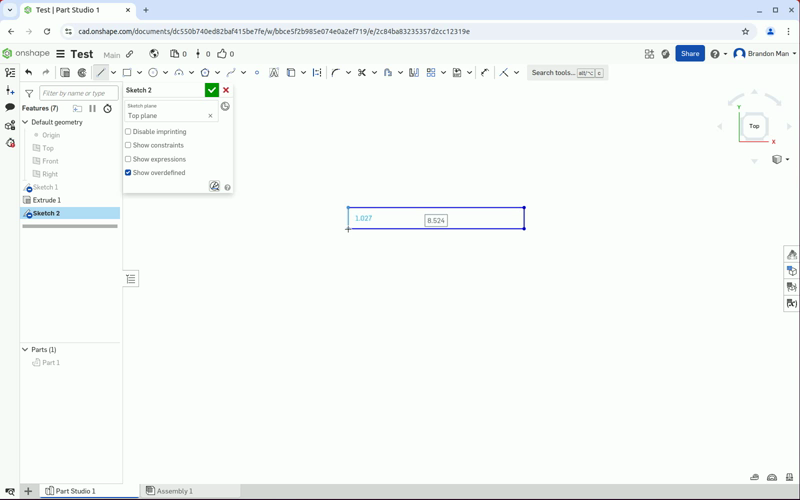
scroll(6)
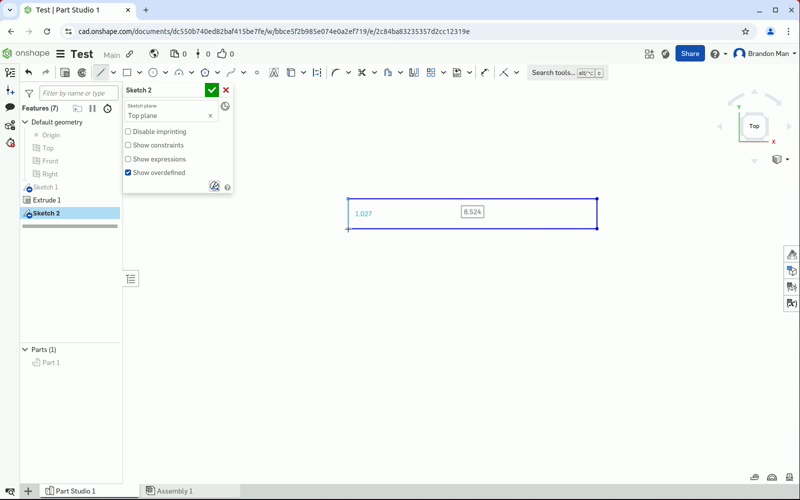
scroll(6)
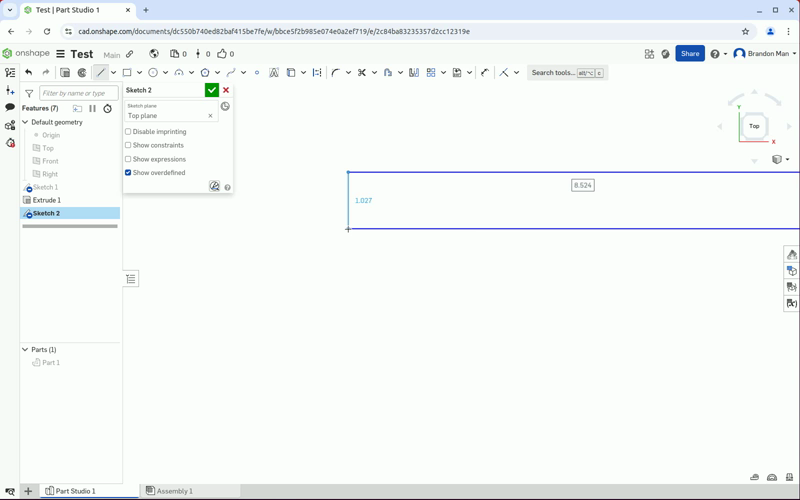
key_up(shift)
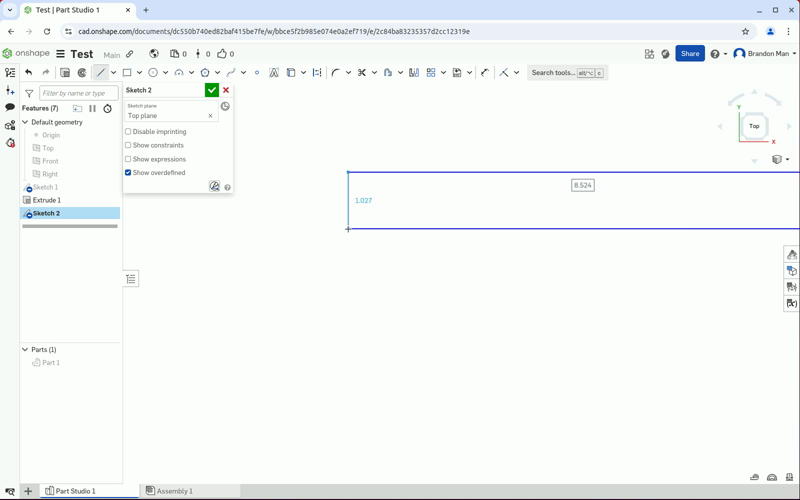
click(348, 228)
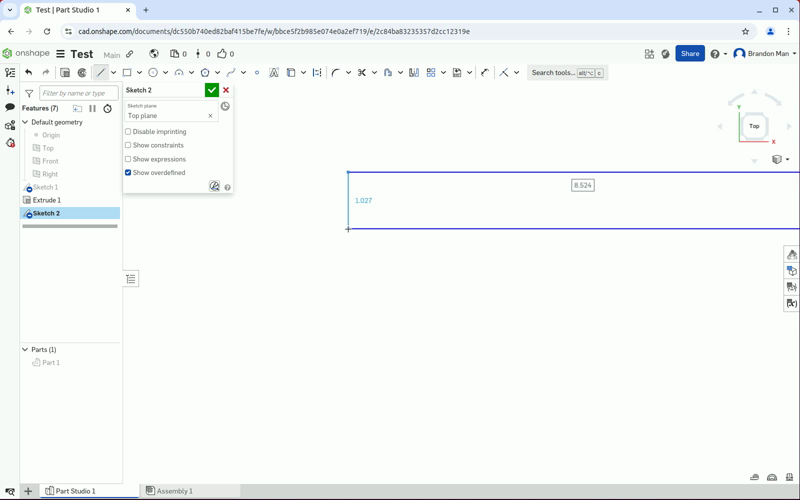
scroll(-6)
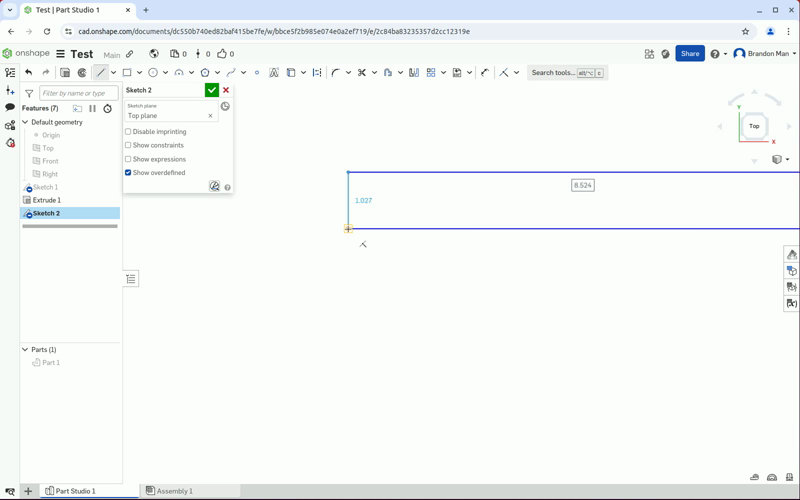
scroll(-6)
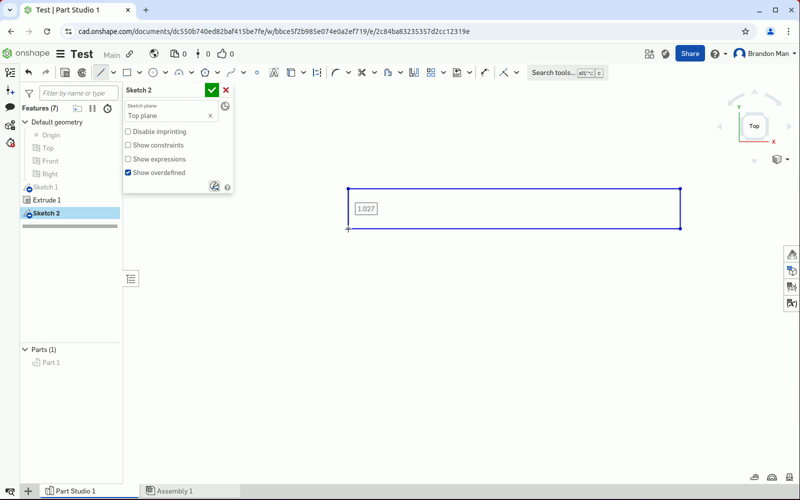
scroll(-6)
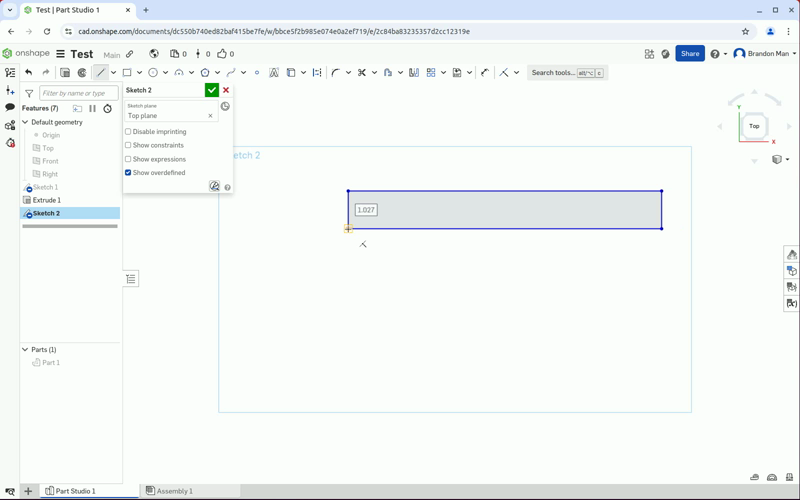
scroll(-6)
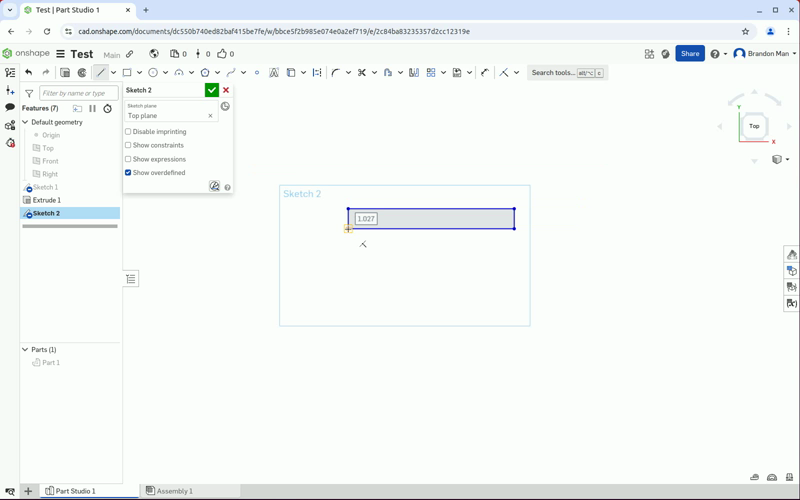
scroll(-6)
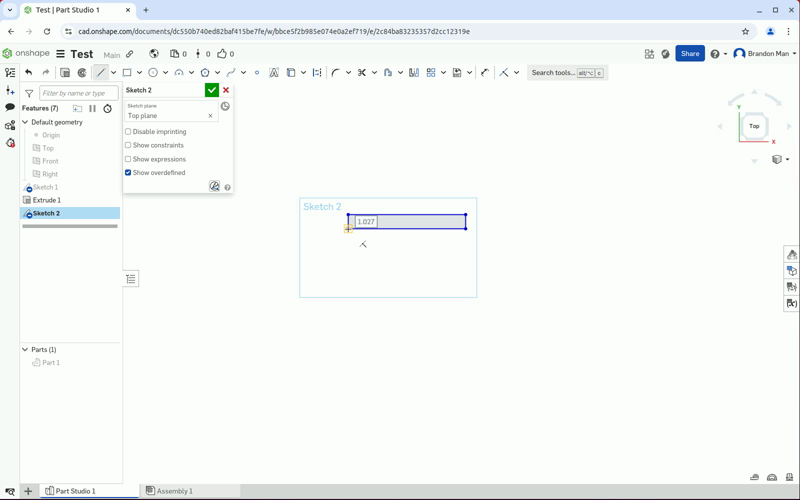
scroll(-6)
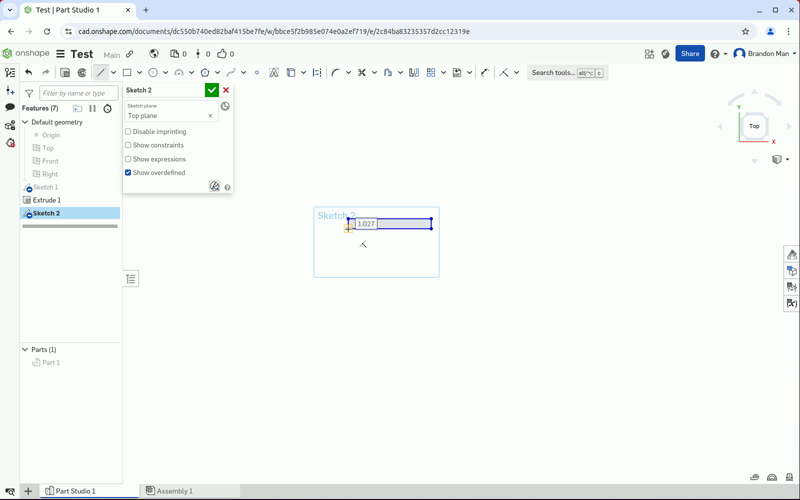
scroll(-6)
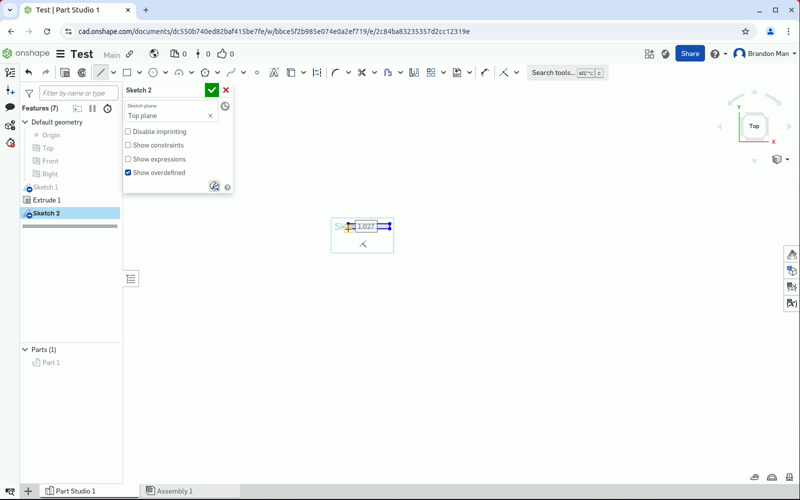
key(esc)
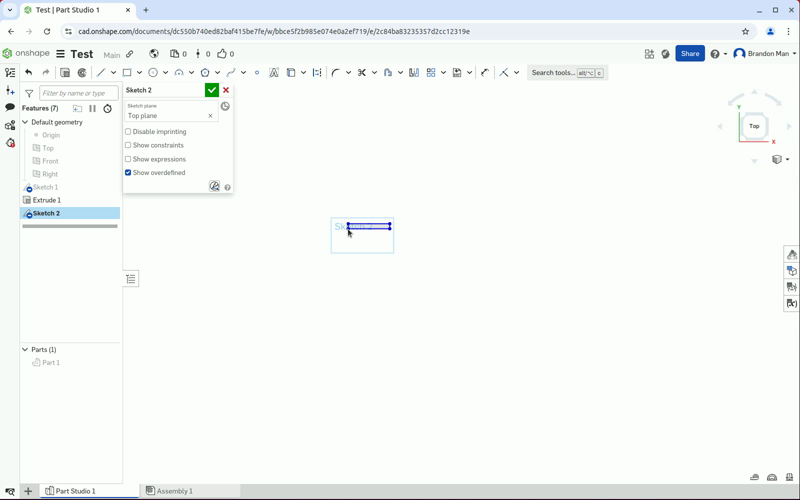
mouse_move(370, 224)
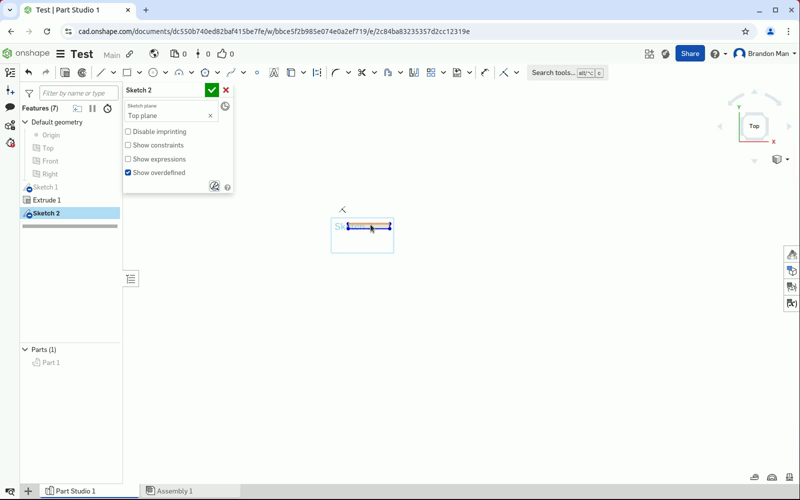
scroll(6)
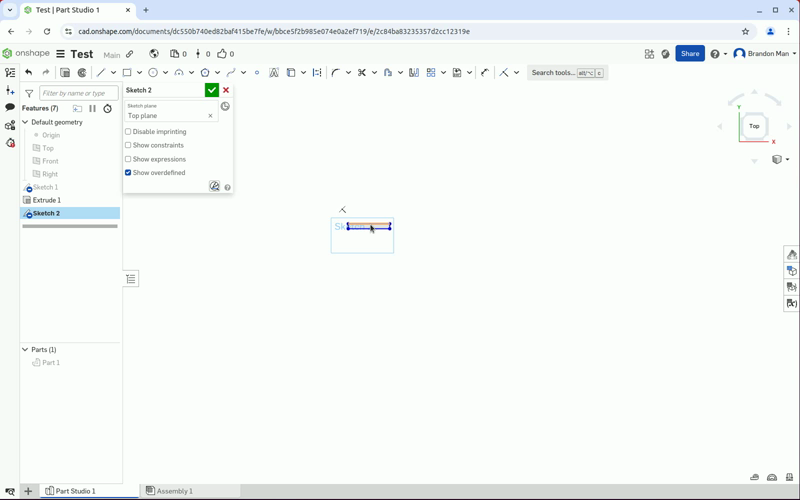
scroll(6)
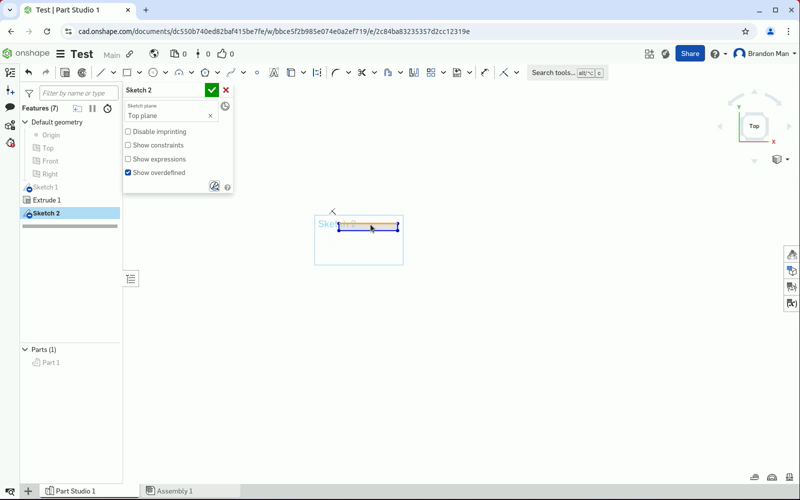
scroll(6)
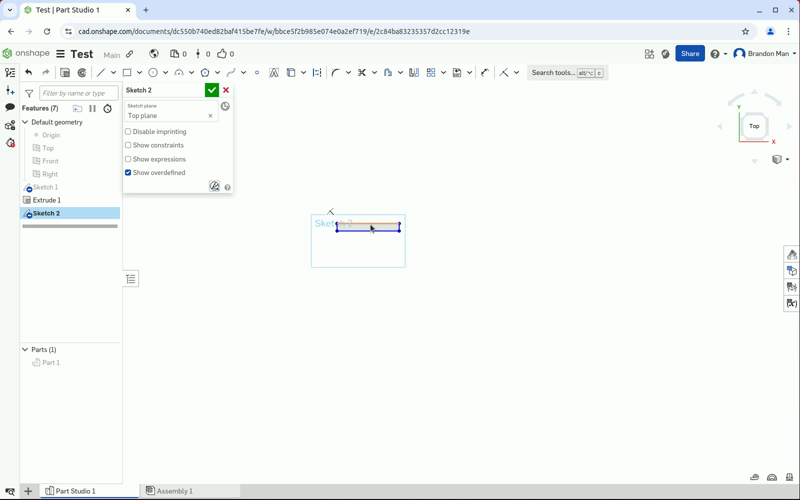
scroll(6)
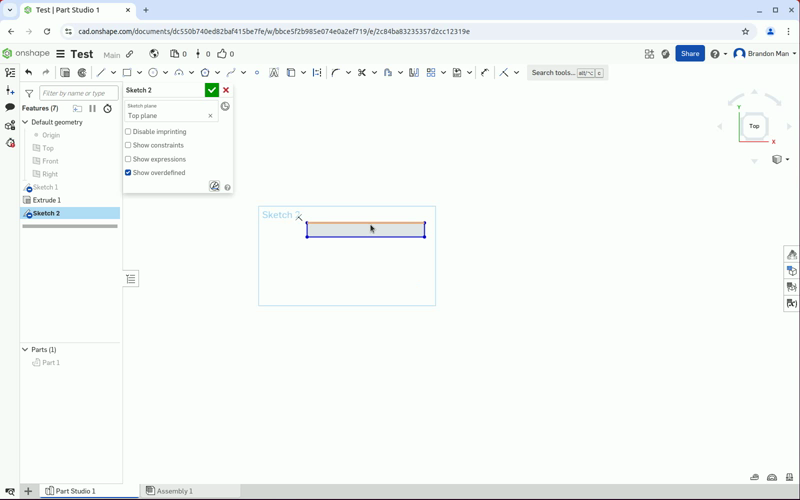
scroll(6)
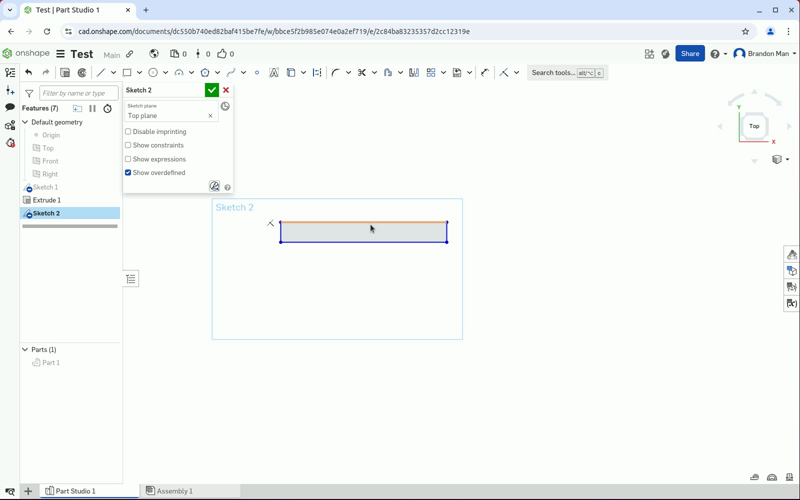
scroll(6)
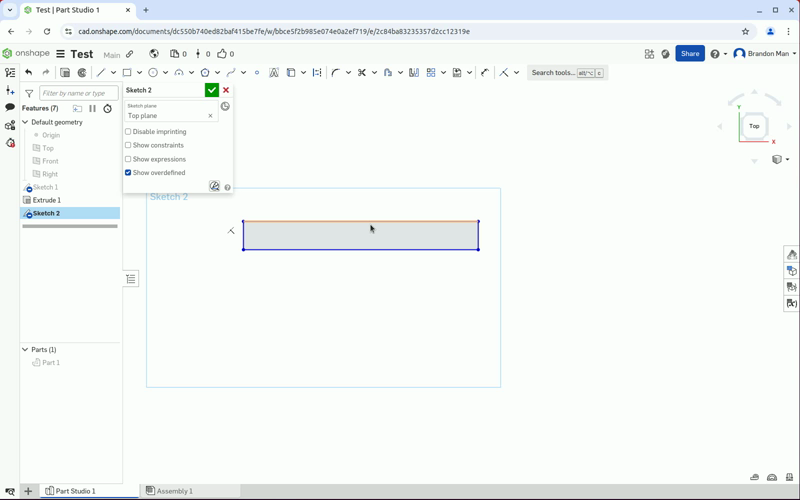
scroll(6)
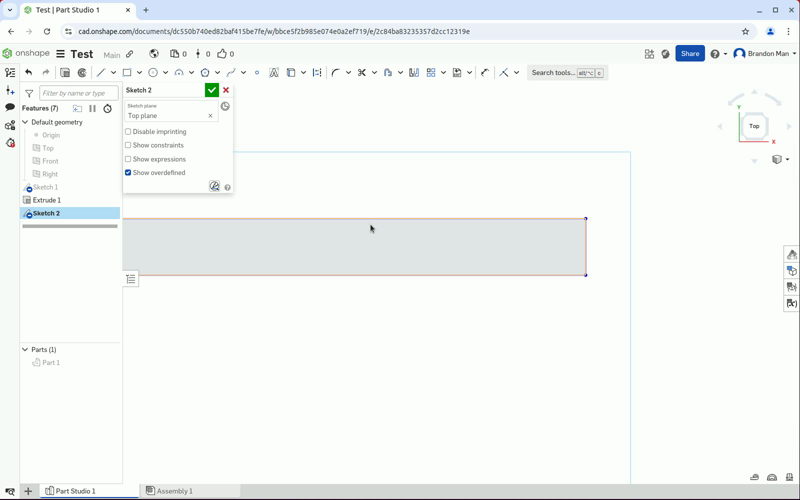
click(370, 224)
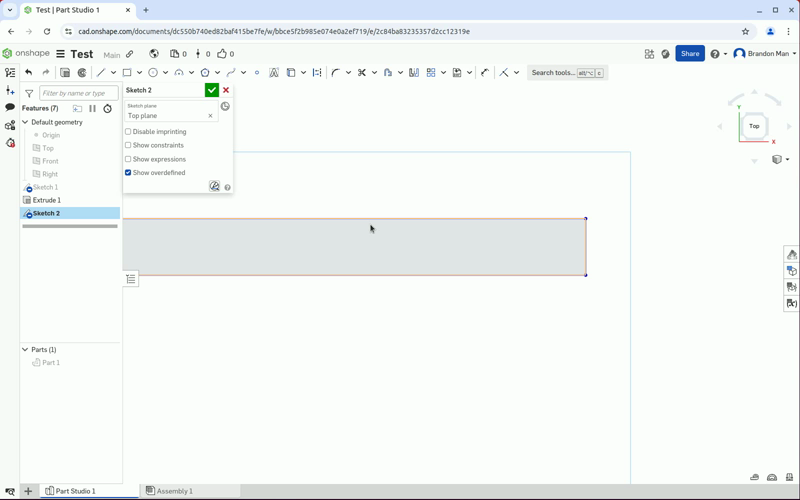
scroll(-6)
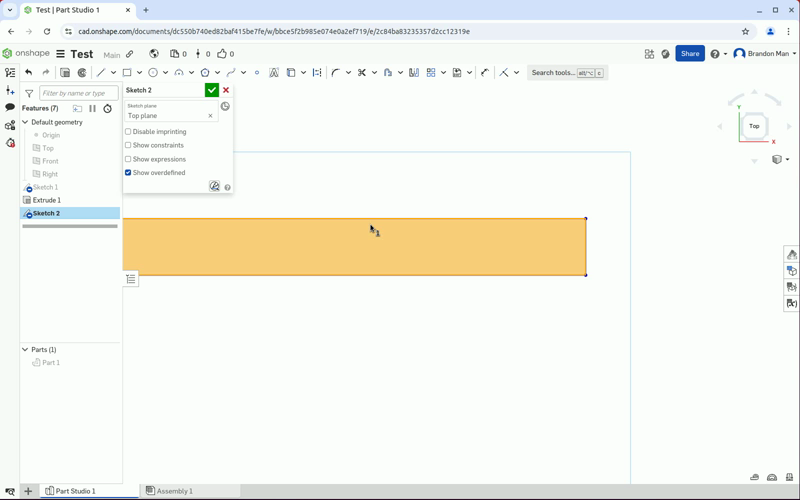
scroll(-6)
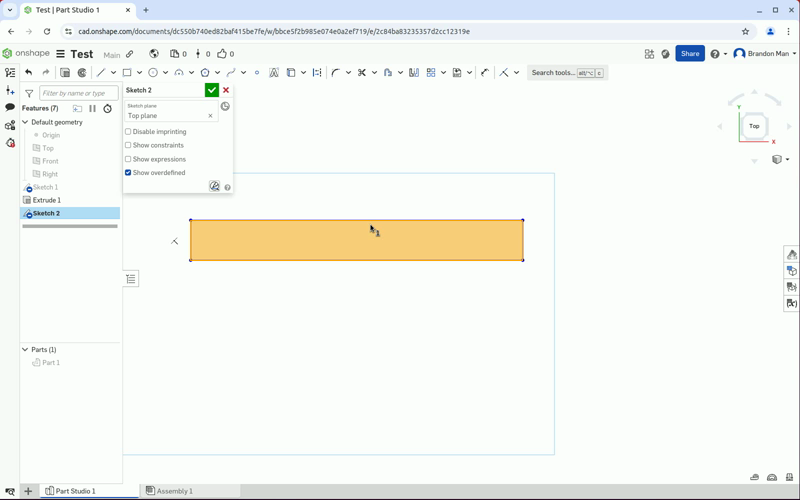
scroll(-6)
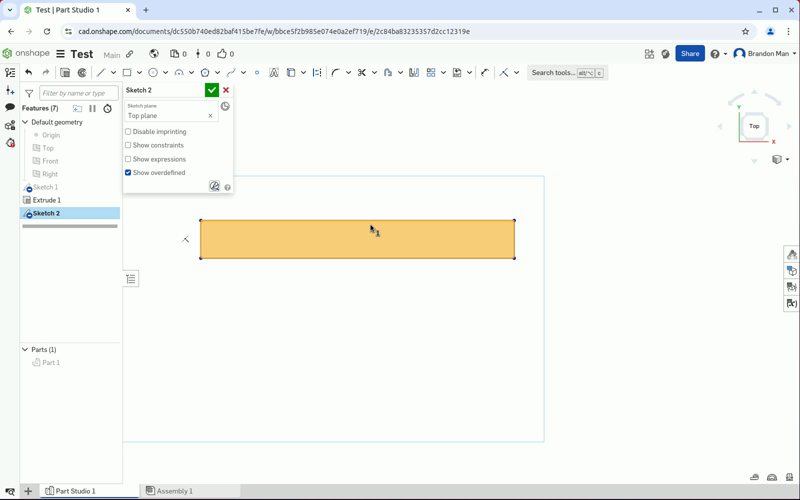
scroll(-6)
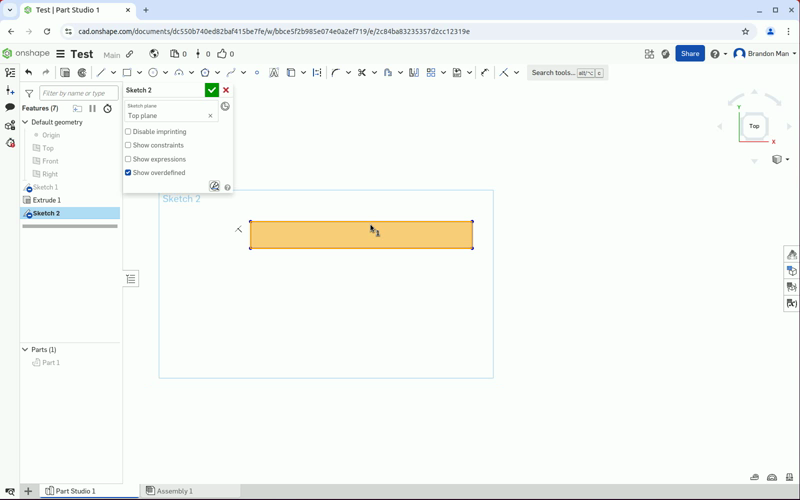
scroll(-6)
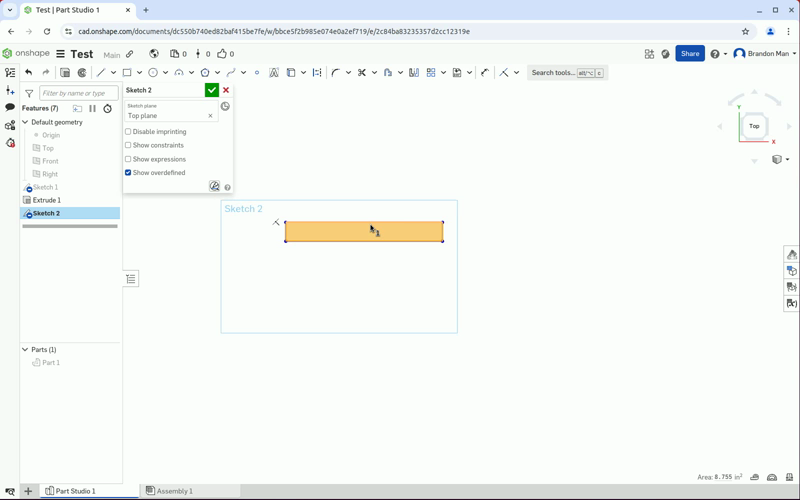
scroll(-6)
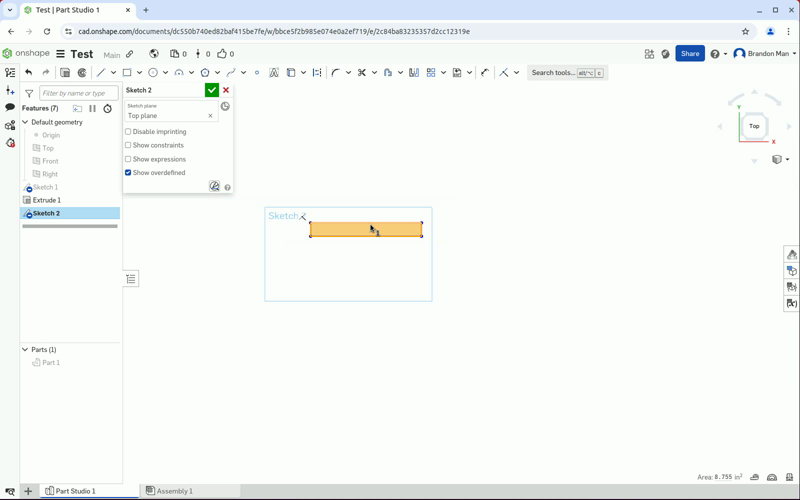
scroll(-6)
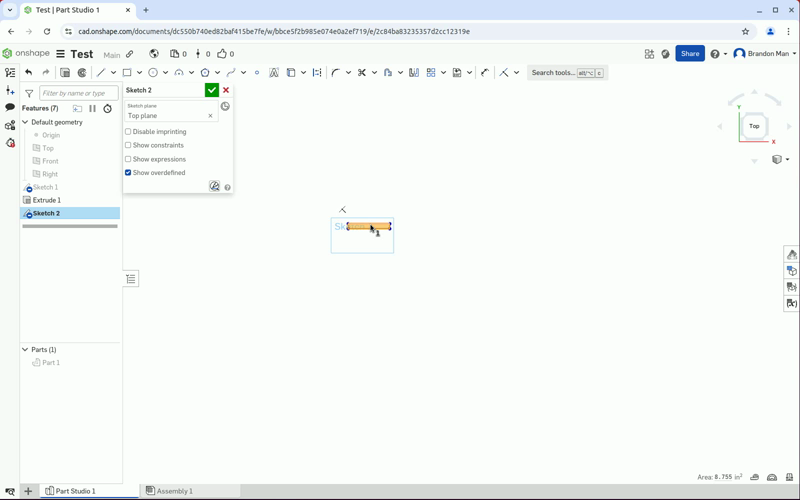
mouse_move(73, 352)
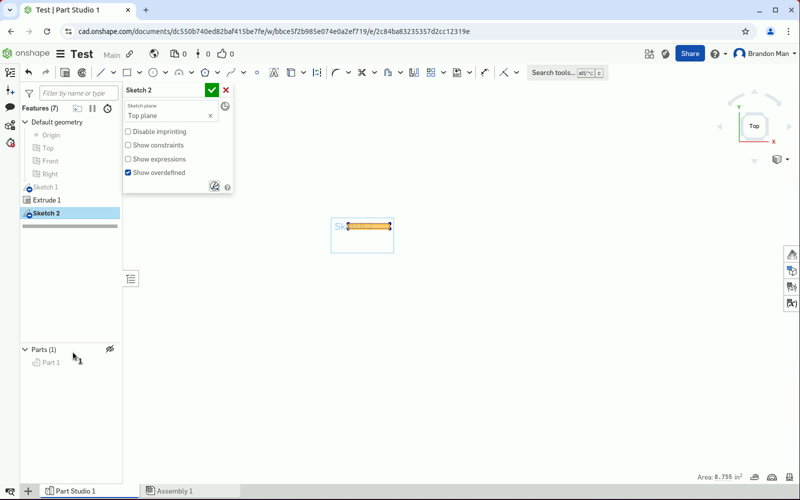
key(shift+y)
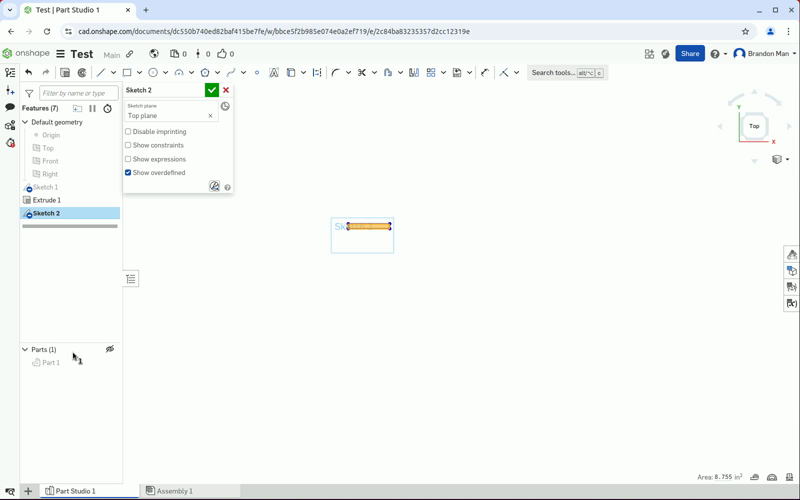
key(shift+e)
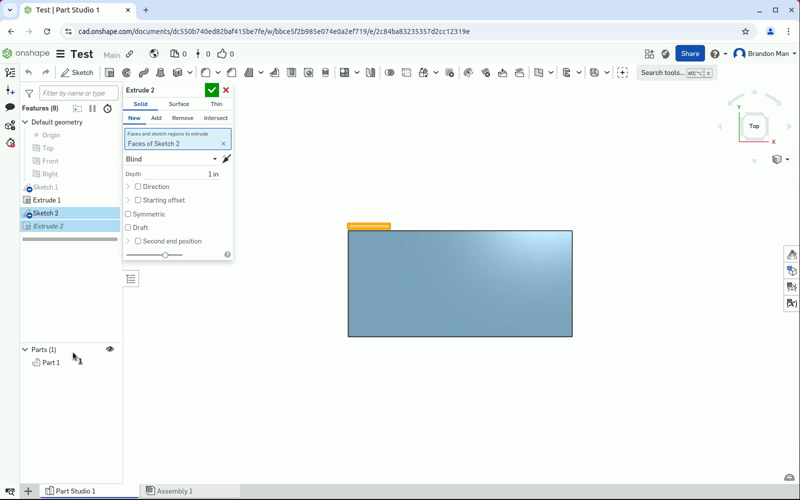
mouse_move(143, 106)
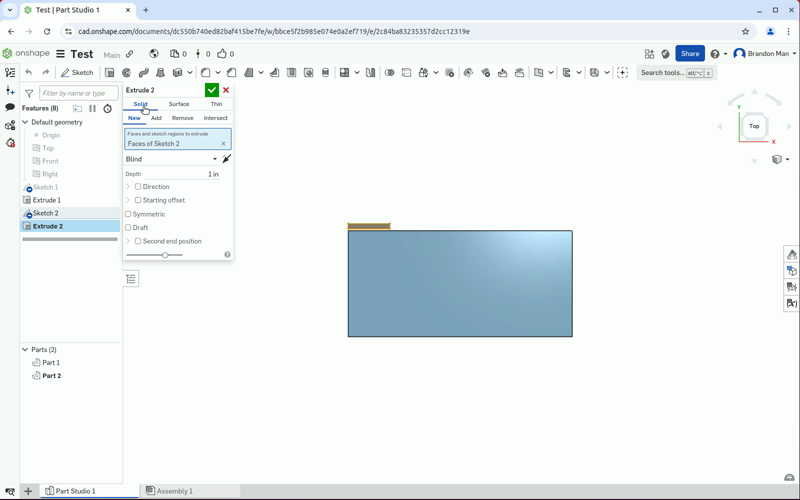
click(143, 106)
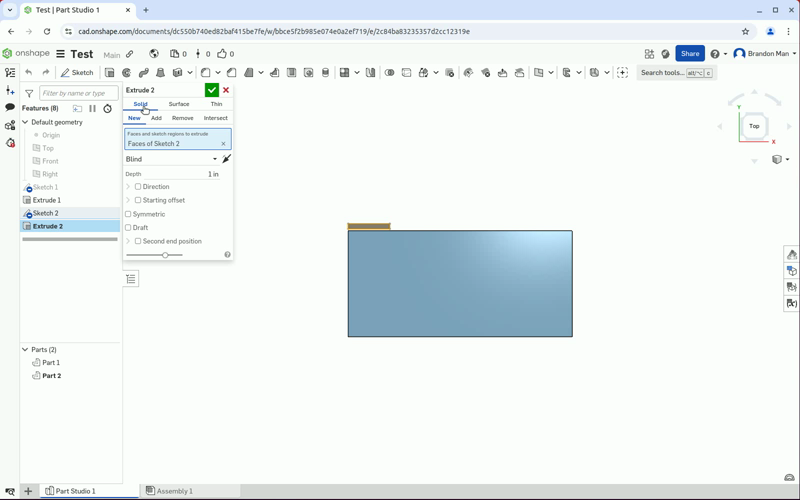
mouse_move(137, 120)
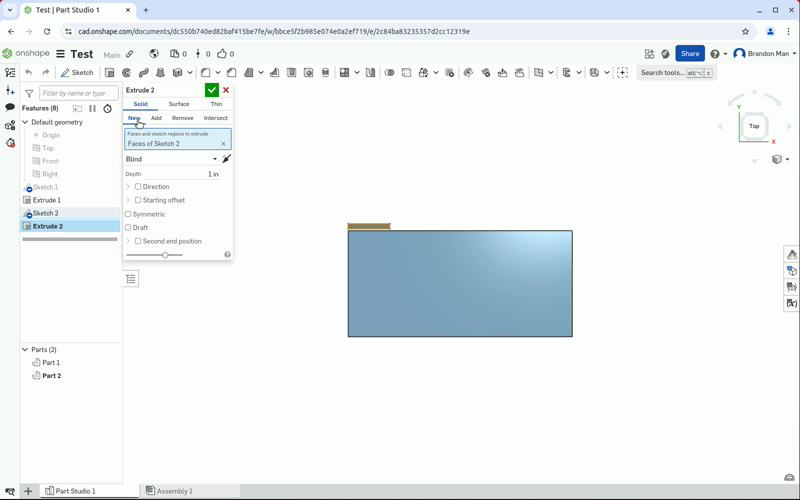
click(137, 120)
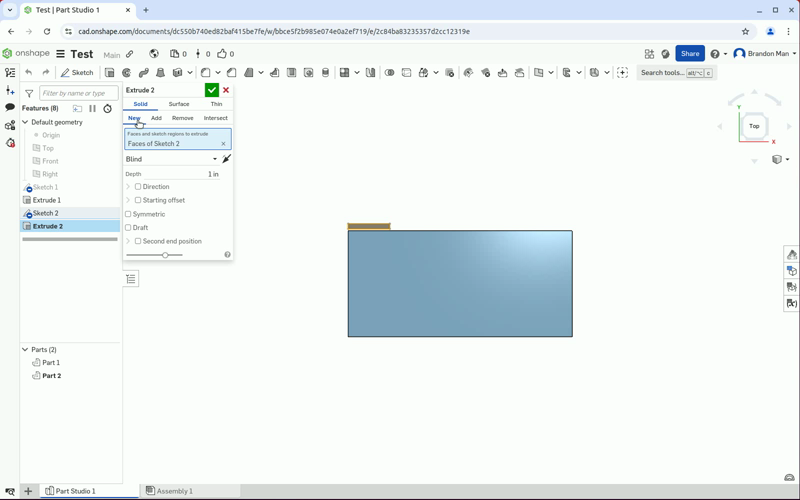
key(tab, 4)
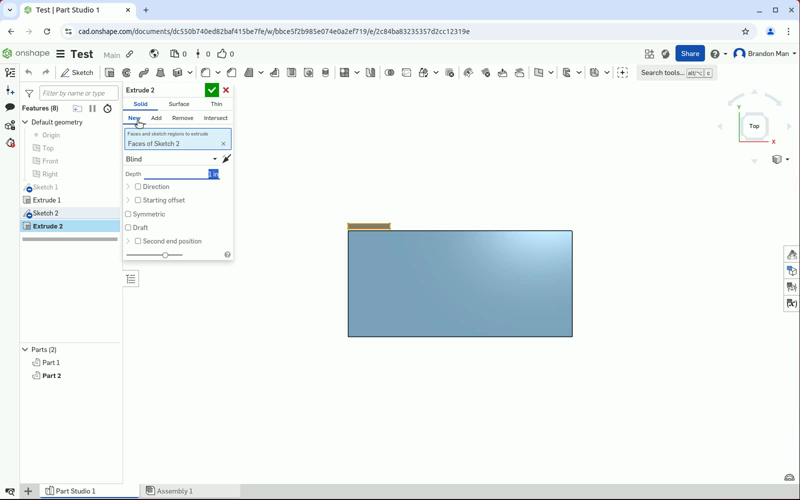
text(0.963)
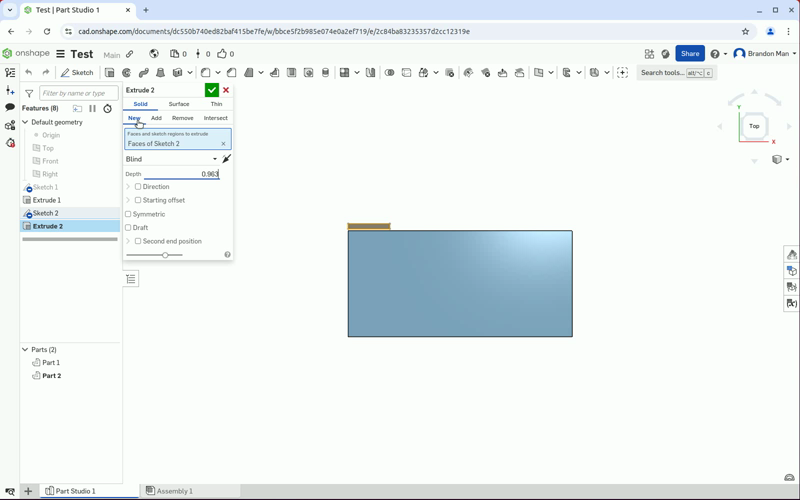
key(enter)
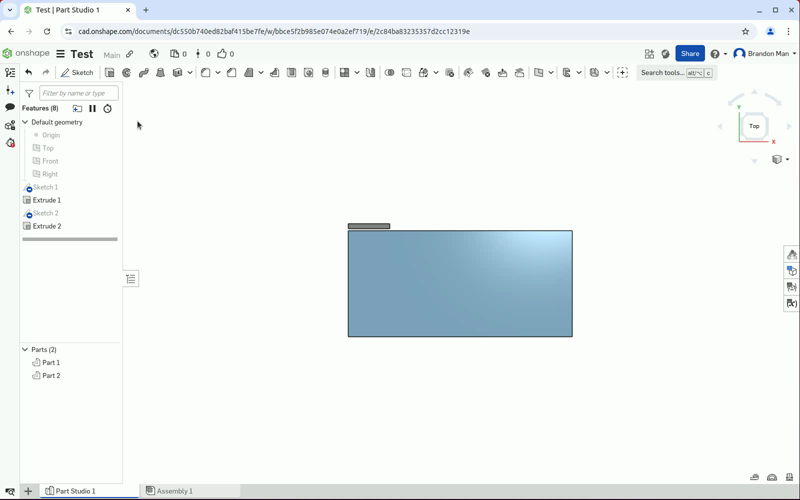
key(shift+h)
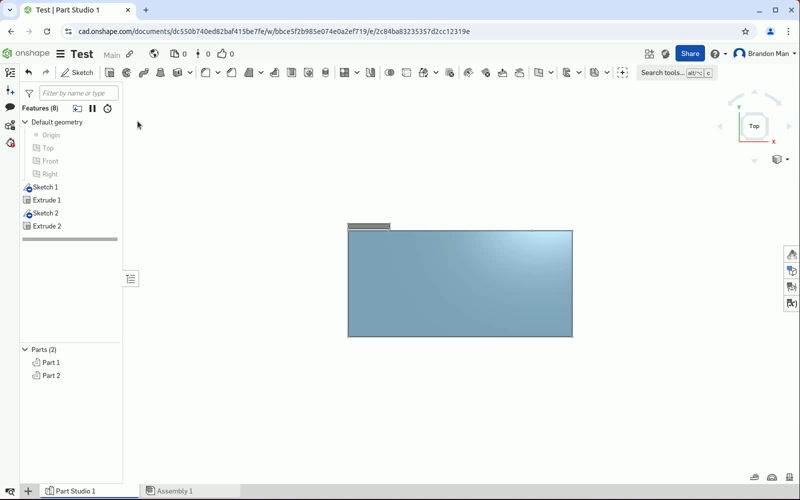
key(shift+h)
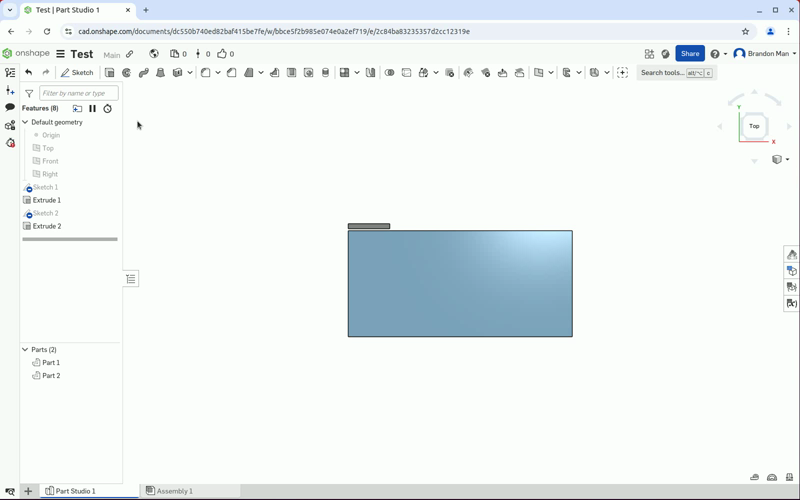
mouse_move(73, 189)
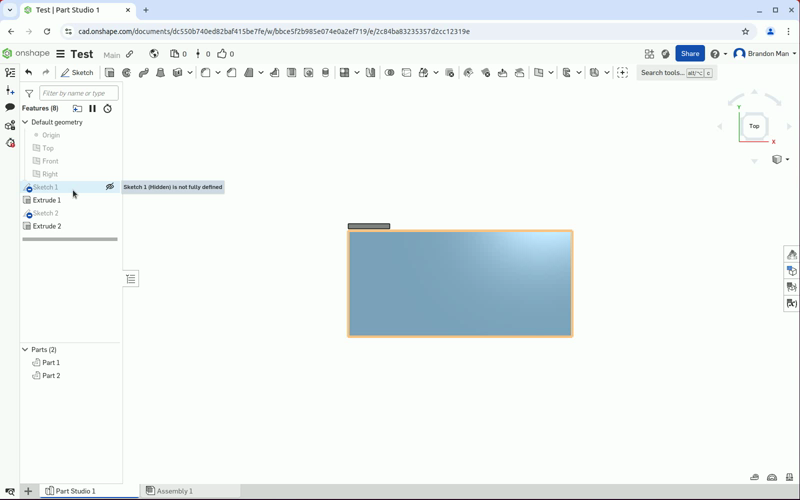
click(73, 189)
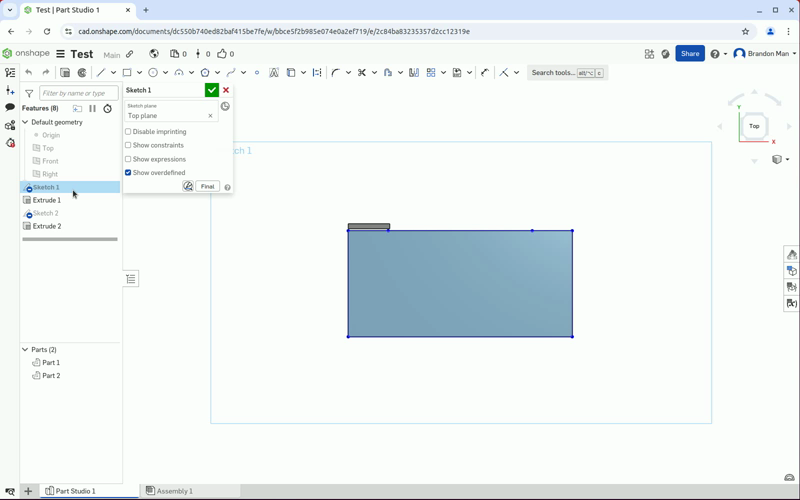
mouse_move(229, 92)
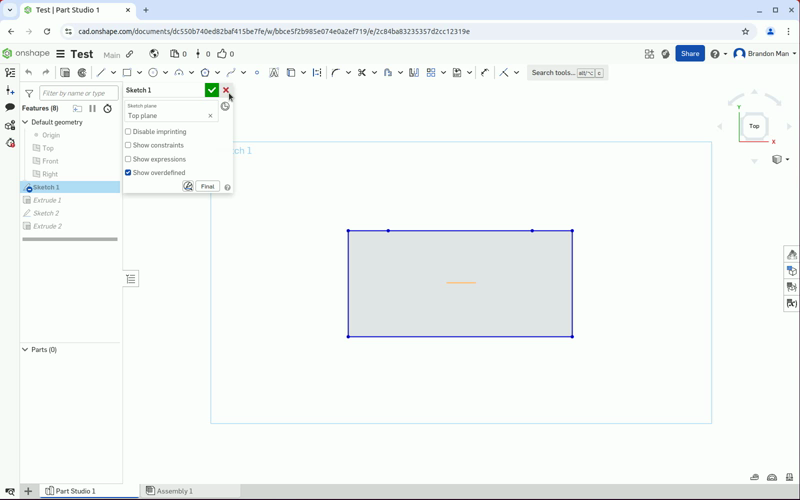
click(229, 92)
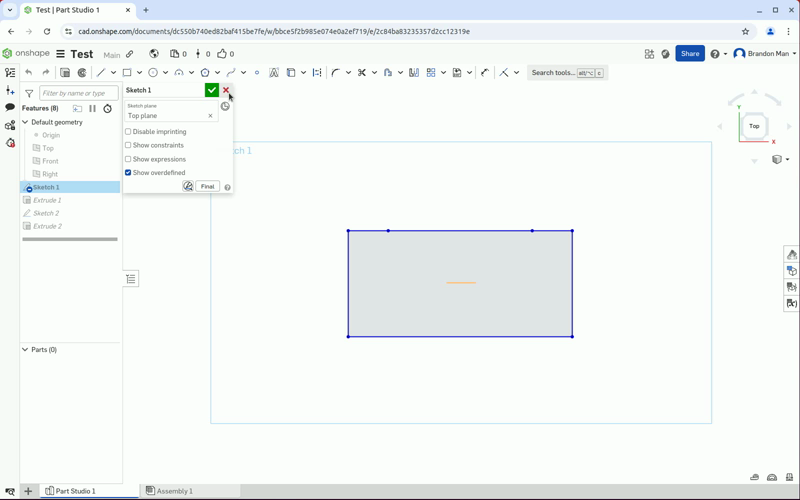
key(shift+s)
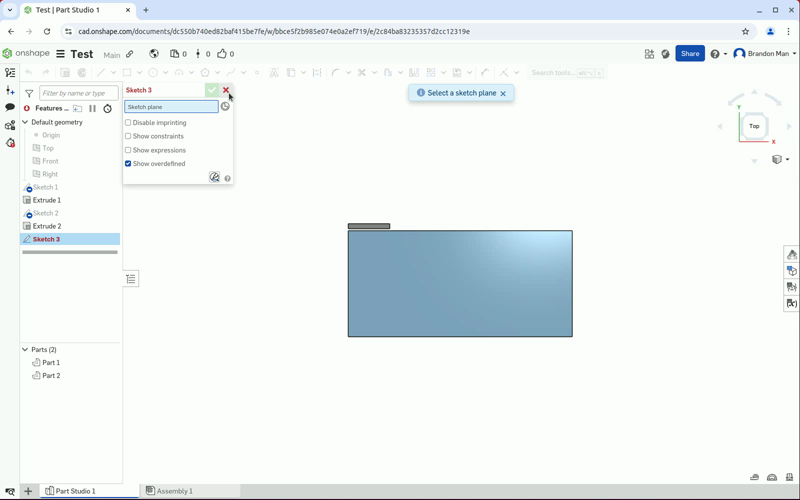
mouse_move(73, 150)
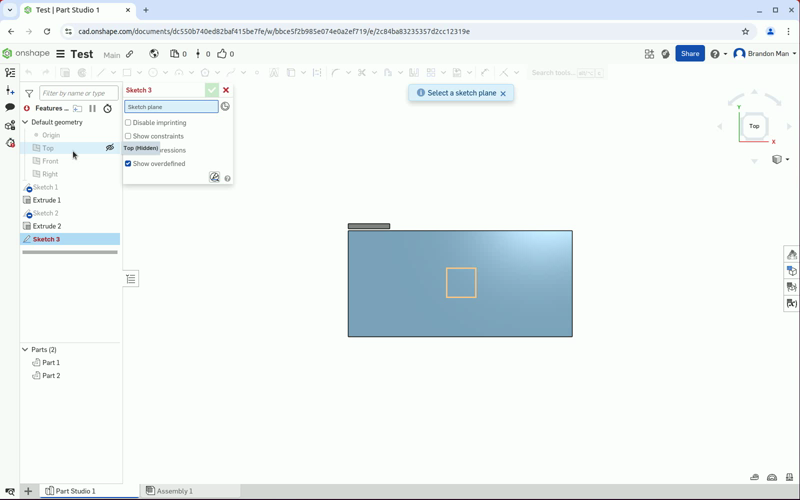
click(73, 150)
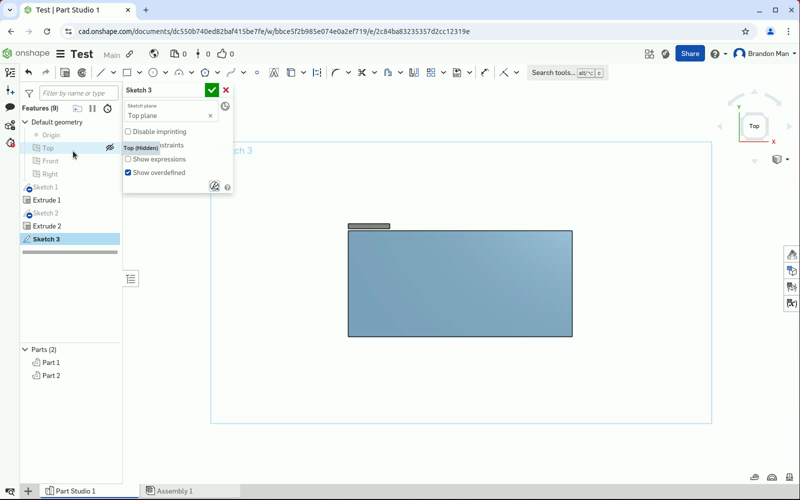
mouse_move(73, 352)
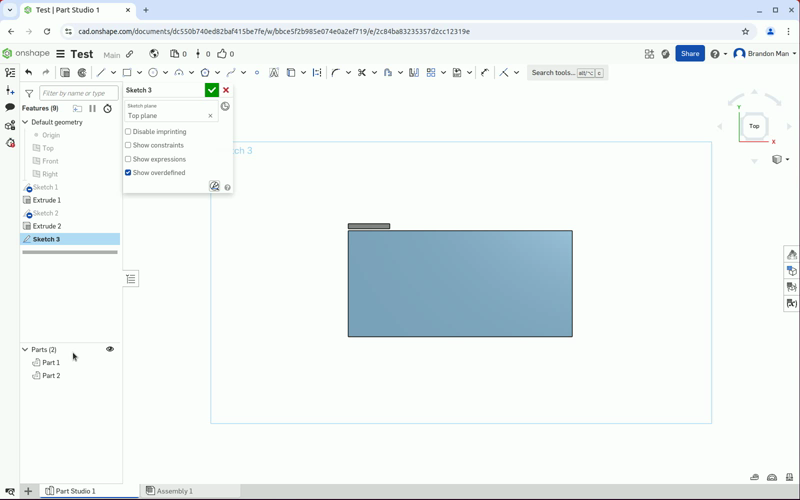
key(y)
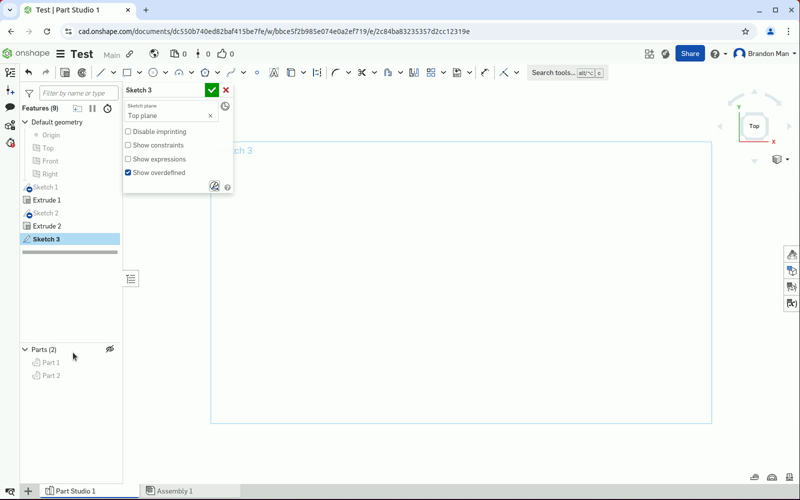
key(l)
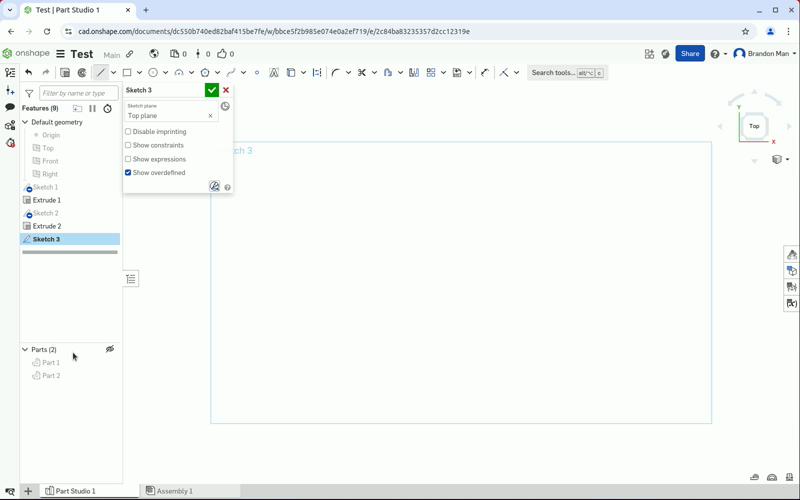
key_down(shift)
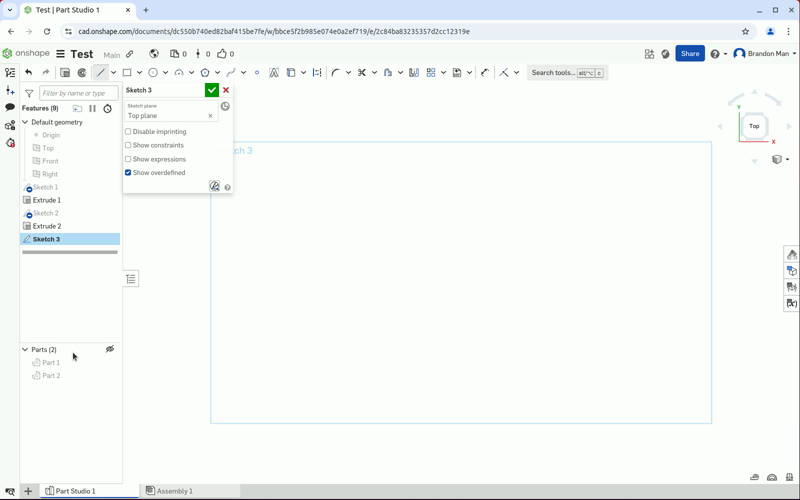
mouse_move(532, 228)
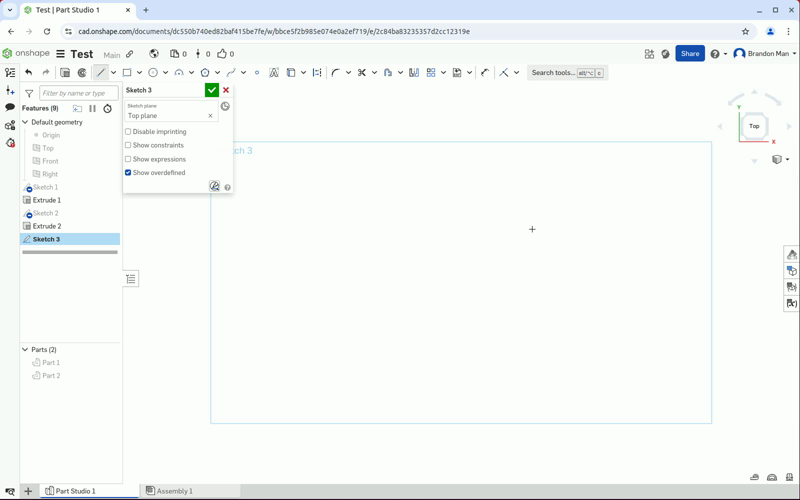
click(532, 228)
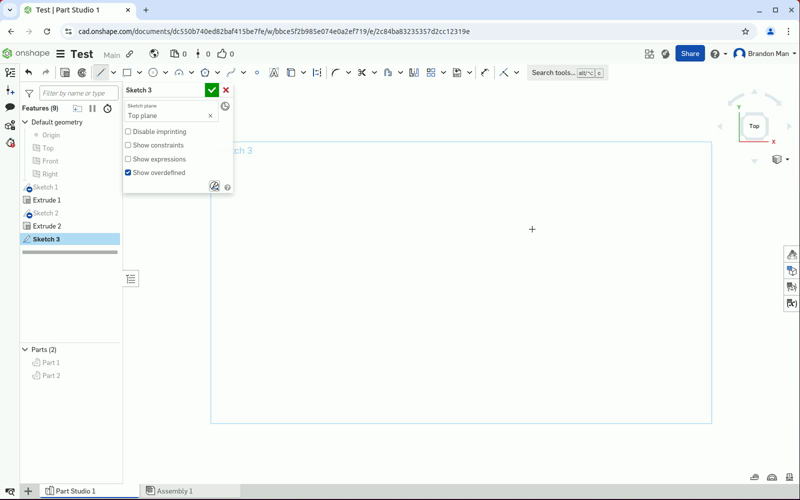
key_up(shift)
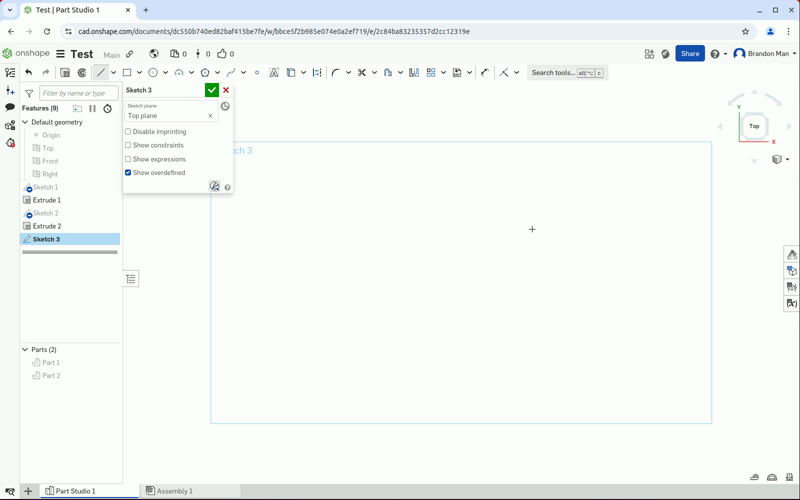
key_down(shift)
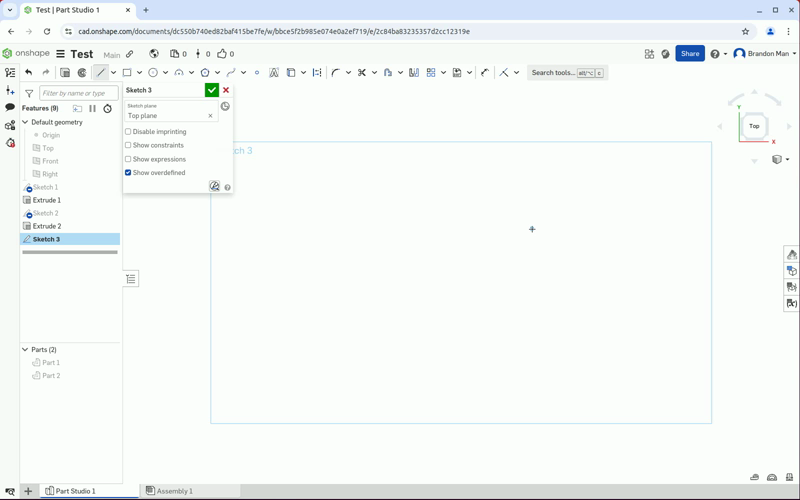
mouse_move(562, 228)
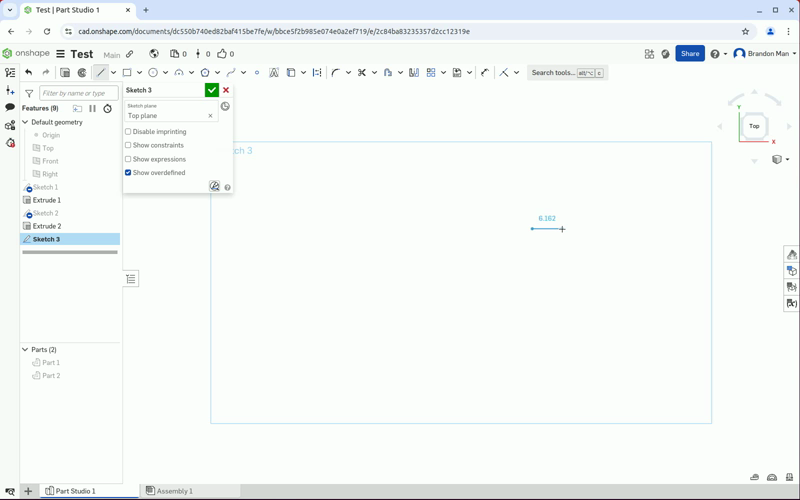
mouse_move(574, 228)
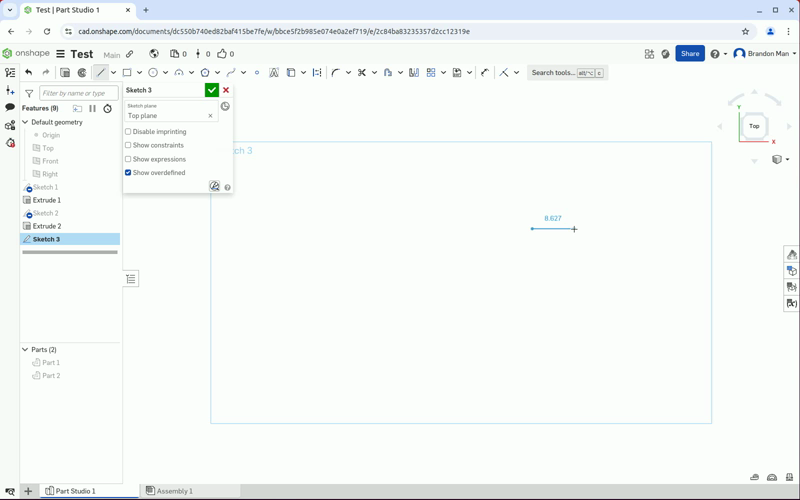
click(574, 228)
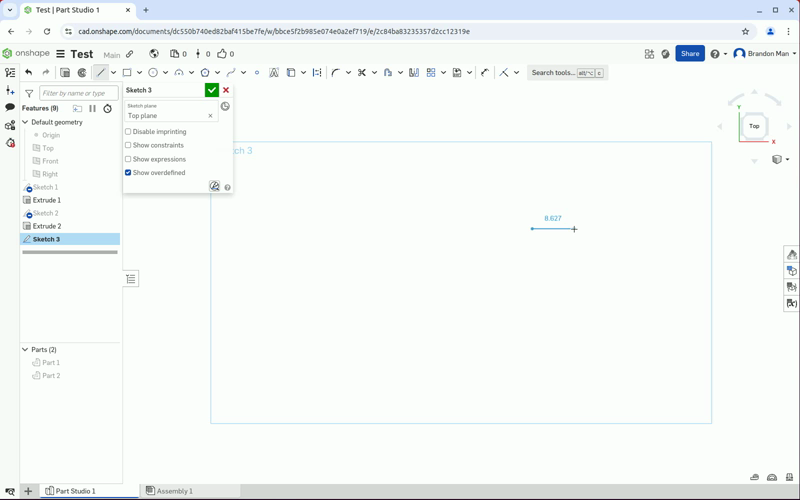
key_up(shift)
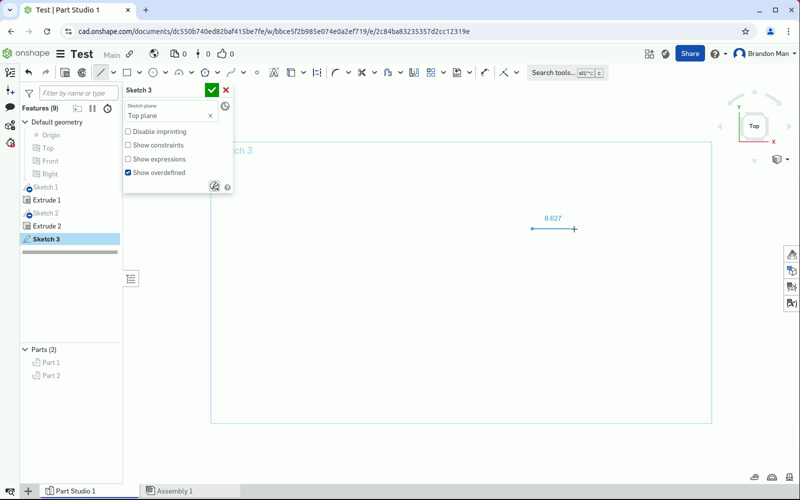
key_down(shift)
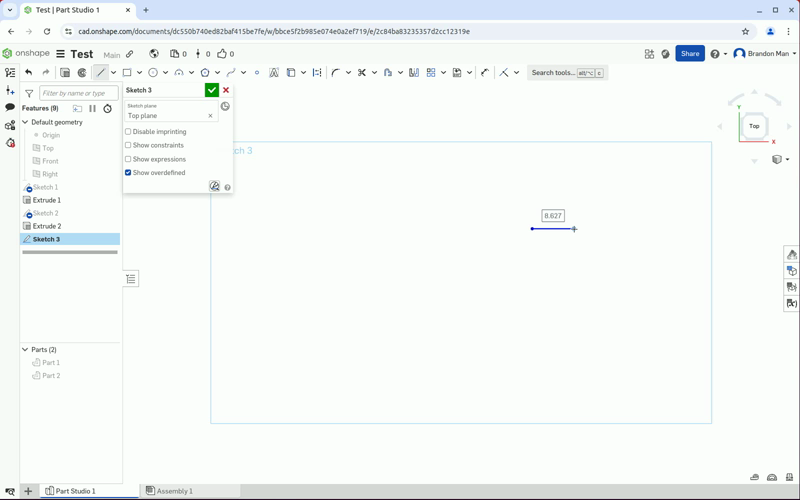
mouse_move(589, 228)
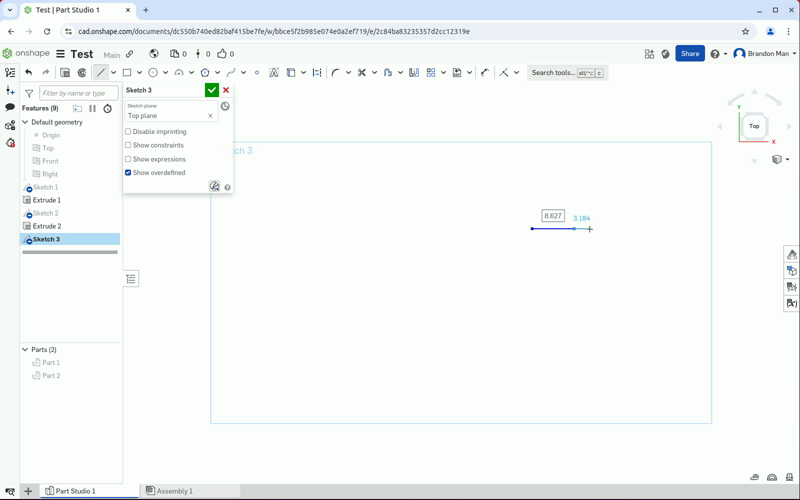
mouse_move(574, 223)
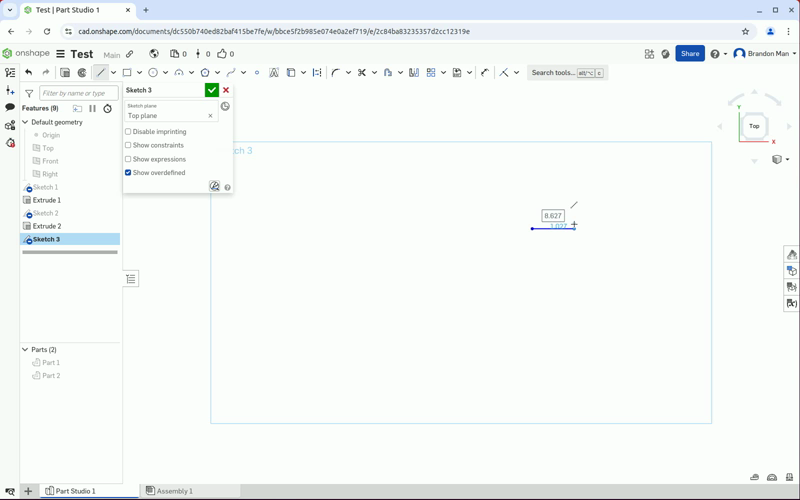
scroll(6)
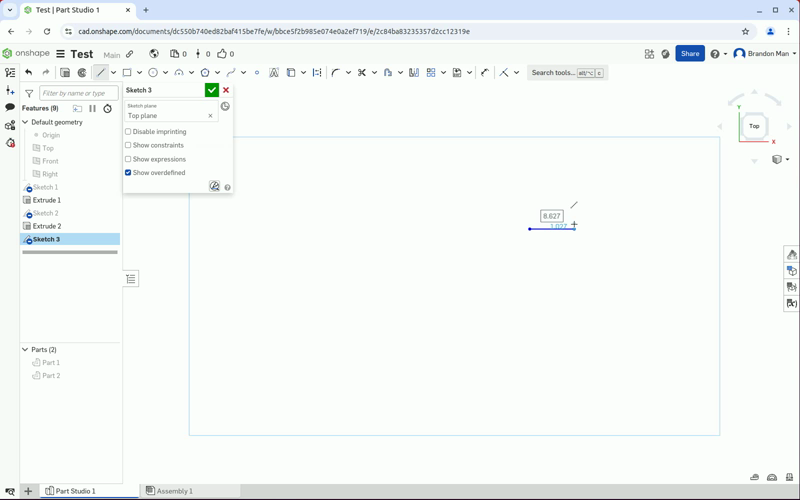
scroll(6)
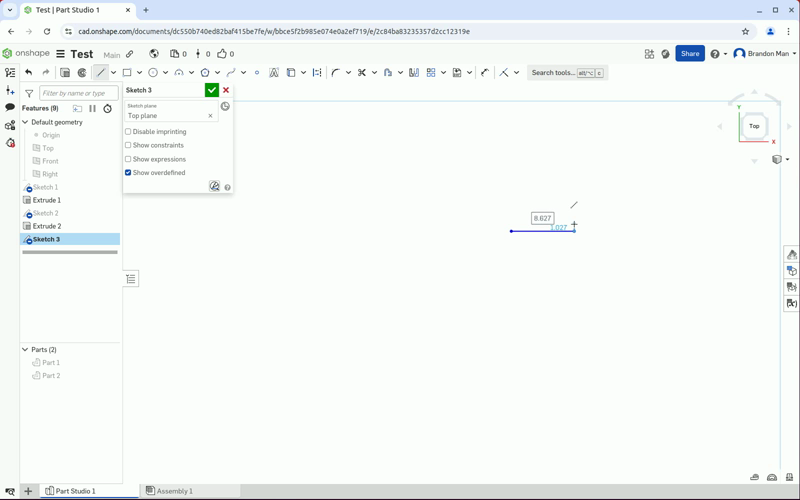
scroll(6)
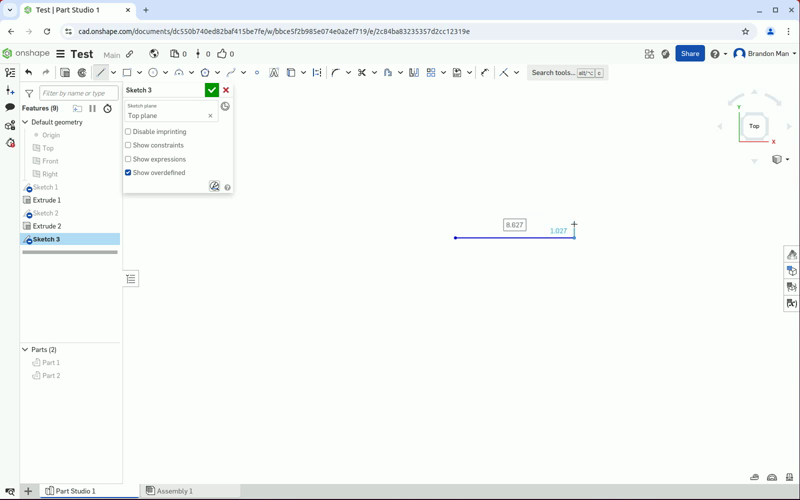
scroll(6)
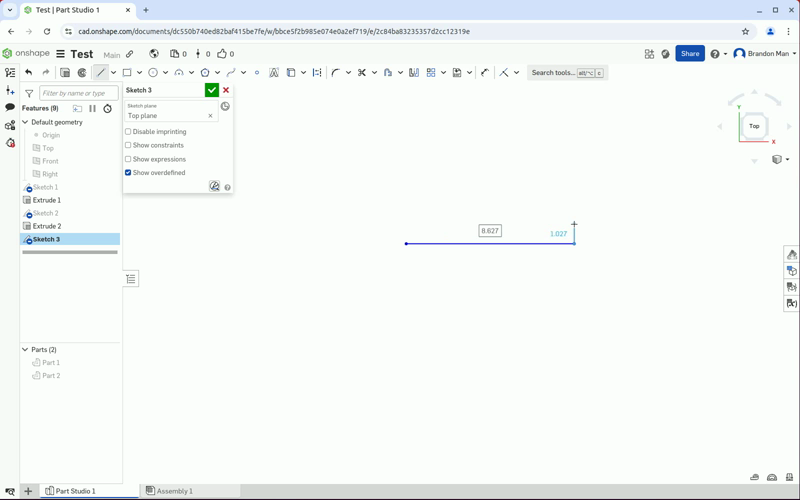
scroll(6)
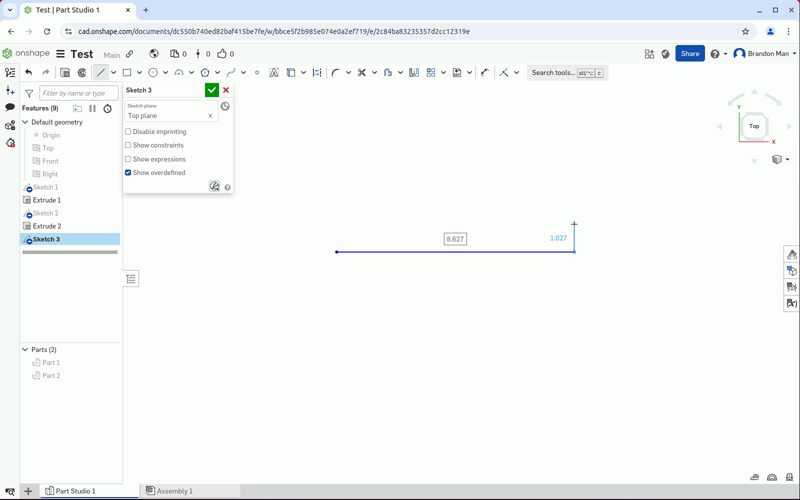
scroll(6)
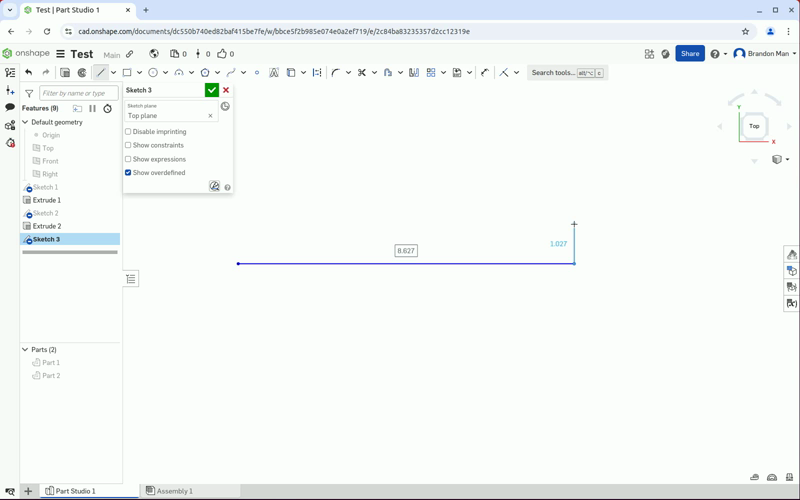
scroll(6)
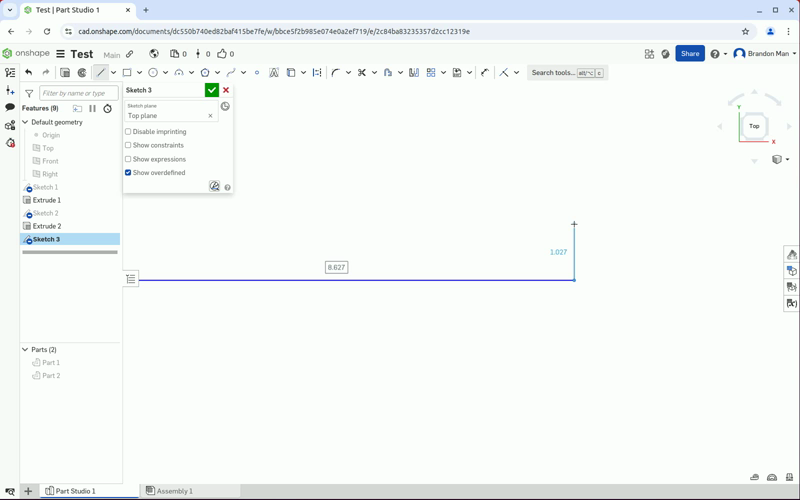
click(574, 223)
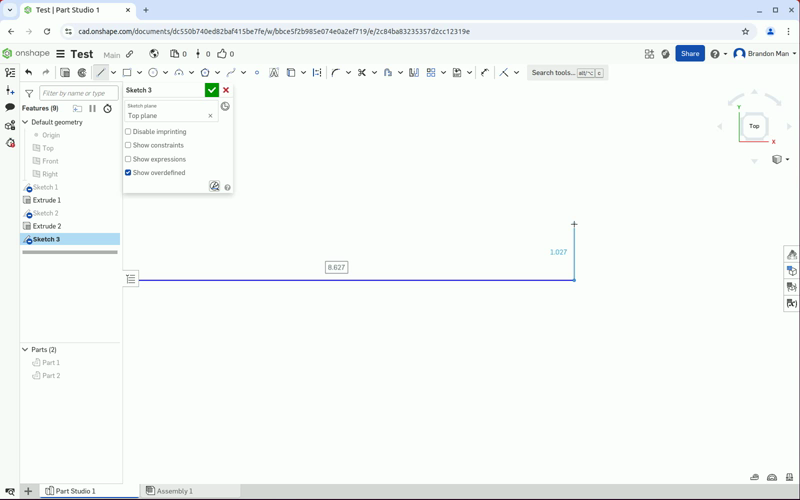
scroll(-6)
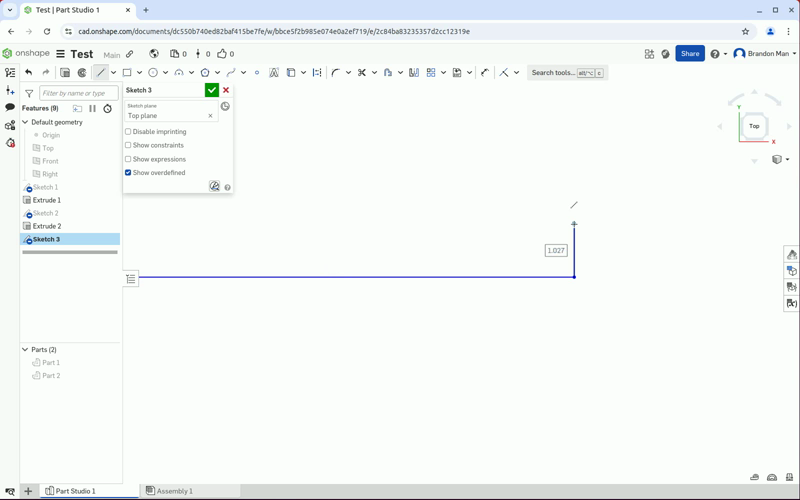
scroll(-6)
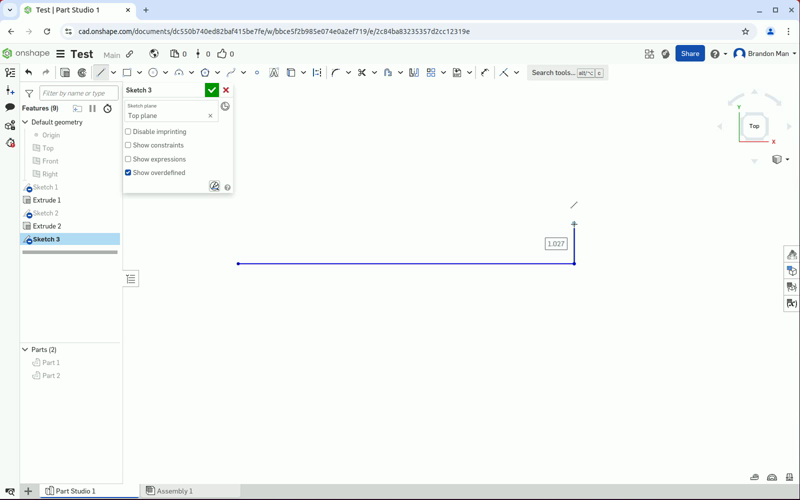
scroll(-6)
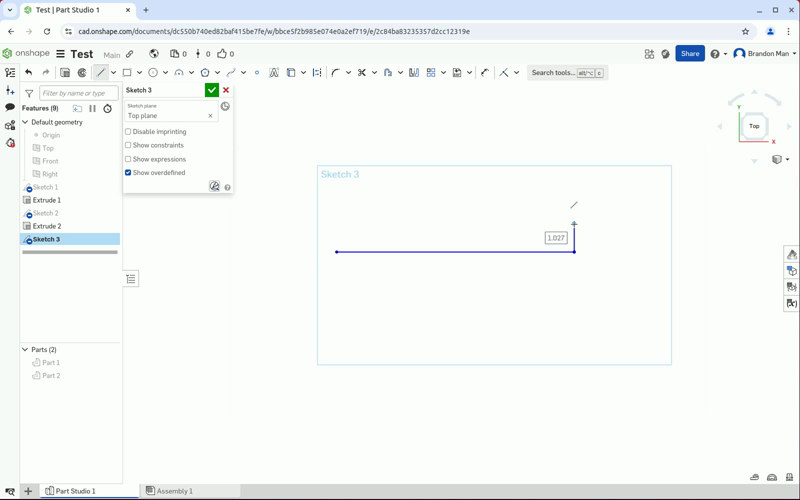
scroll(-6)
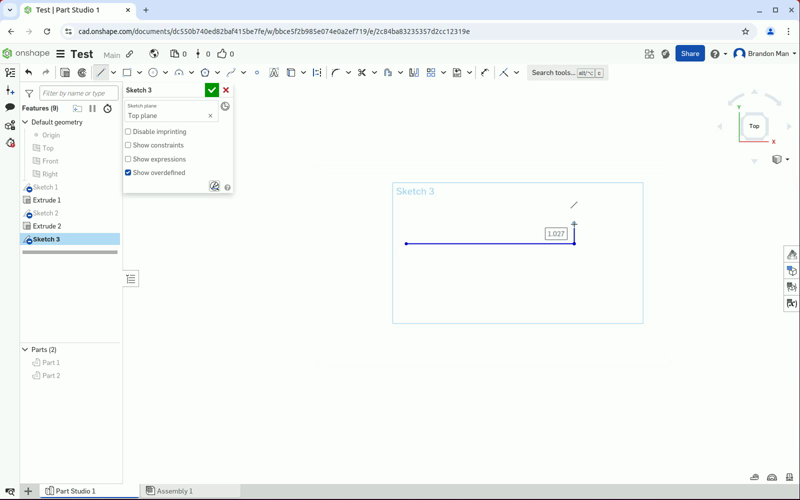
scroll(-6)
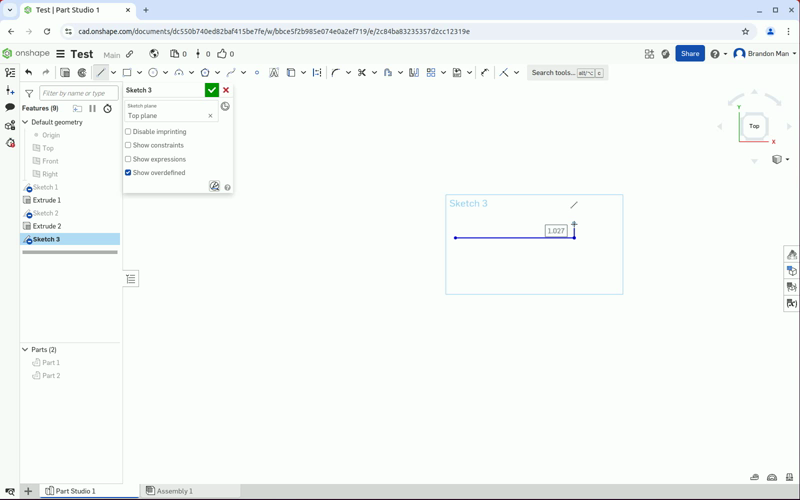
scroll(-6)
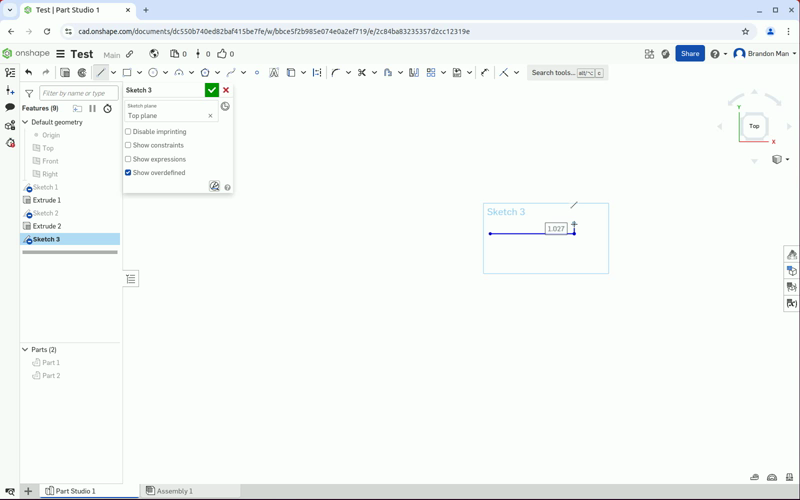
scroll(-6)
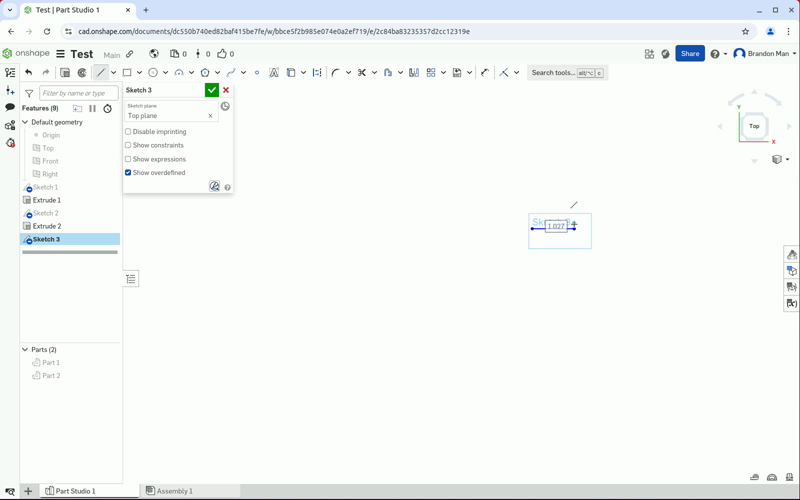
key_up(shift)
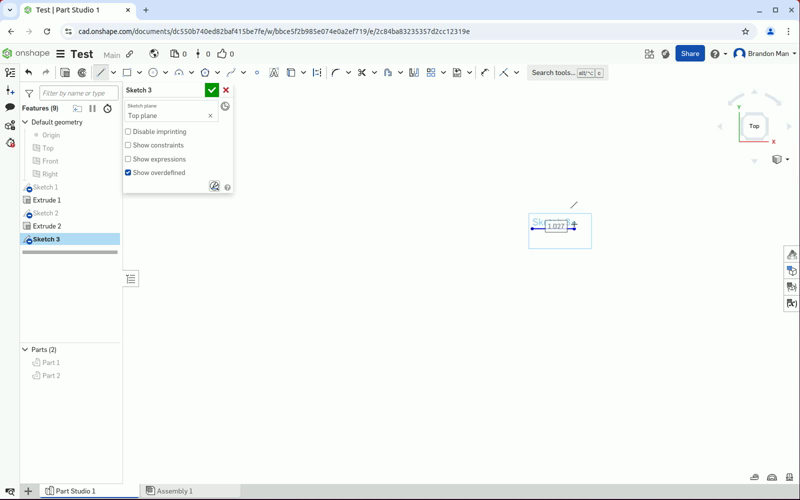
key_down(shift)
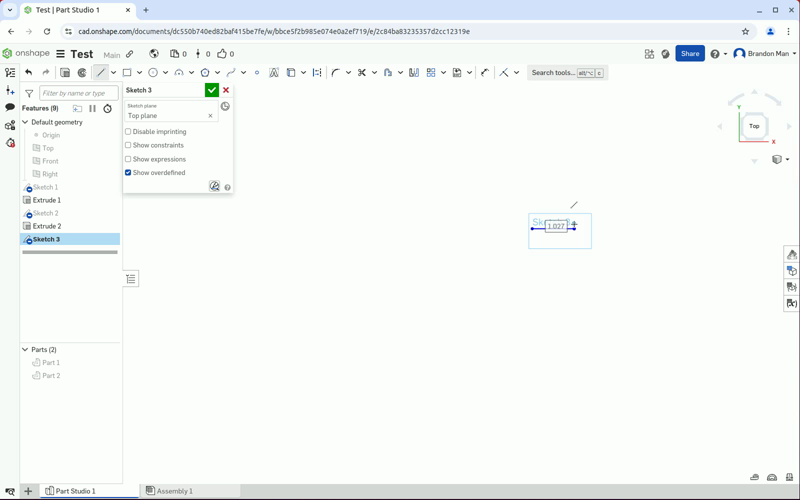
mouse_move(589, 223)
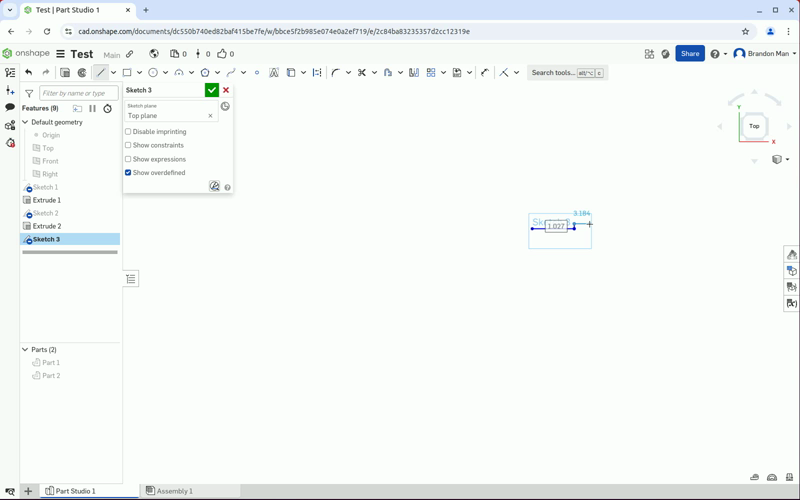
mouse_move(532, 223)
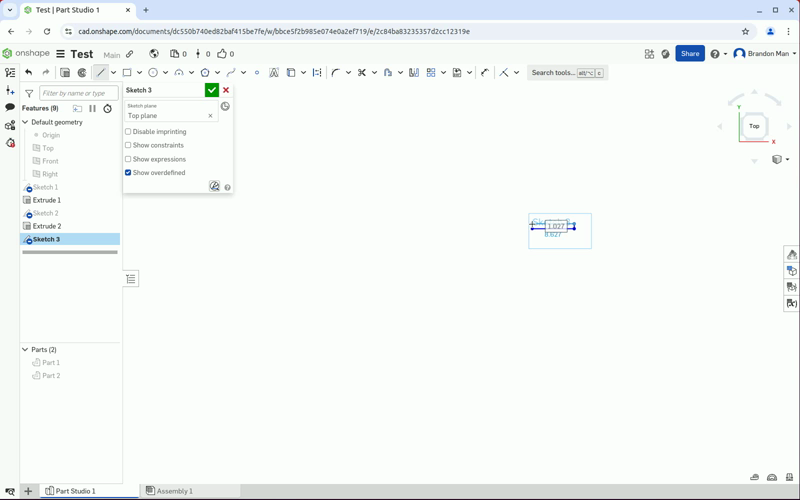
click(532, 223)
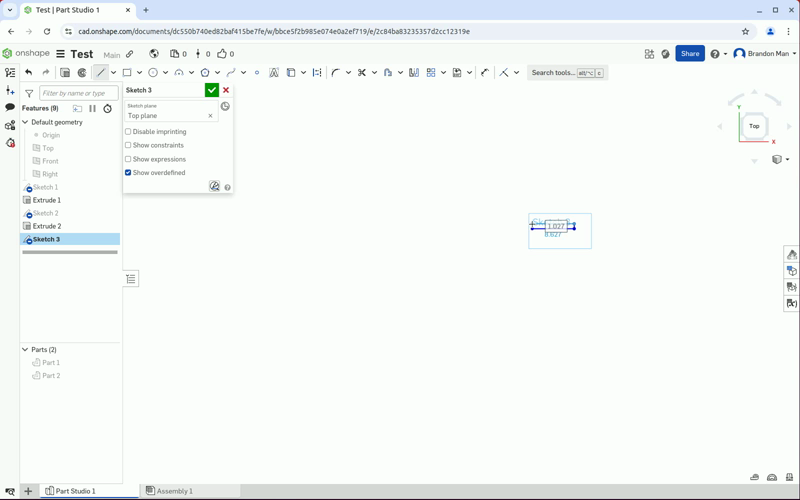
key_up(shift)
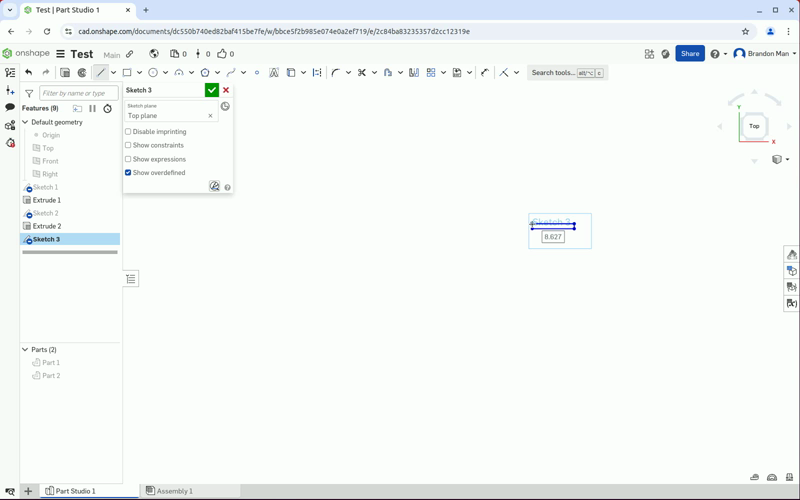
mouse_move(562, 223)
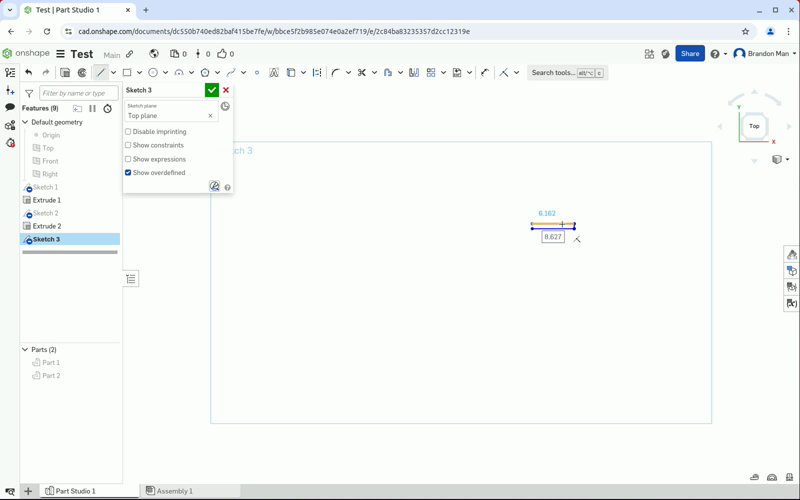
key_down(shift)
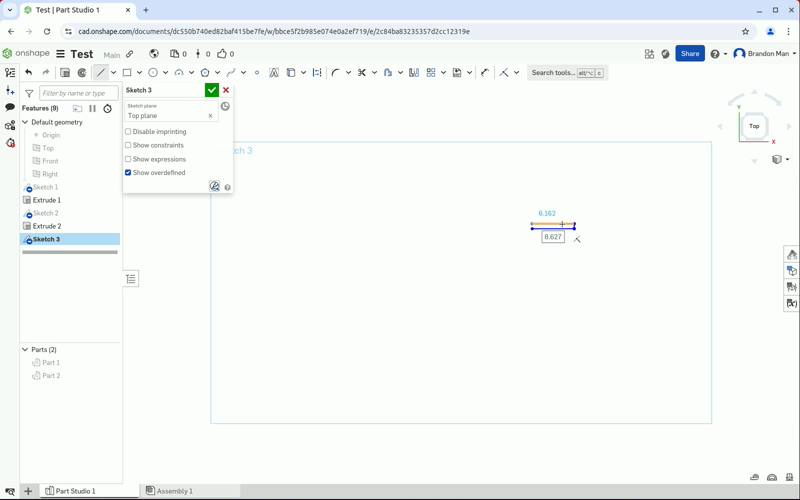
mouse_move(532, 228)
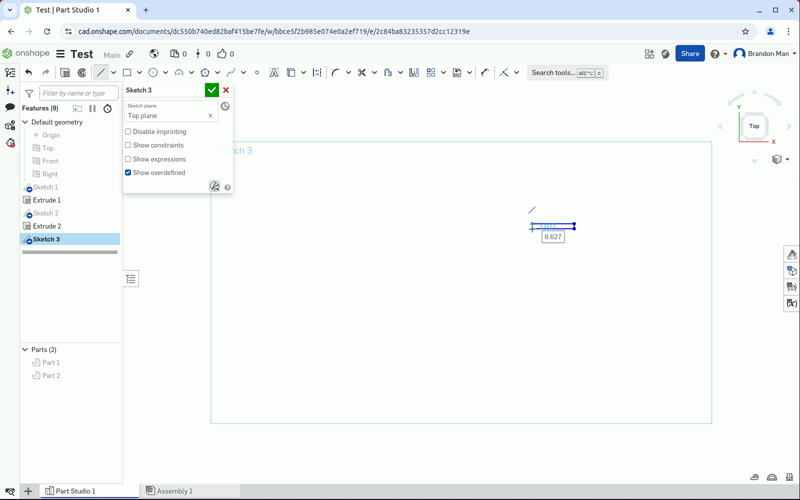
scroll(6)
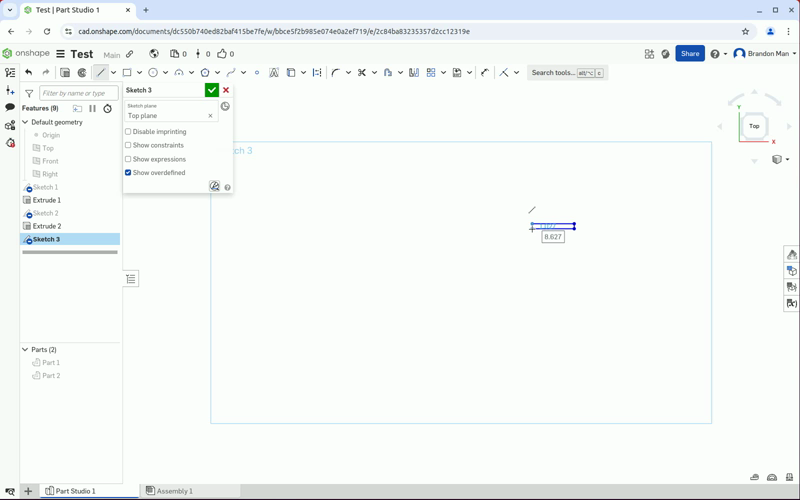
scroll(6)
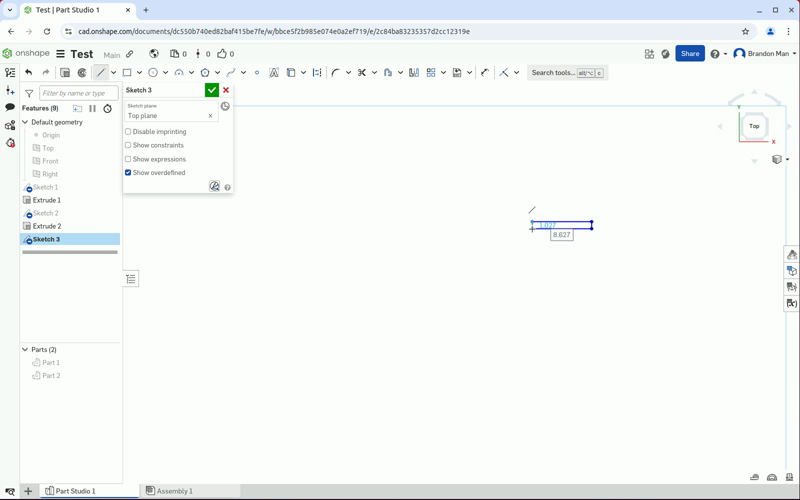
scroll(6)
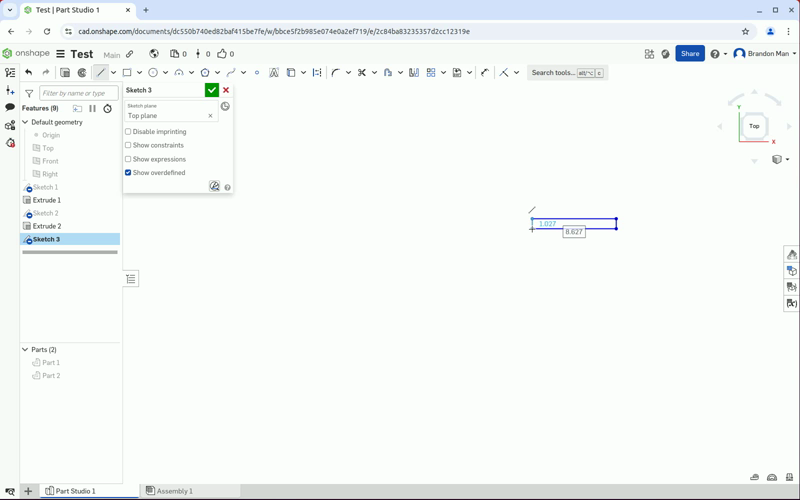
scroll(6)
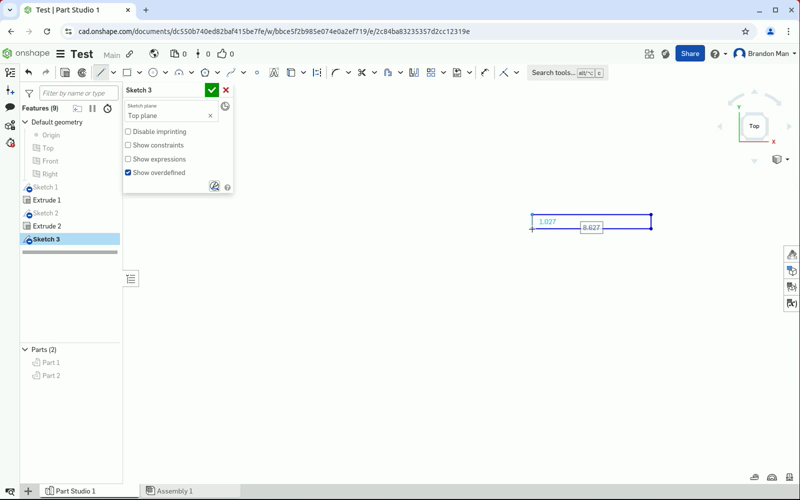
scroll(6)
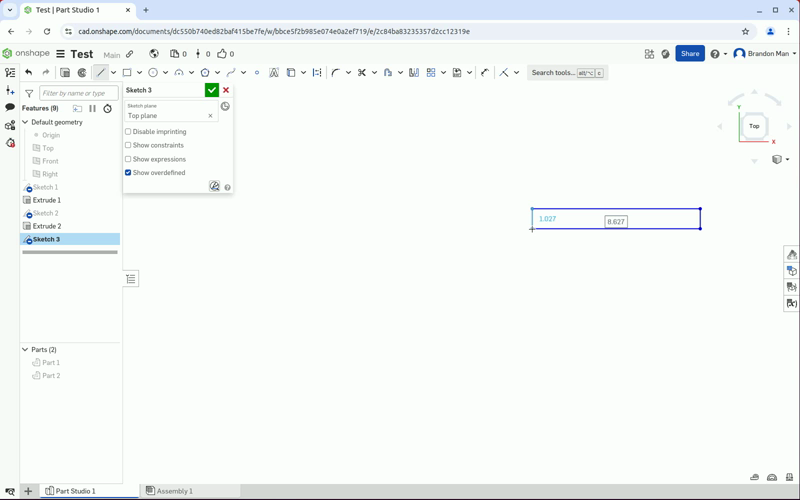
scroll(6)
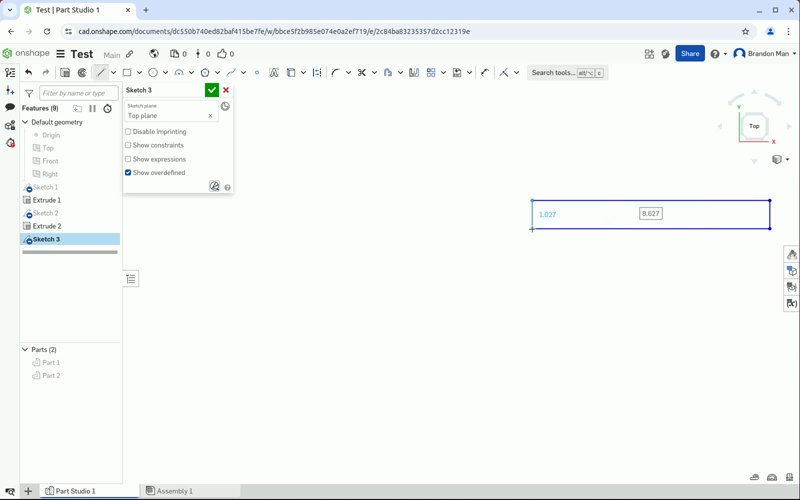
scroll(6)
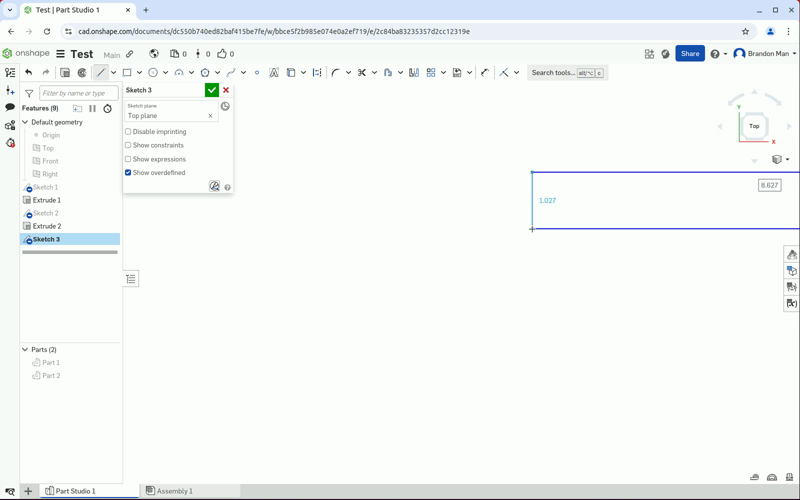
key_up(shift)
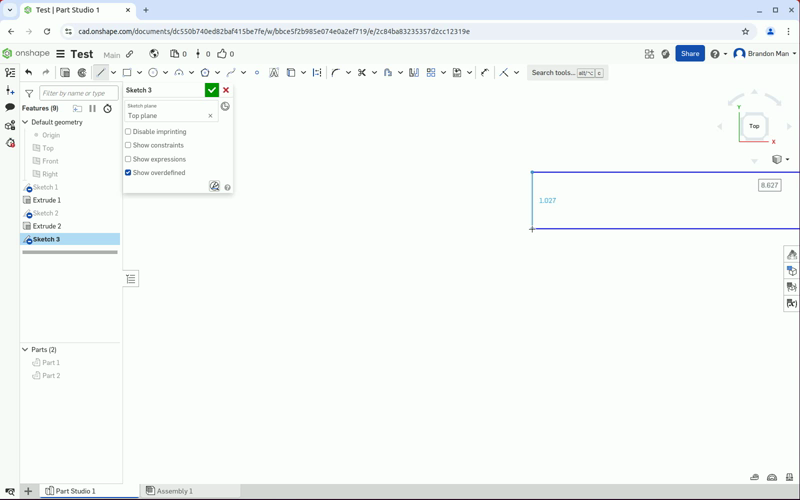
click(532, 228)
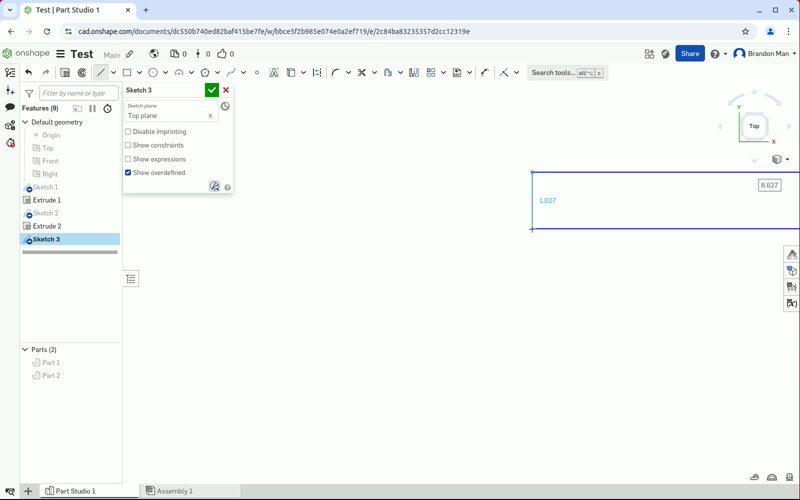
scroll(-6)
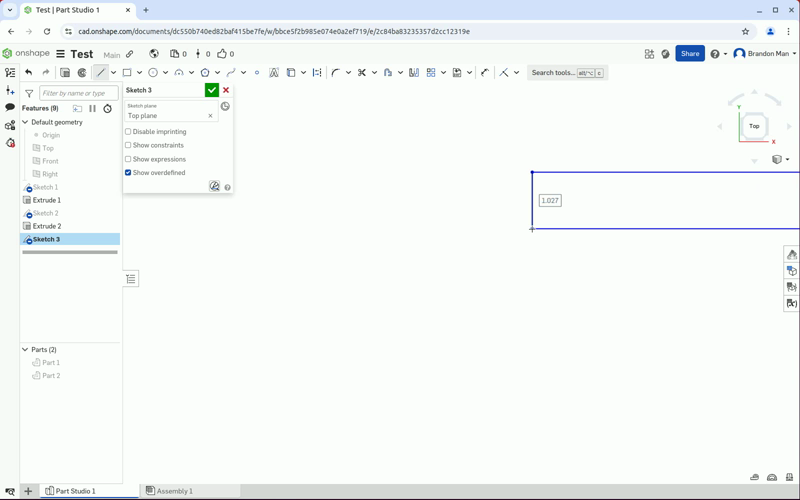
scroll(-6)
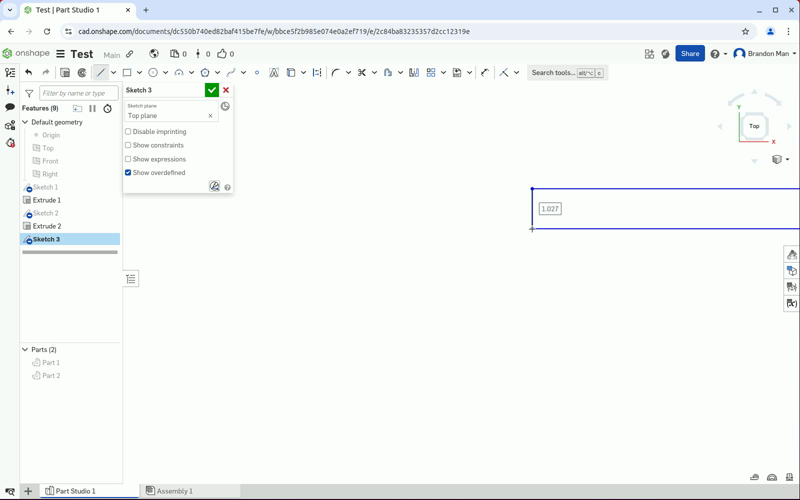
scroll(-6)
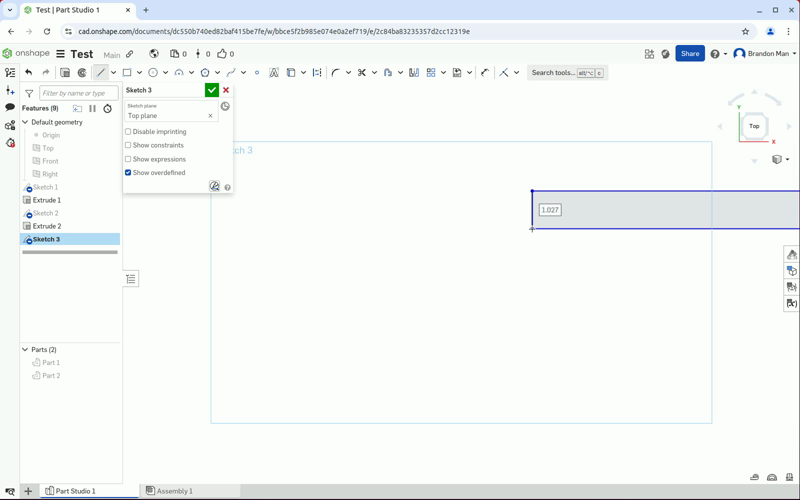
scroll(-6)
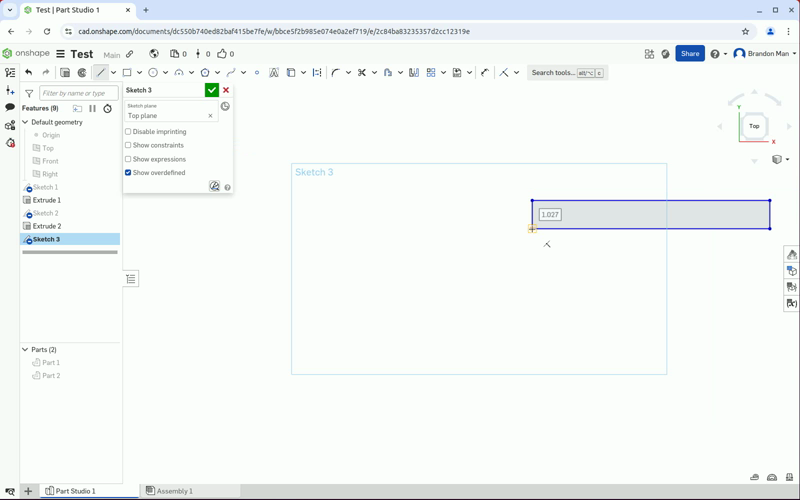
scroll(-6)
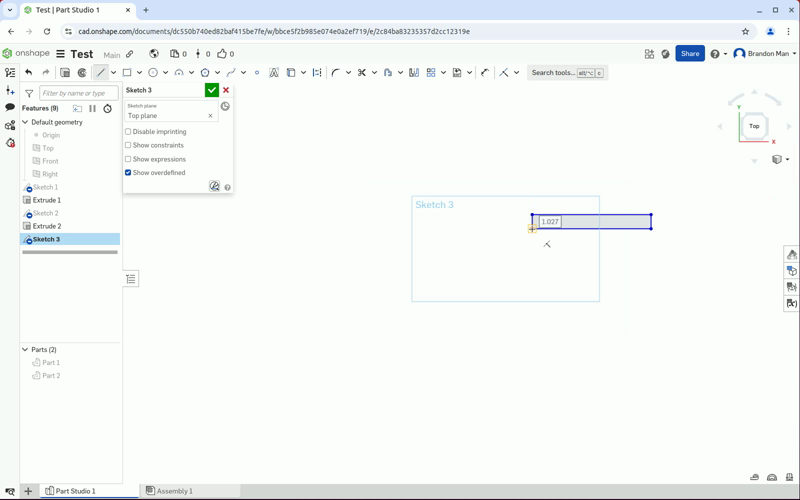
scroll(-6)
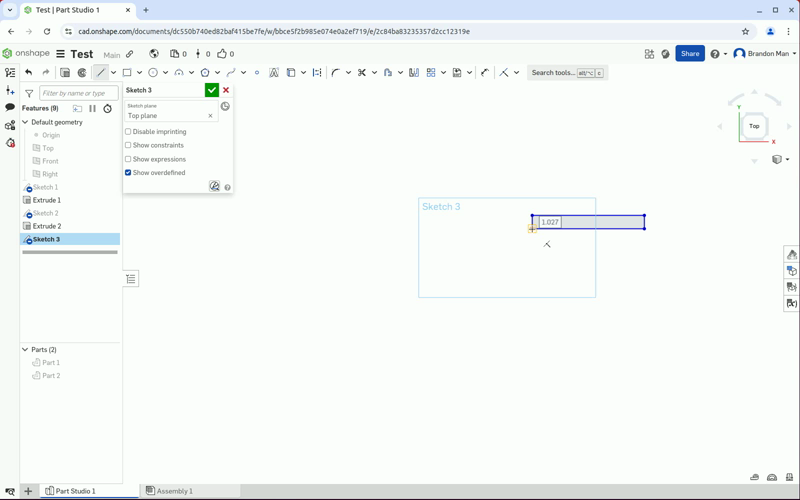
scroll(-6)
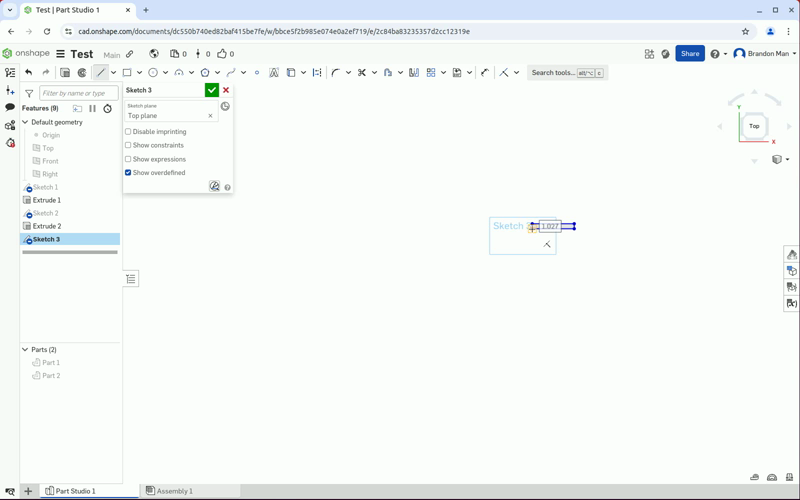
key(esc)
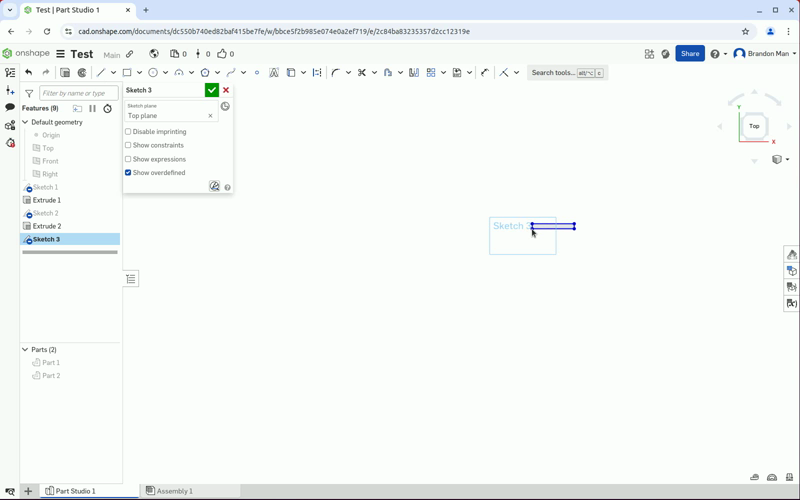
mouse_move(567, 227)
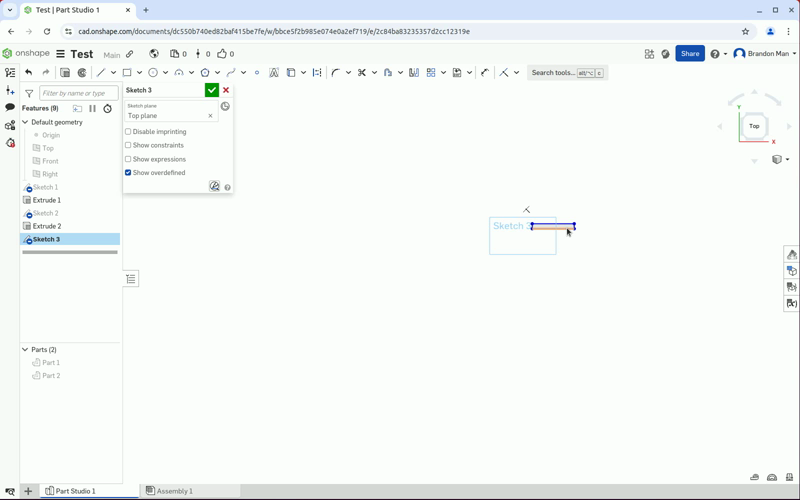
scroll(6)
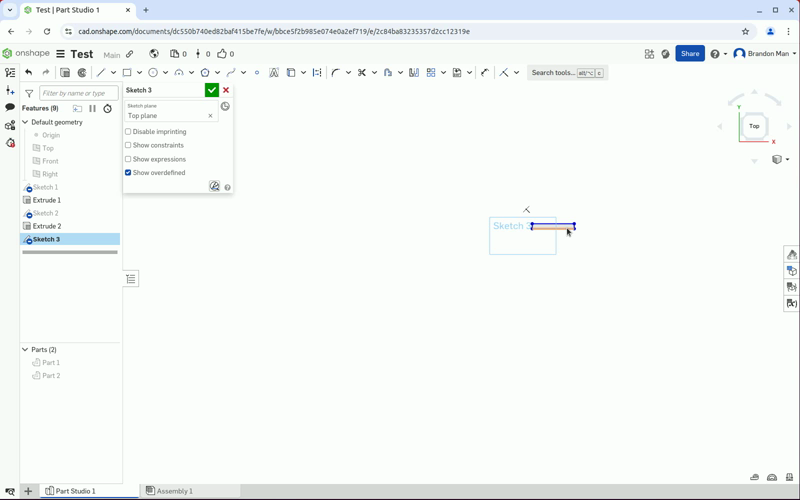
scroll(6)
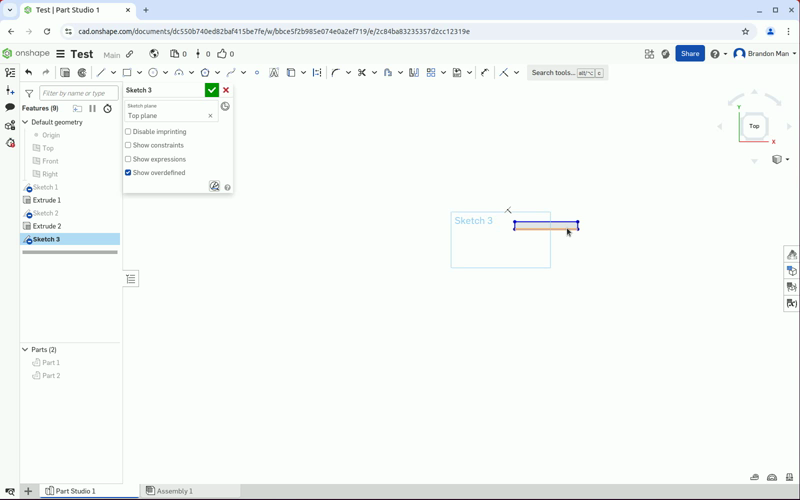
scroll(6)
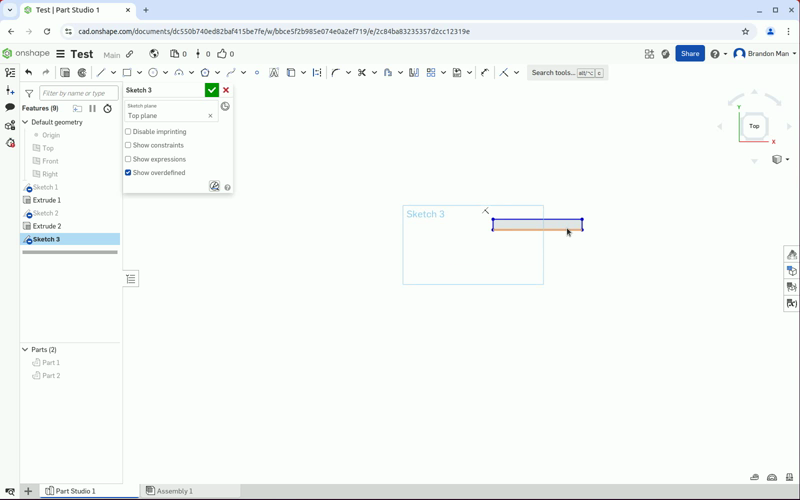
scroll(6)
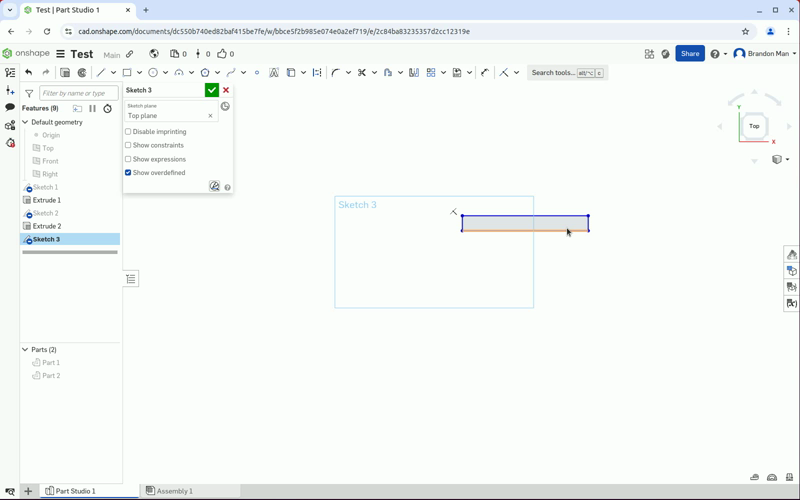
scroll(6)
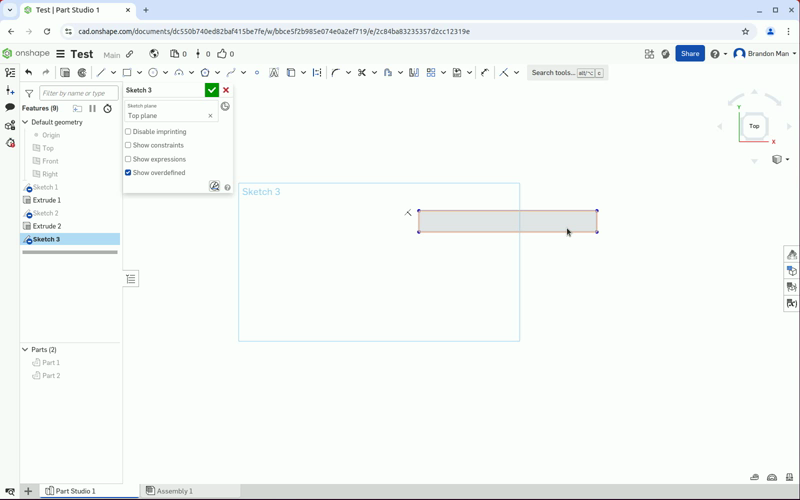
scroll(6)
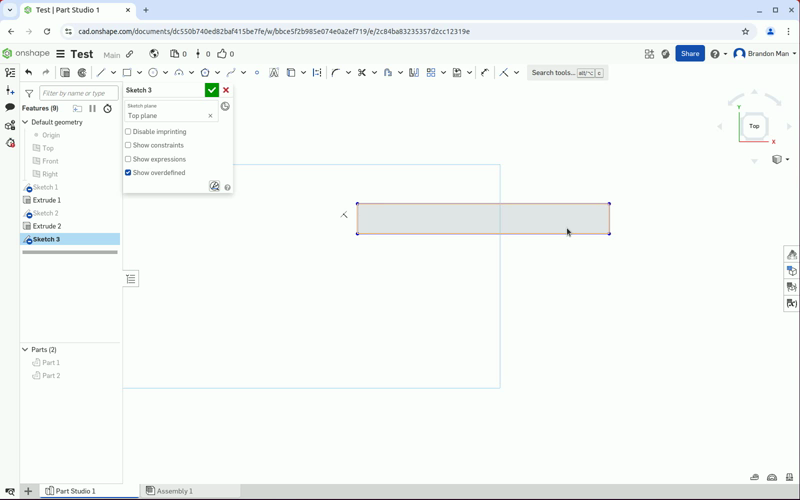
scroll(6)
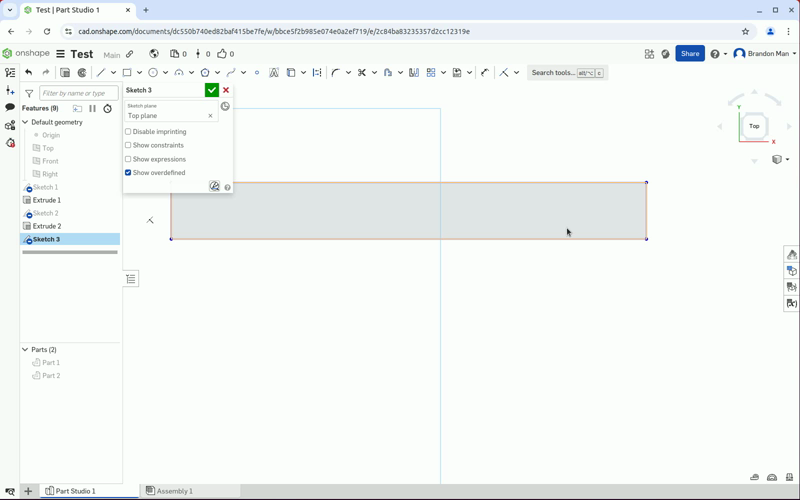
click(567, 227)
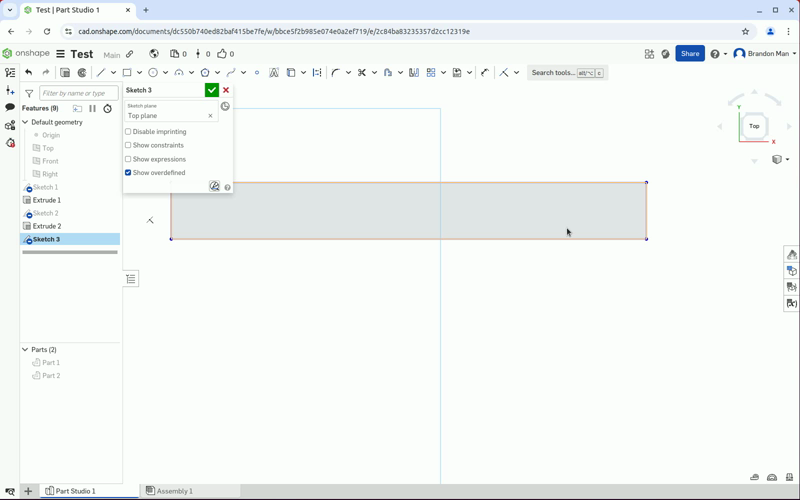
scroll(-6)
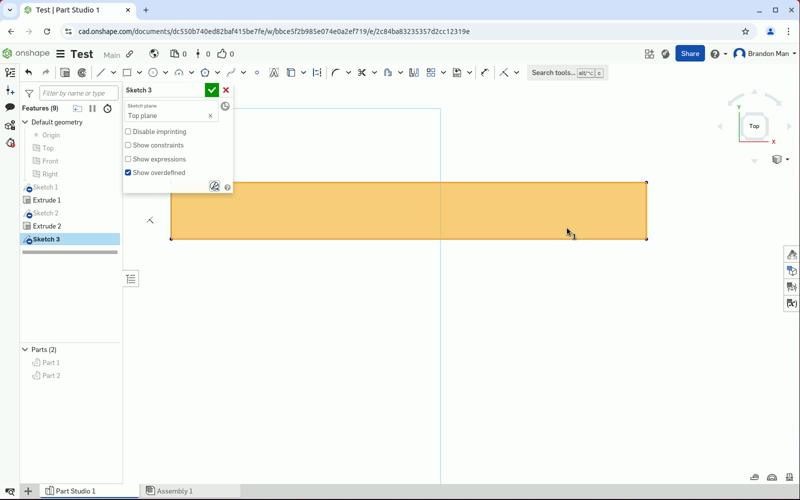
scroll(-6)
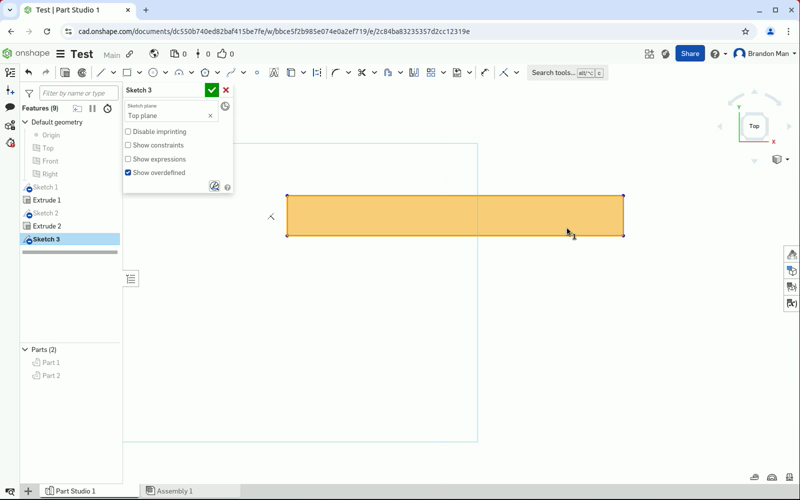
scroll(-6)
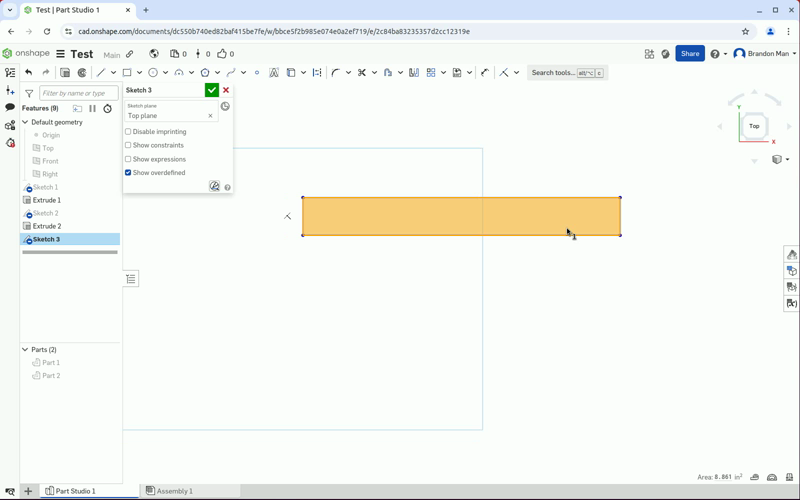
scroll(-6)
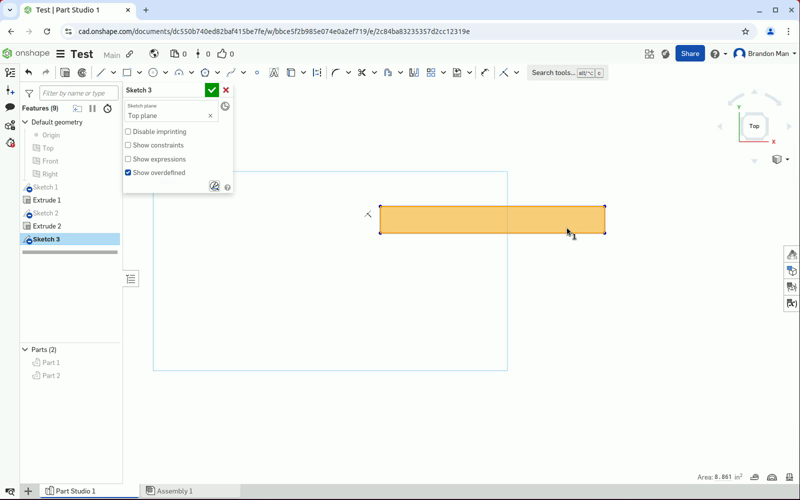
scroll(-6)
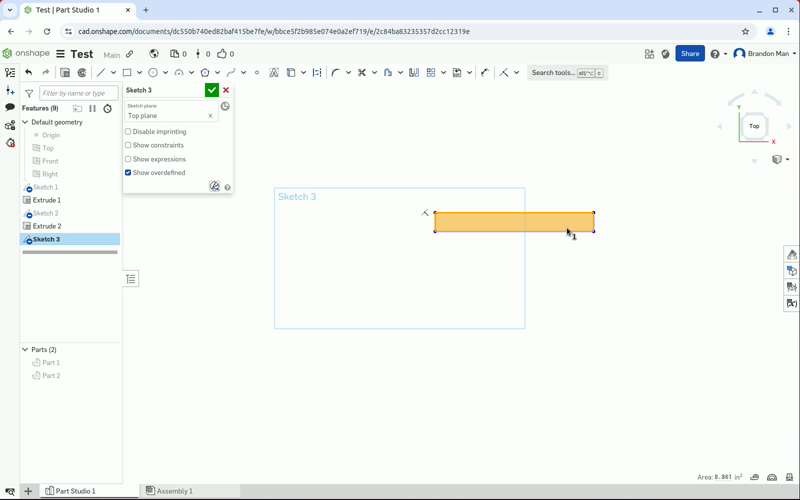
scroll(-6)
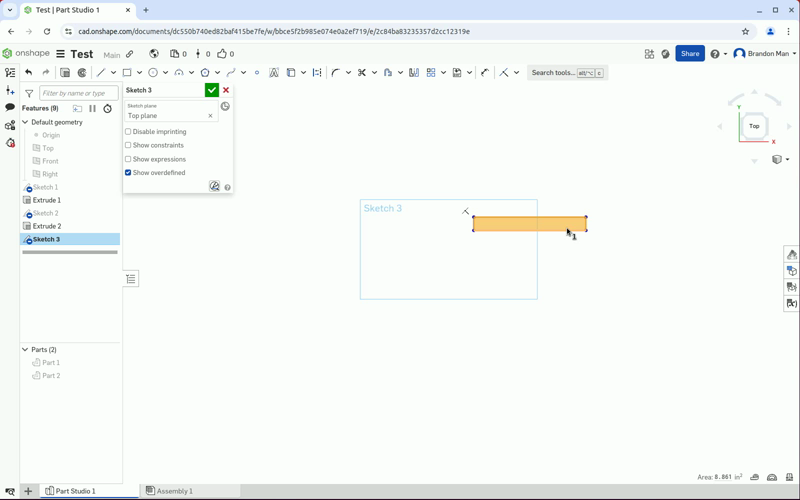
scroll(-6)
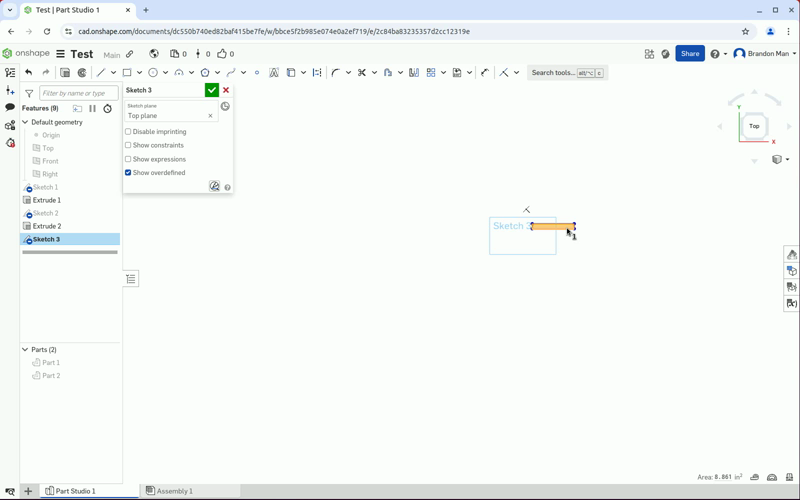
mouse_move(73, 352)
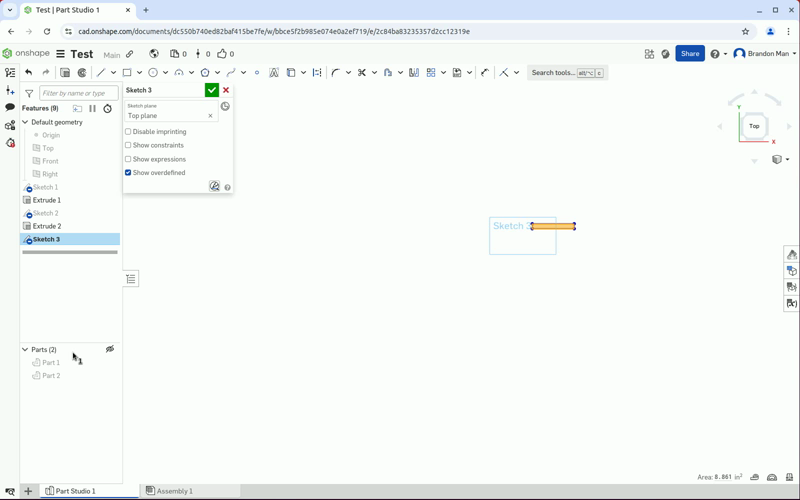
key(shift+y)
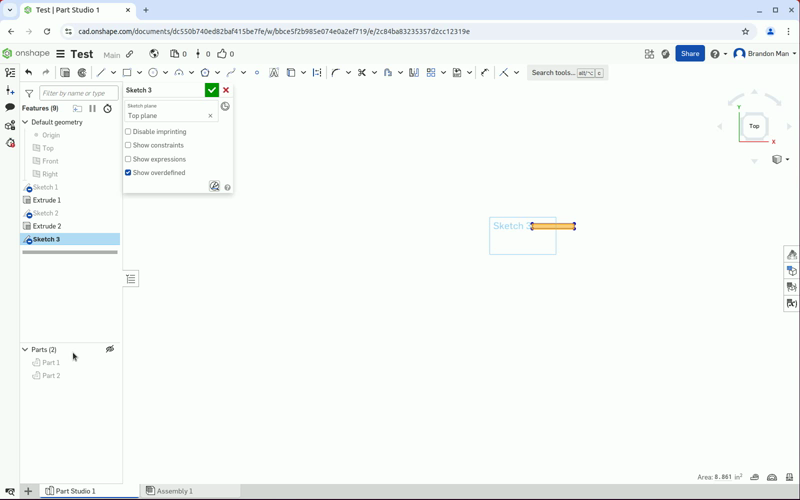
key(shift+e)
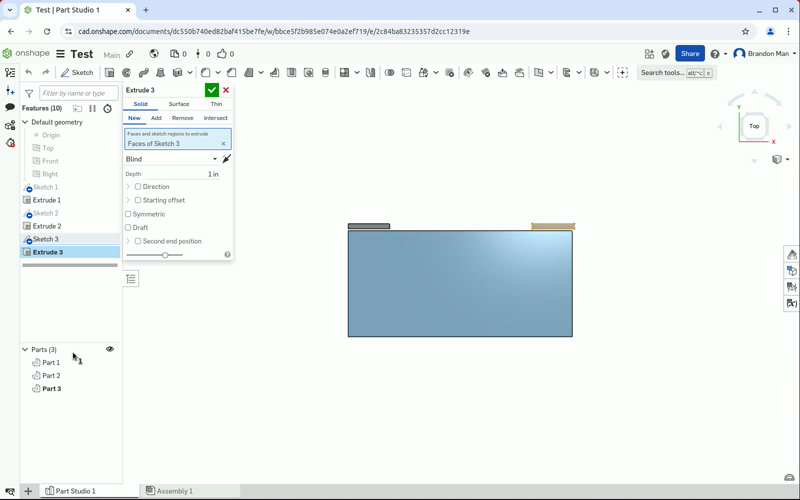
mouse_move(143, 106)
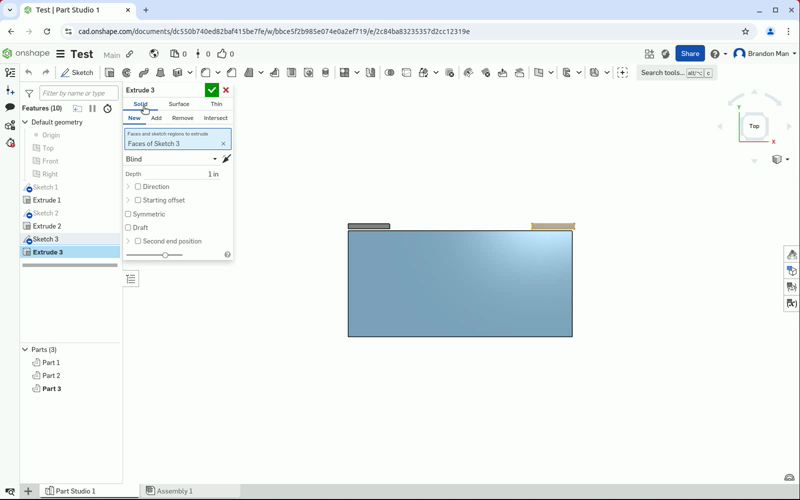
click(143, 106)
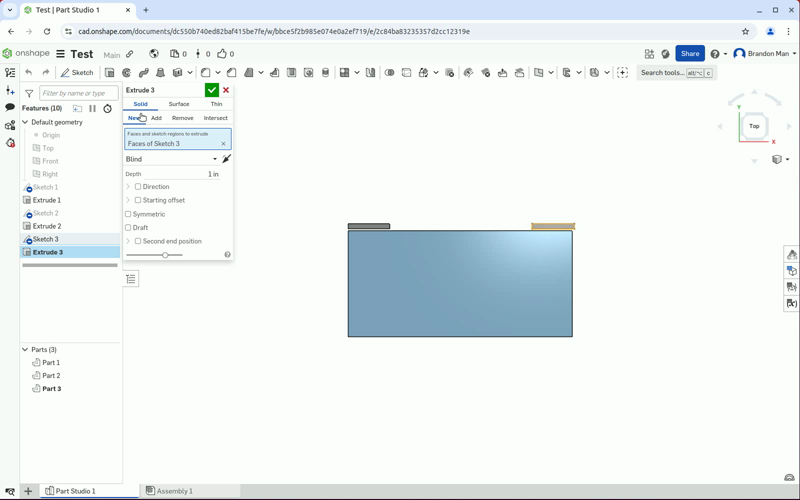
mouse_move(137, 120)
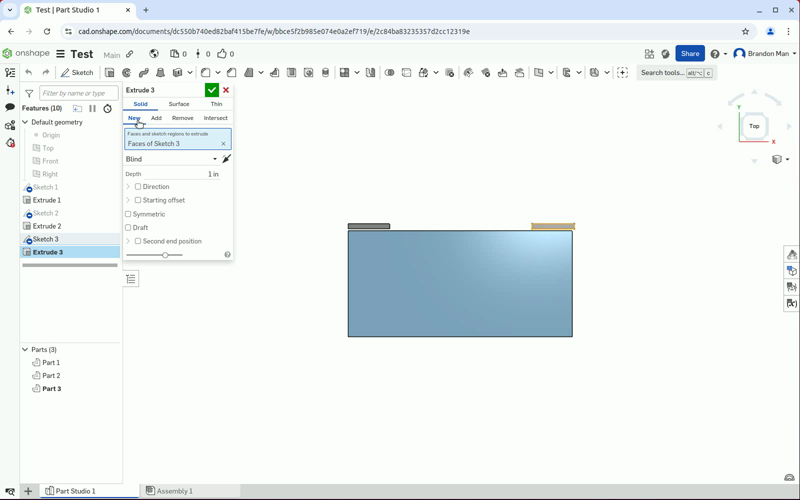
click(137, 120)
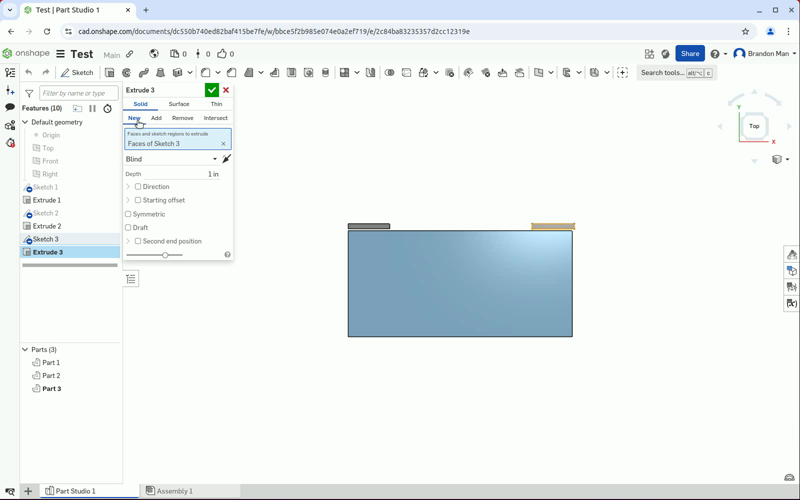
key(tab, 4)
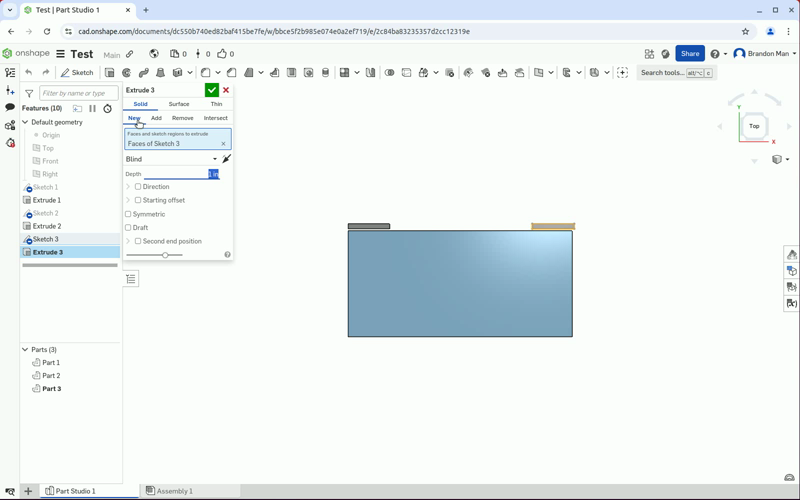
text(0.963)
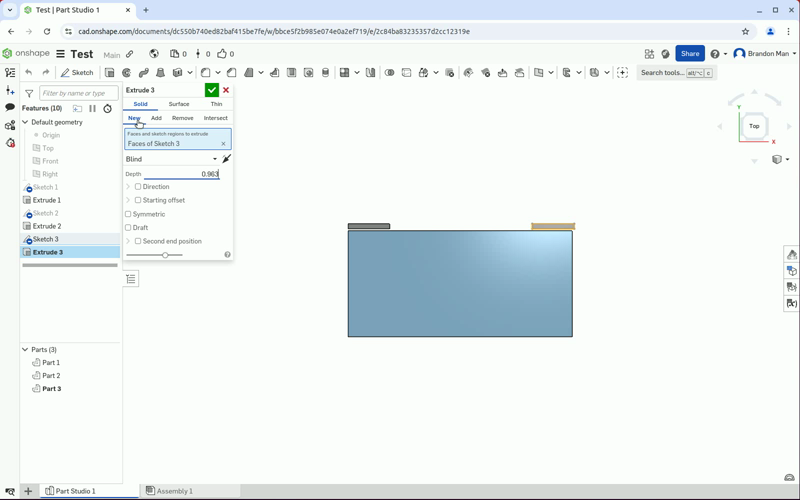
key(enter)
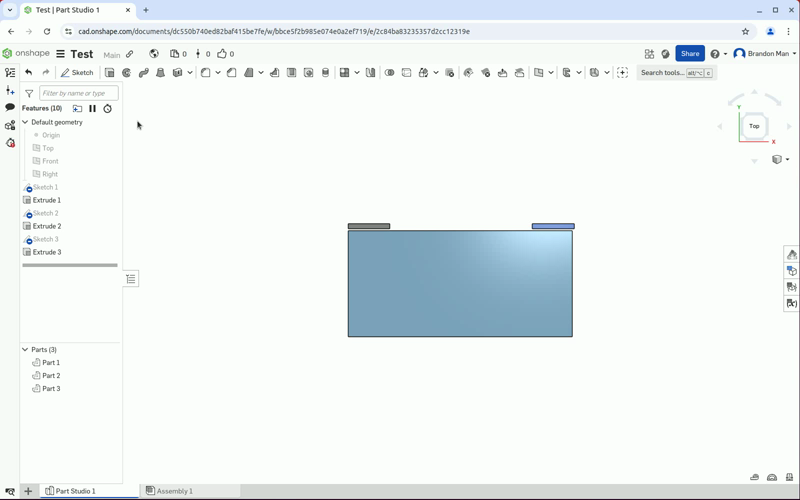
key(shift+h)
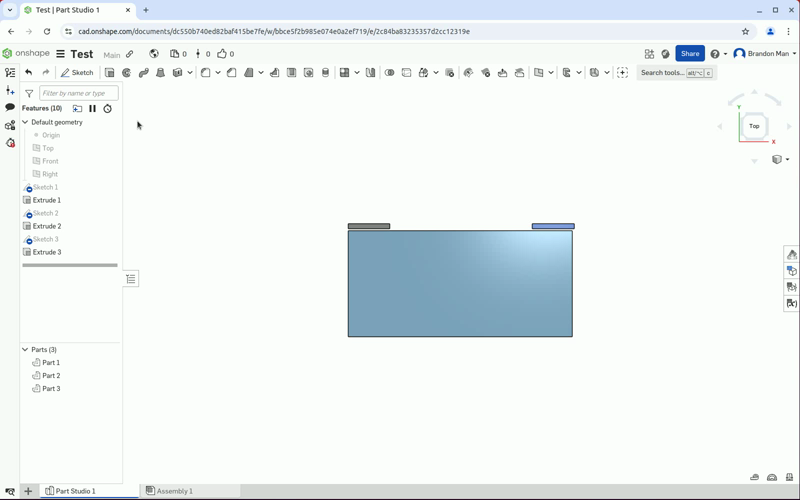
key(shift+h)
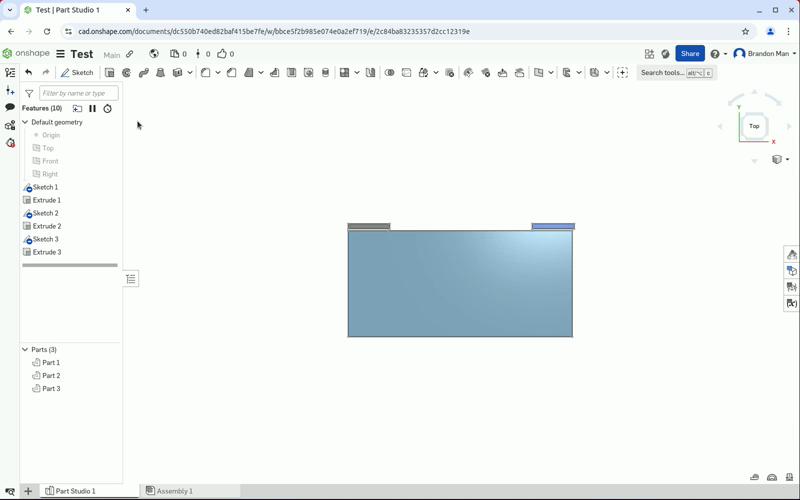
key(shift+7)
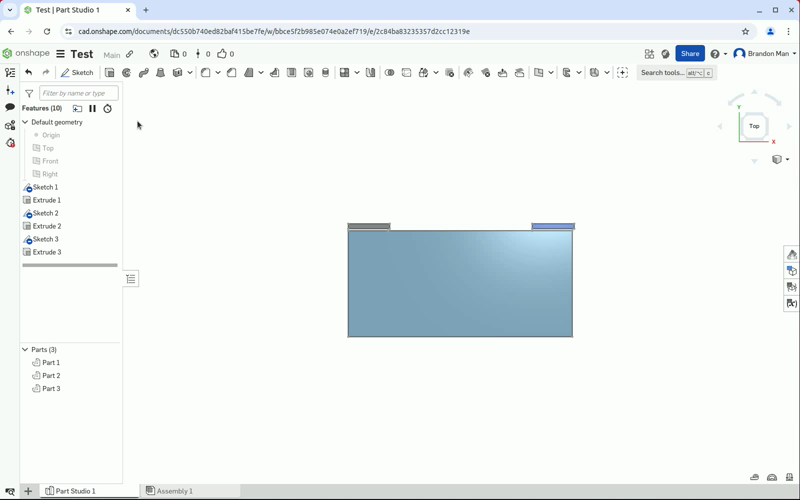
key(up, 3)
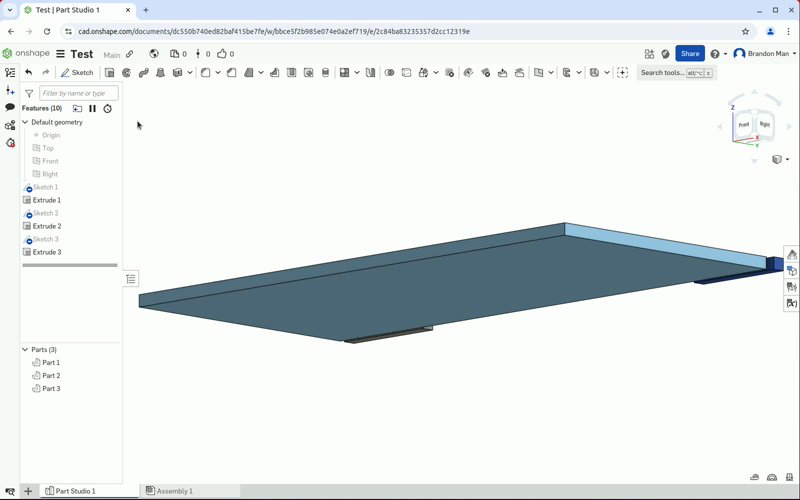
key(left, 3)
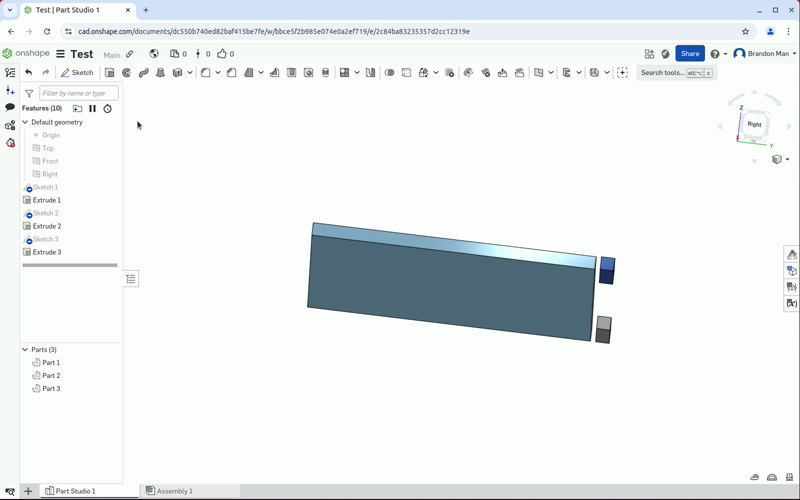
key(right, 3)
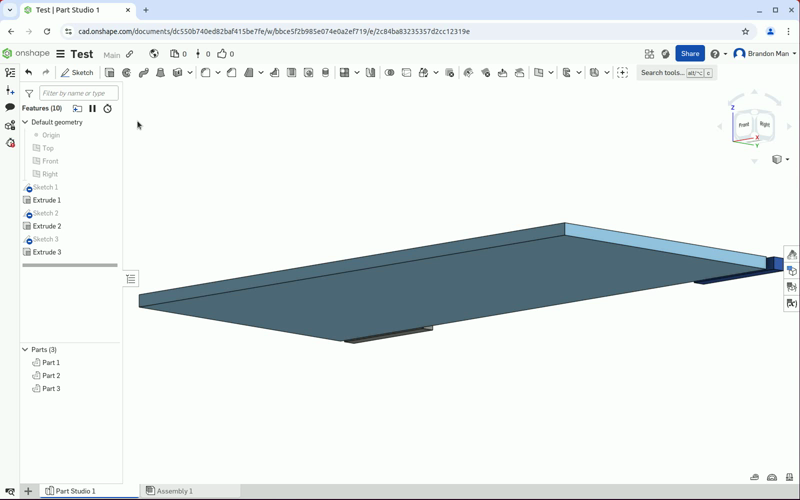
key(down, 3)
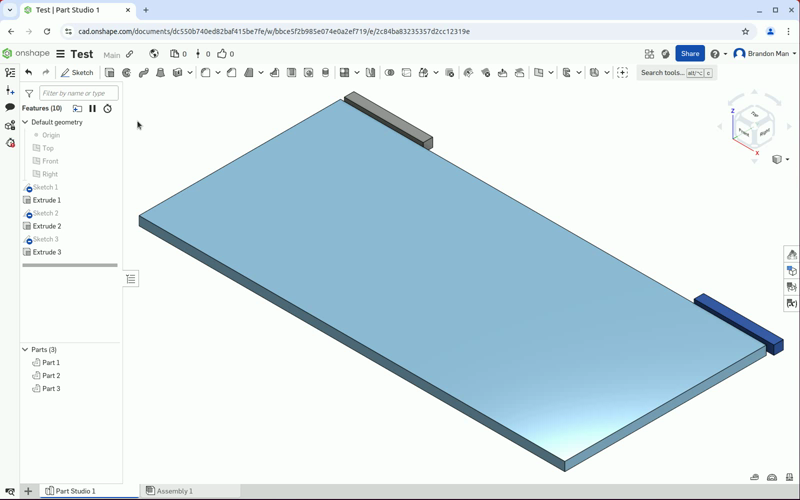
mouse_move(73, 189)
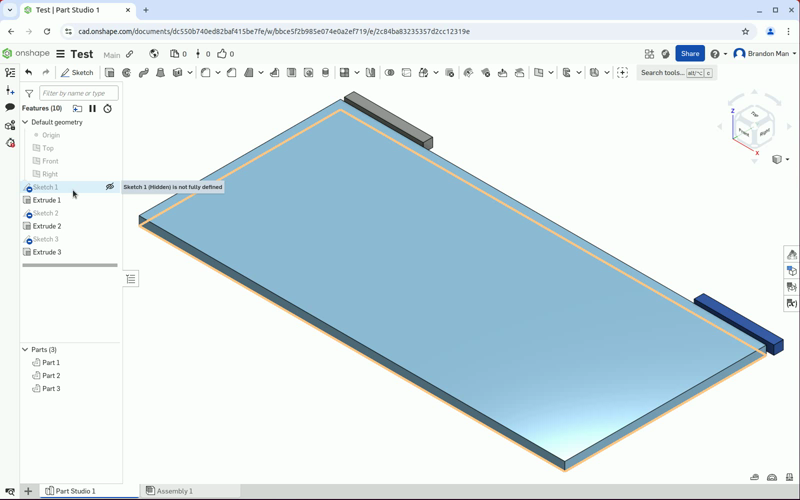
click(73, 189)